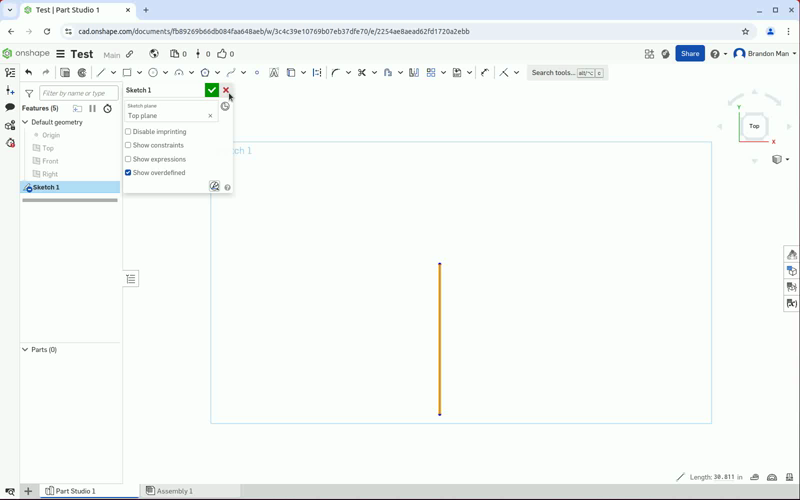
key(shift+h)
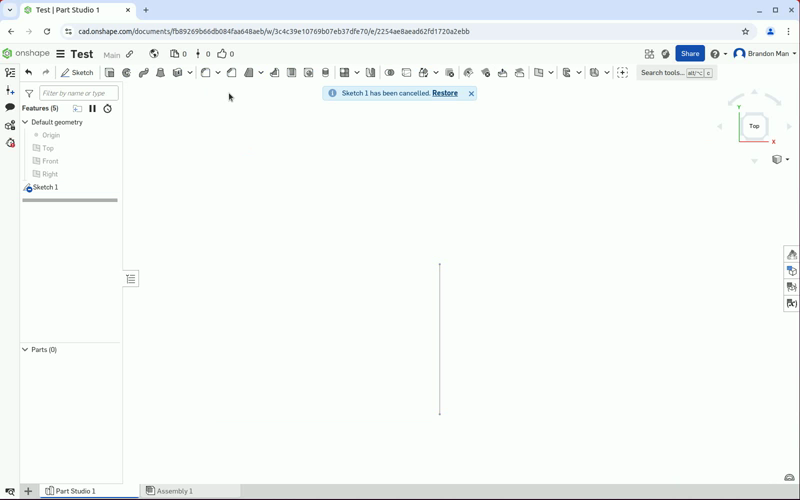
key(shift+s)
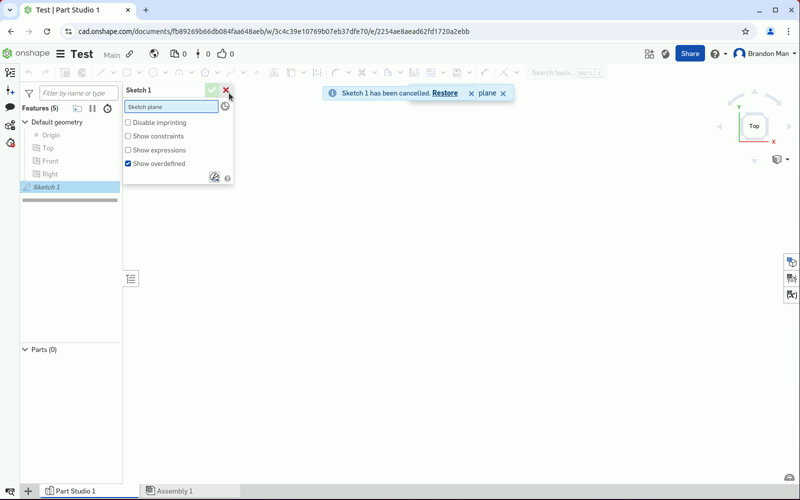
mouse_move(73, 150)
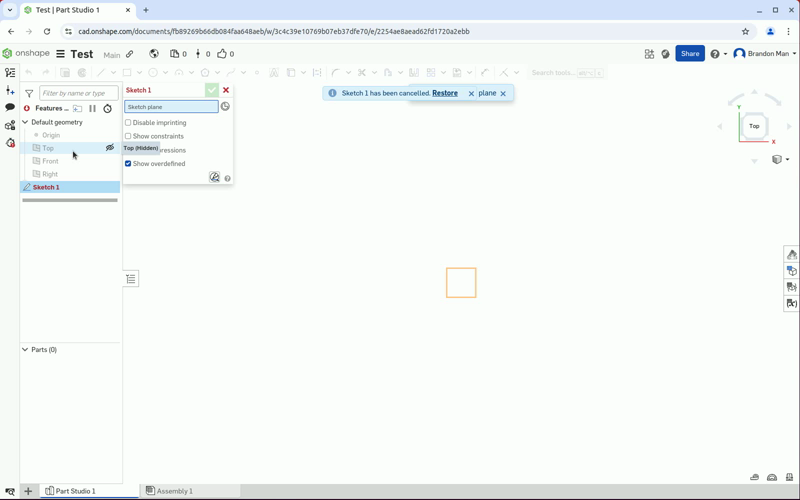
click(73, 150)
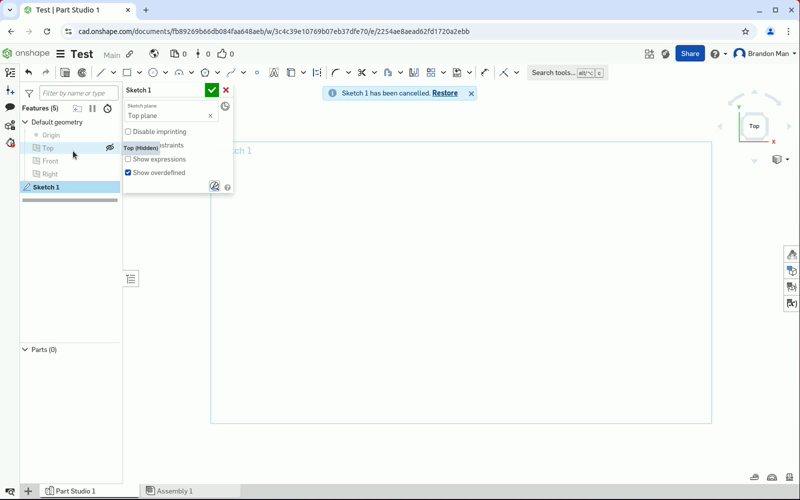
mouse_move(73, 352)
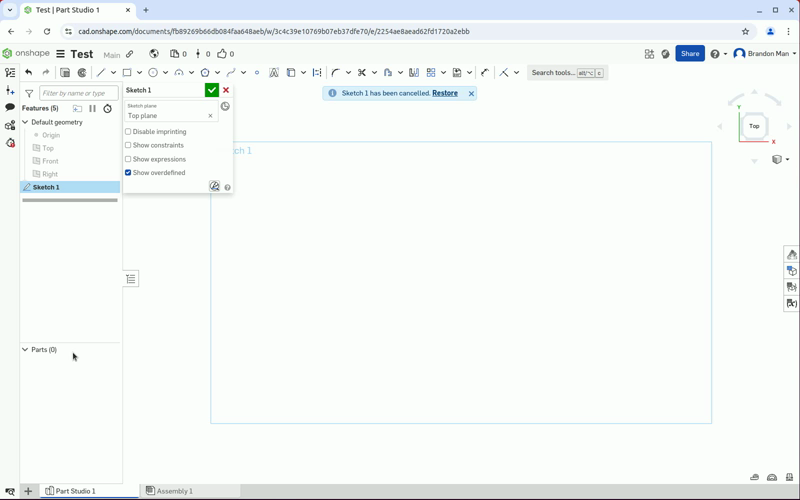
key(y)
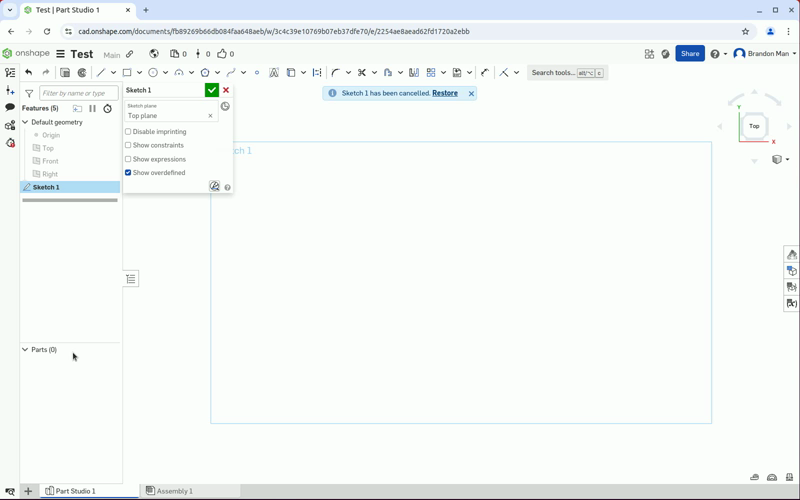
key(l)
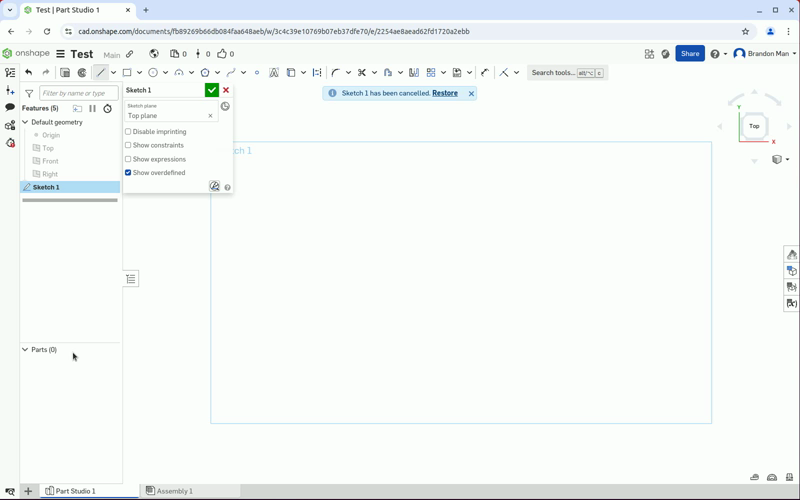
key_down(shift)
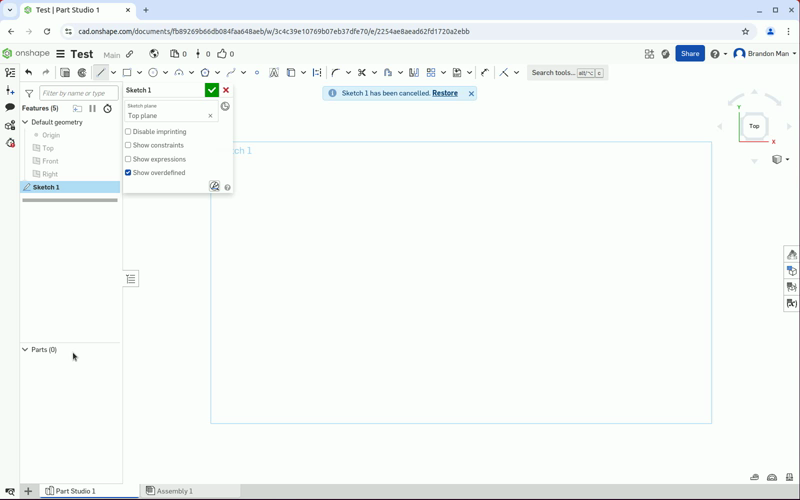
mouse_move(436, 312)
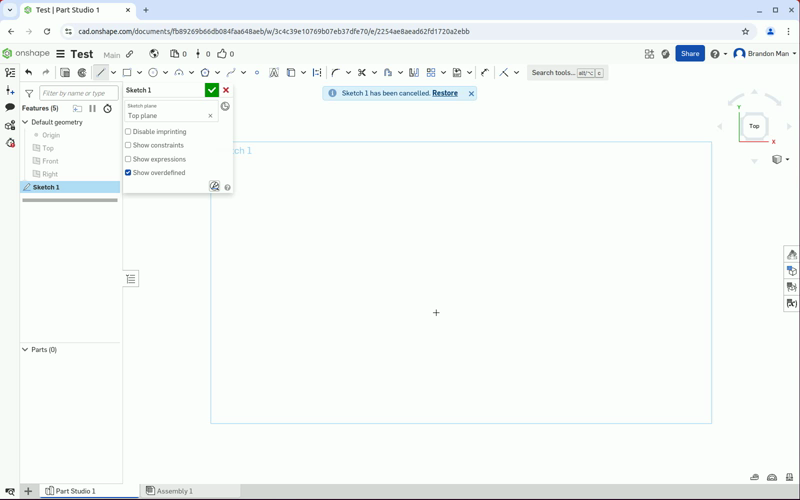
click(436, 312)
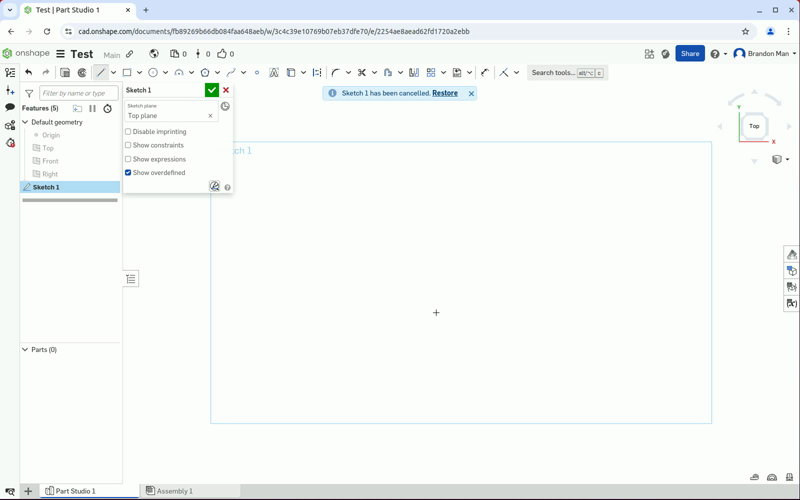
key_up(shift)
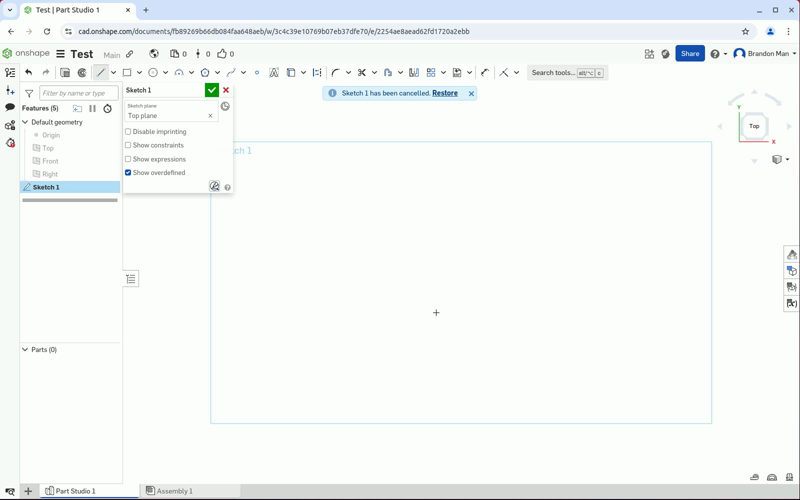
key_down(shift)
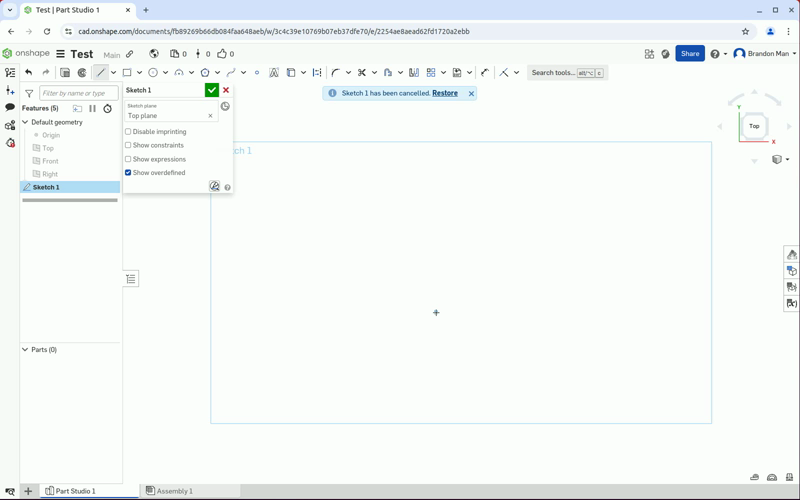
mouse_move(466, 312)
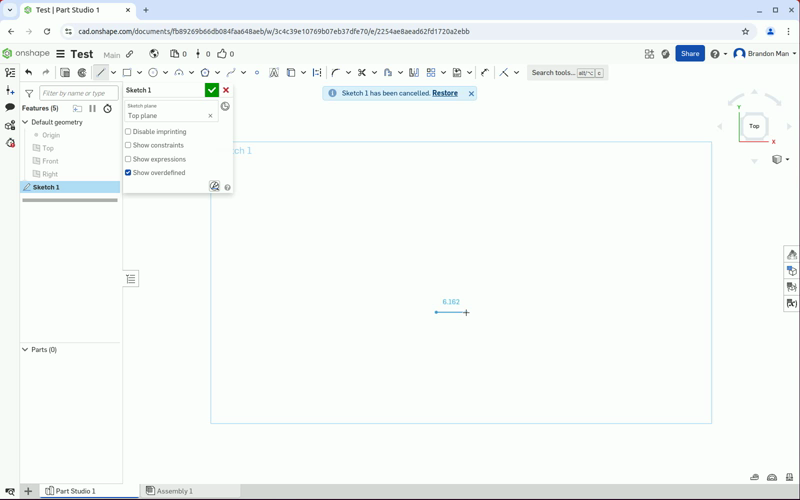
mouse_move(484, 312)
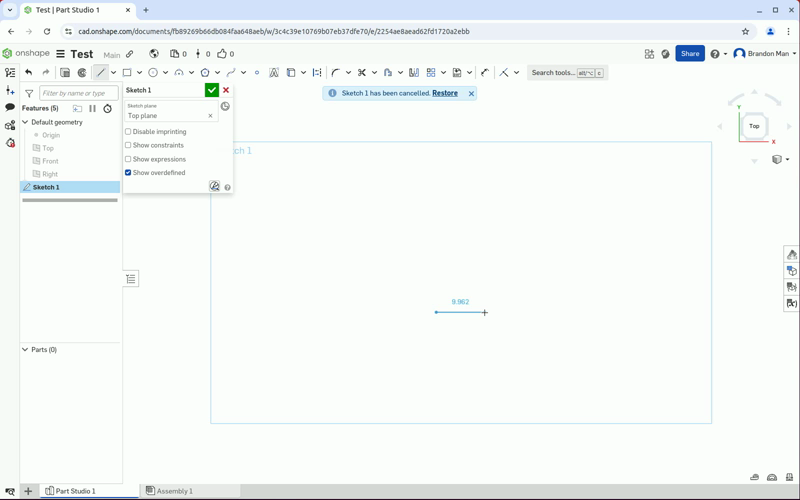
click(484, 312)
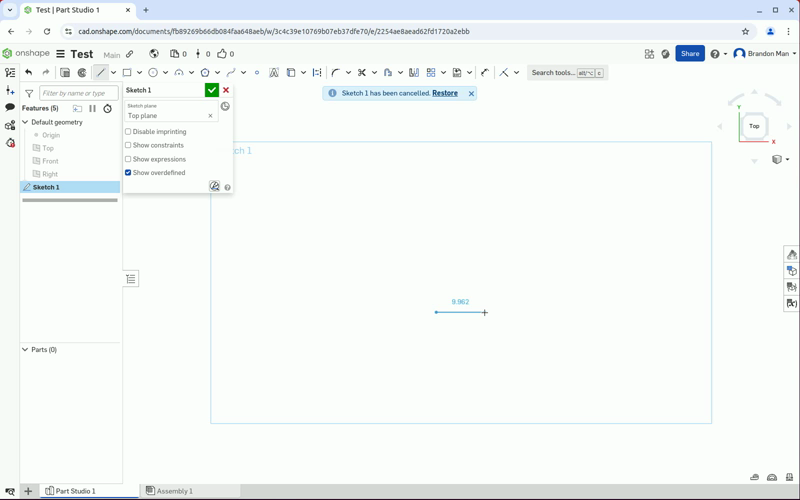
key_up(shift)
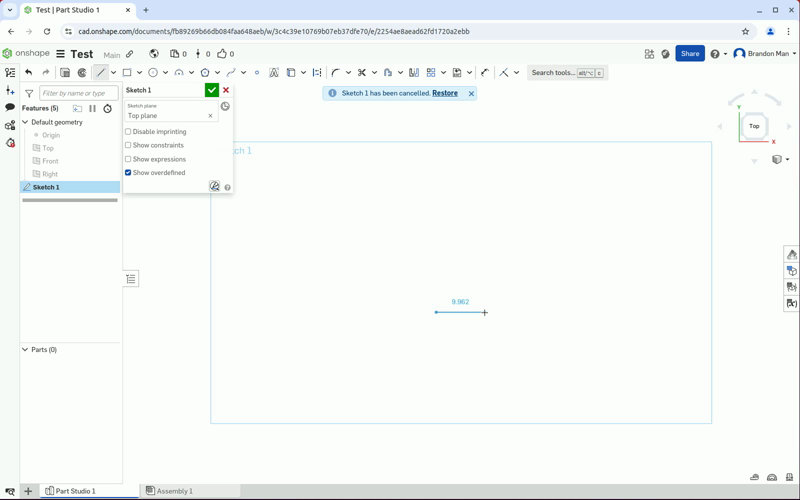
key_down(shift)
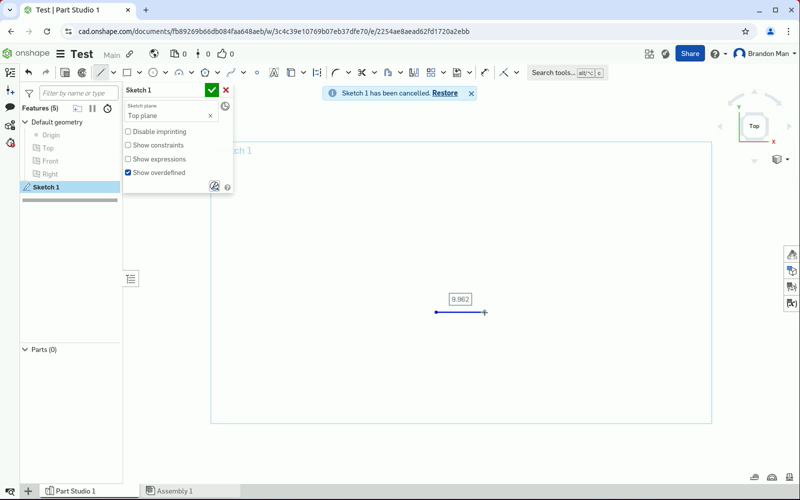
mouse_move(484, 241)
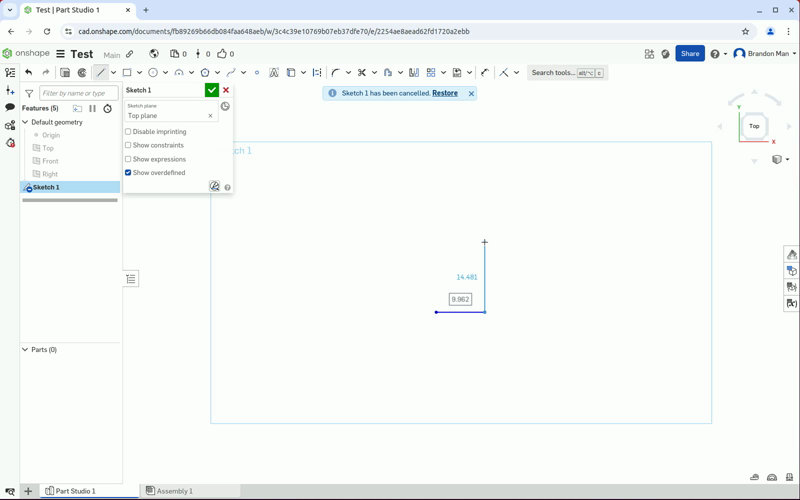
click(484, 241)
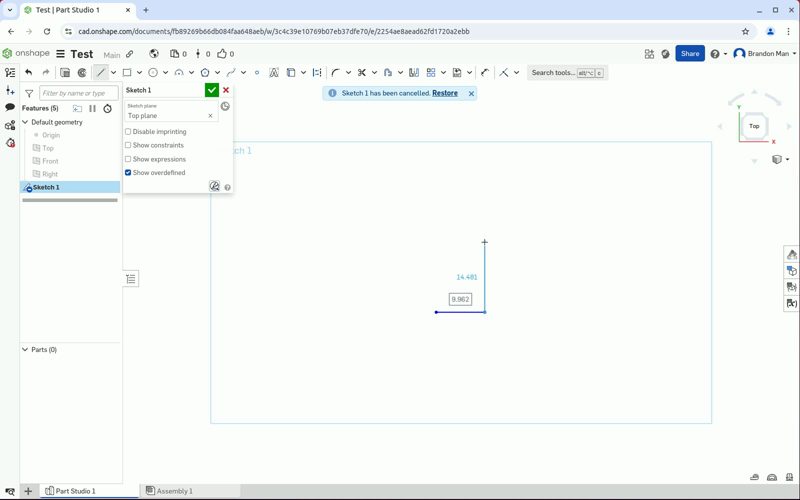
key_up(shift)
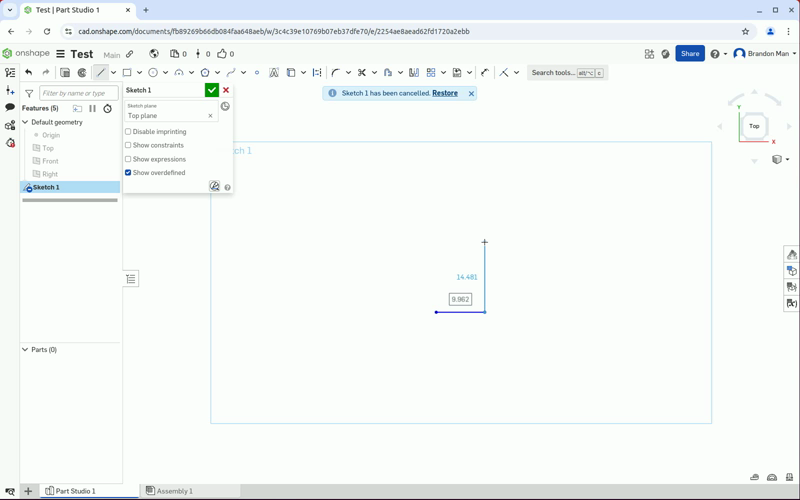
key_down(shift)
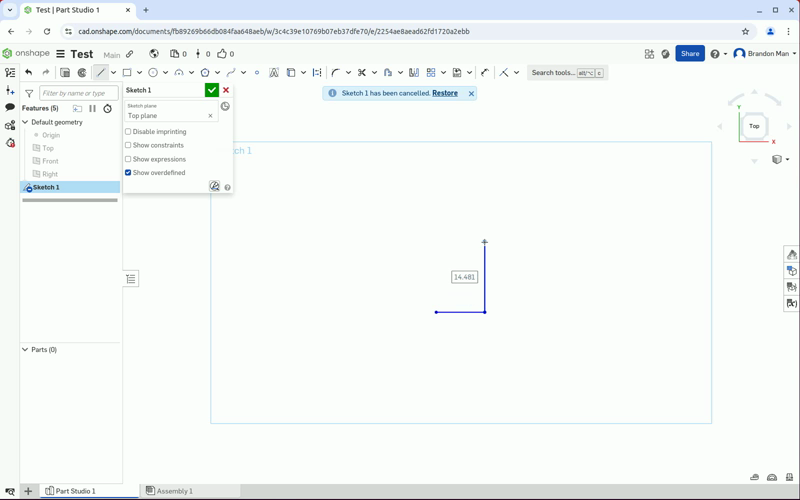
mouse_move(514, 241)
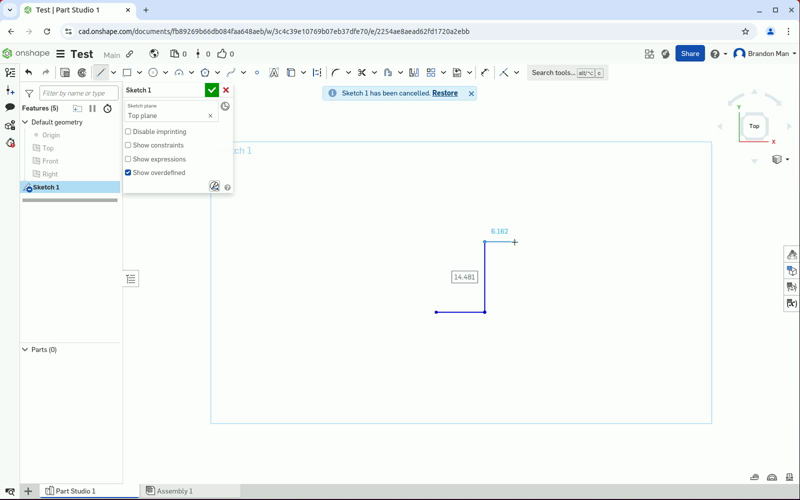
mouse_move(436, 241)
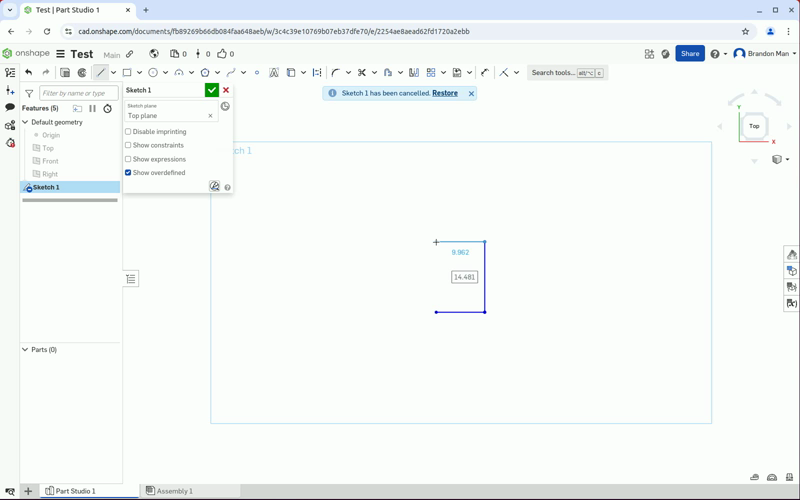
click(436, 241)
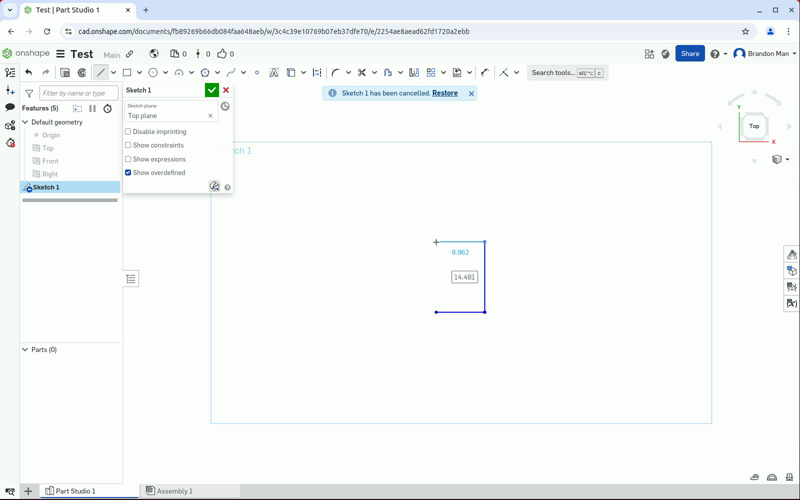
key_up(shift)
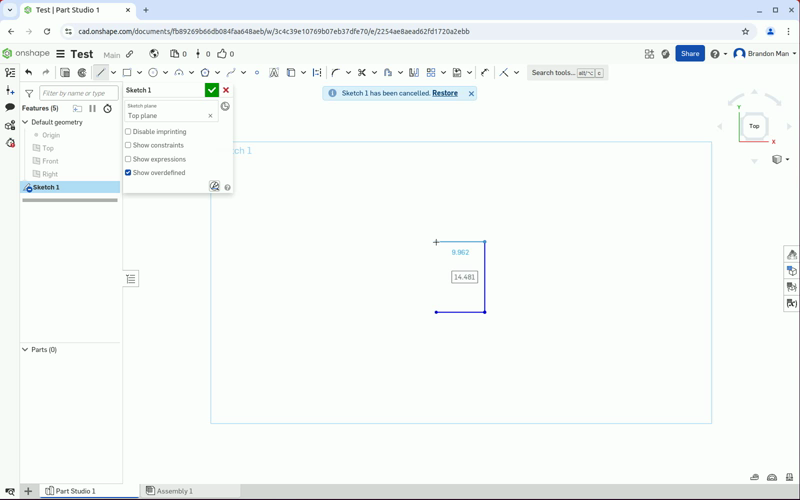
key_down(shift)
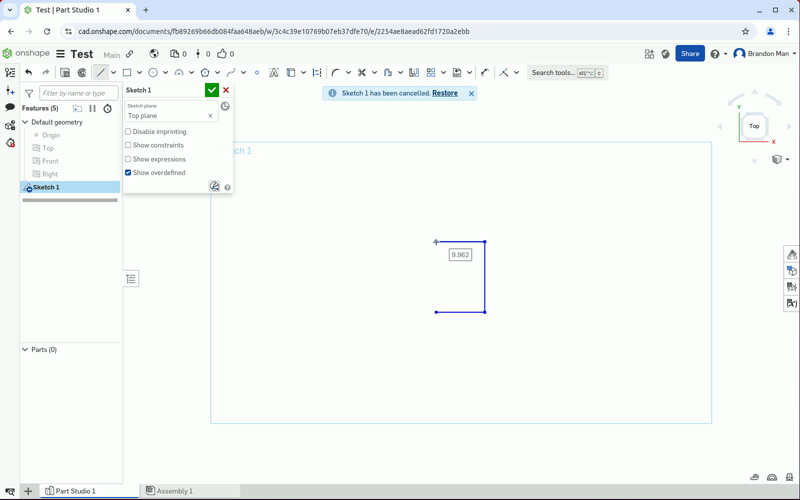
mouse_move(436, 312)
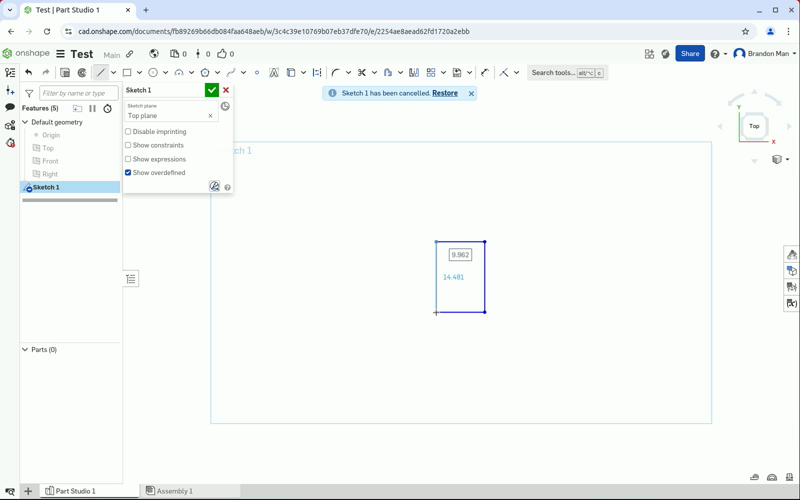
key_up(shift)
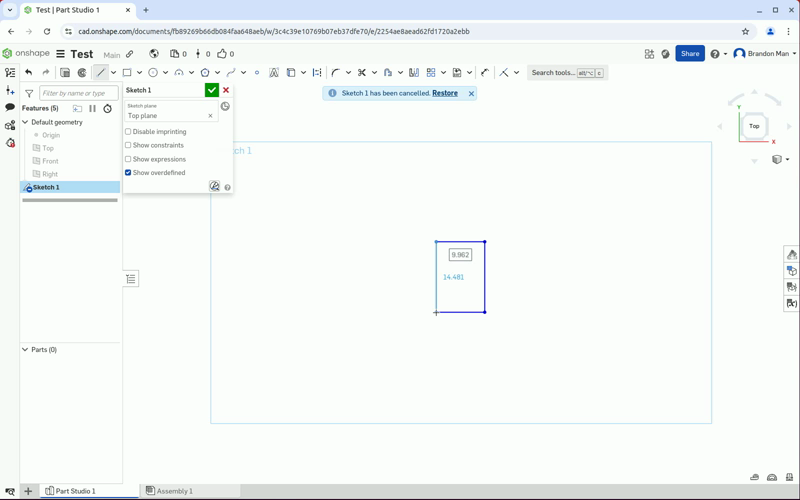
click(436, 312)
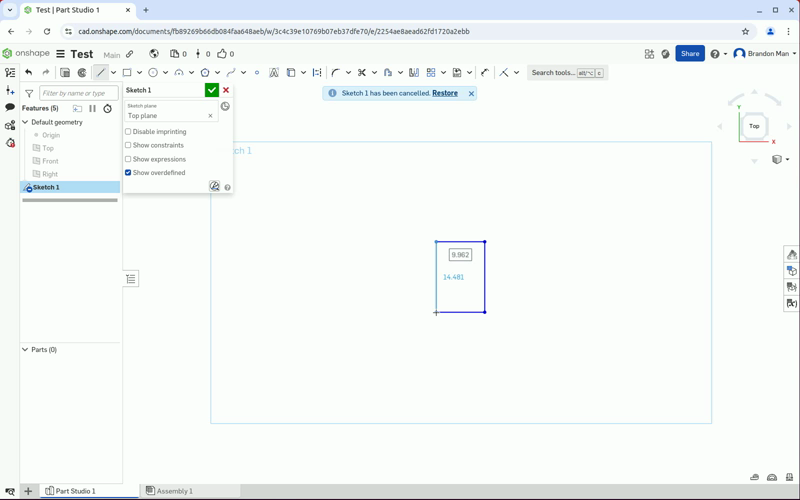
key(esc)
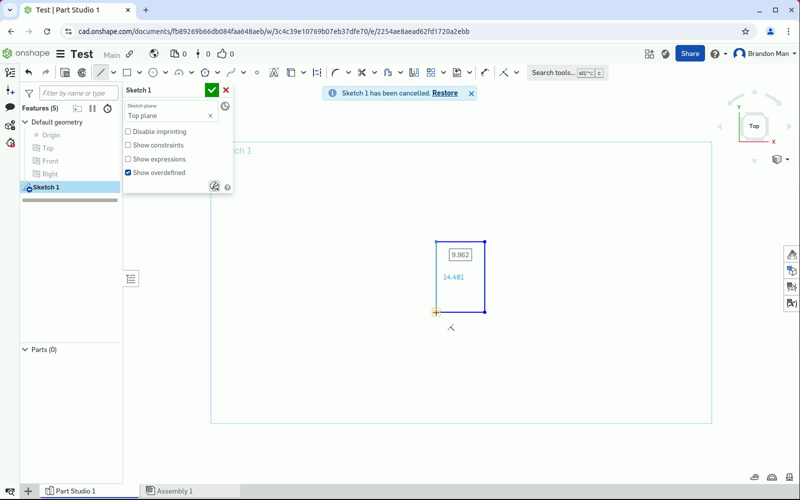
mouse_move(462, 253)
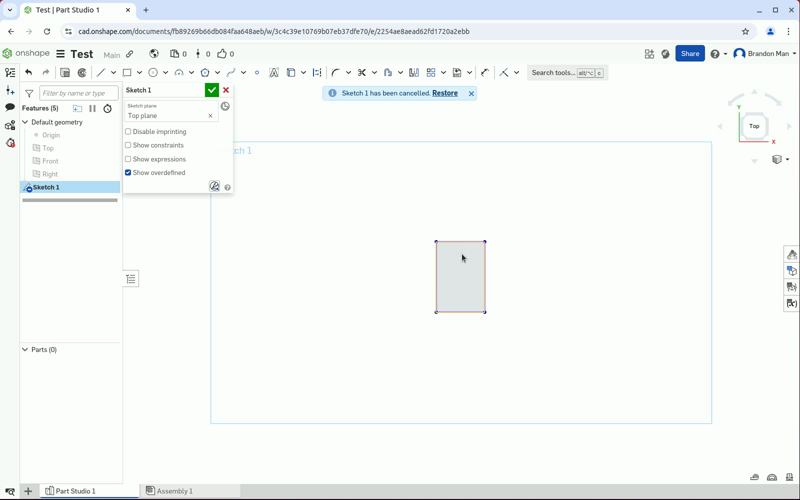
click(462, 253)
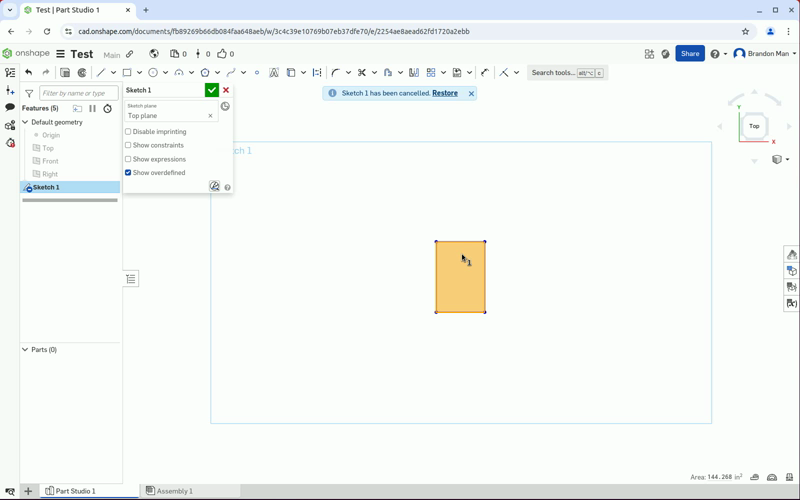
mouse_move(73, 352)
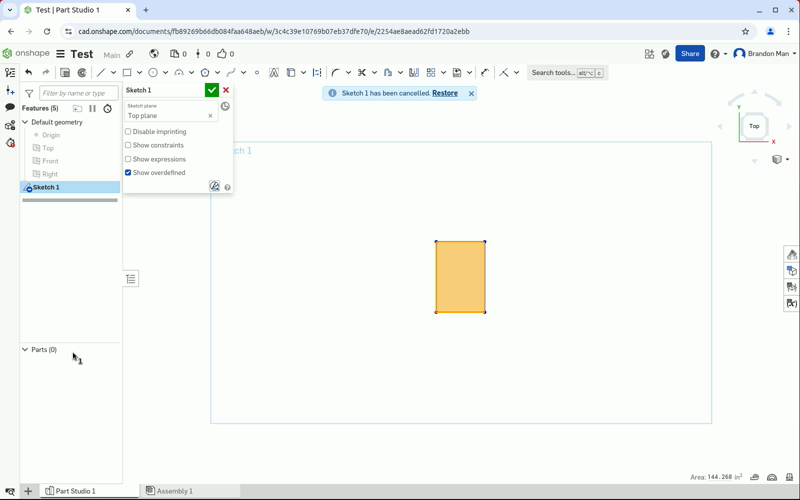
key(shift+y)
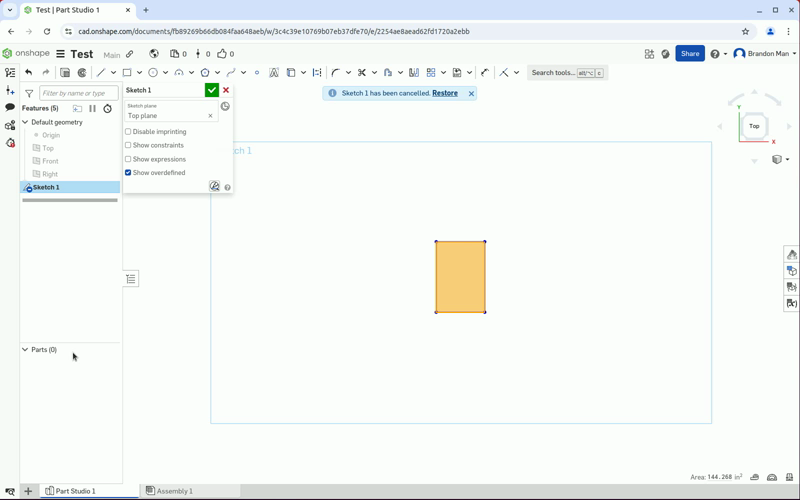
key(shift+e)
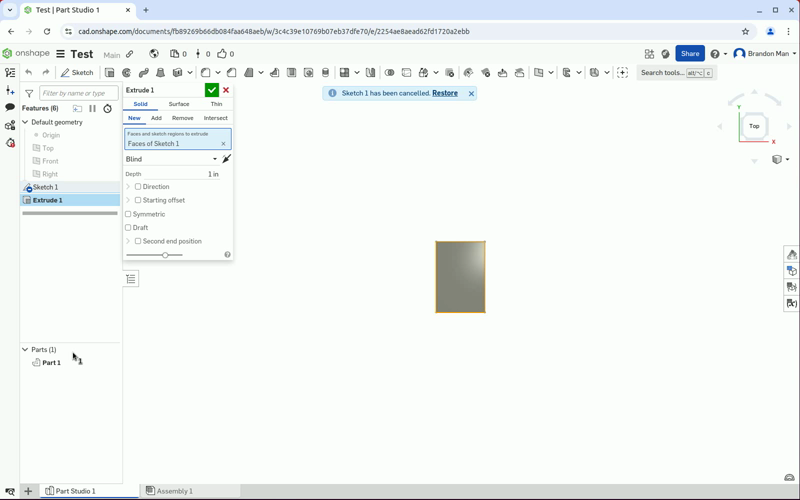
mouse_move(143, 106)
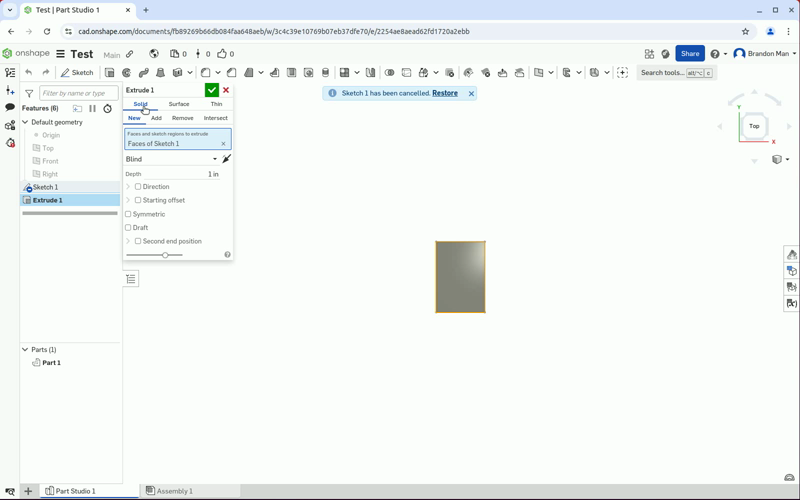
click(143, 106)
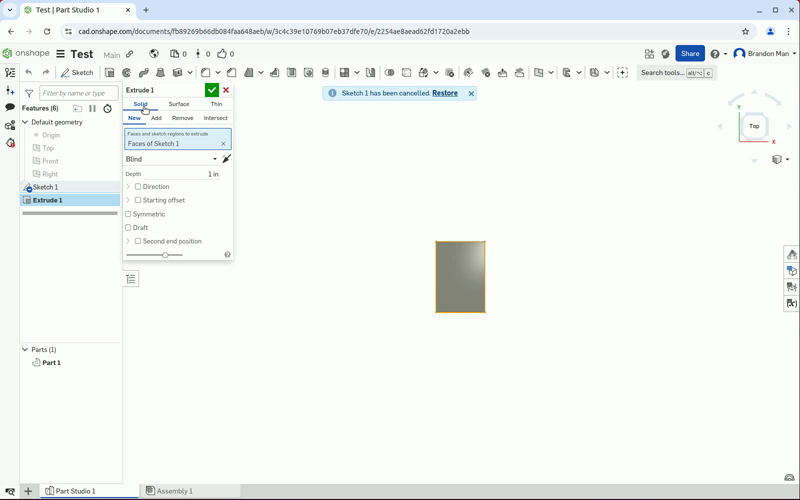
mouse_move(137, 120)
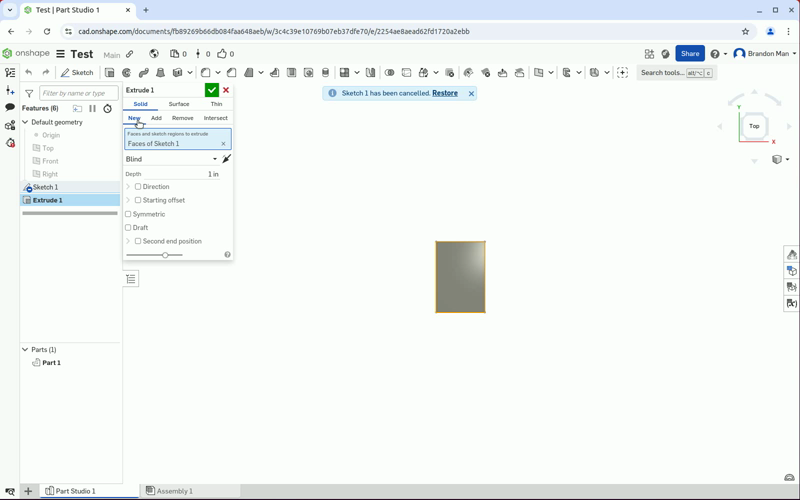
click(137, 120)
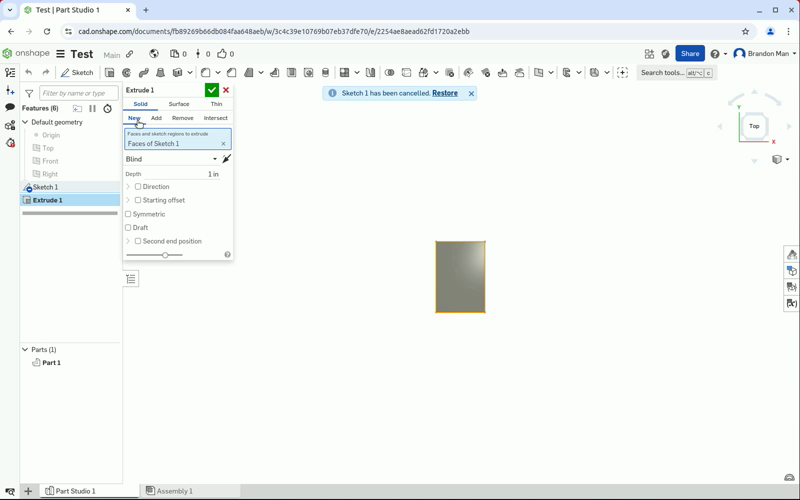
key(tab, 4)
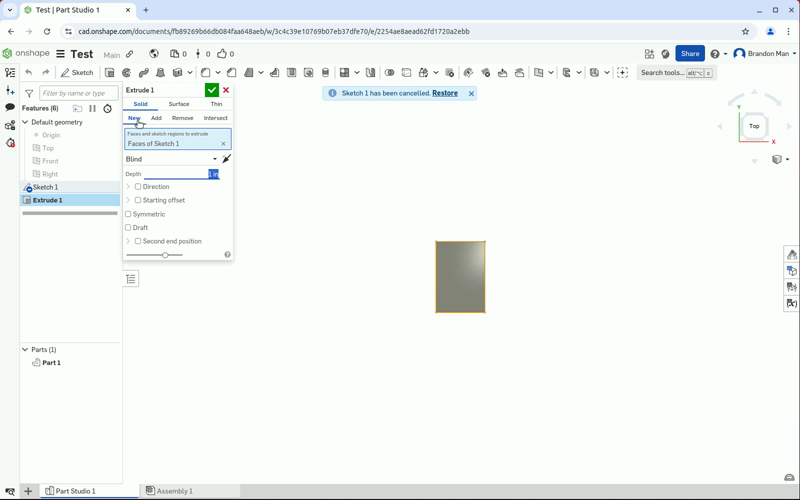
text(0.481)
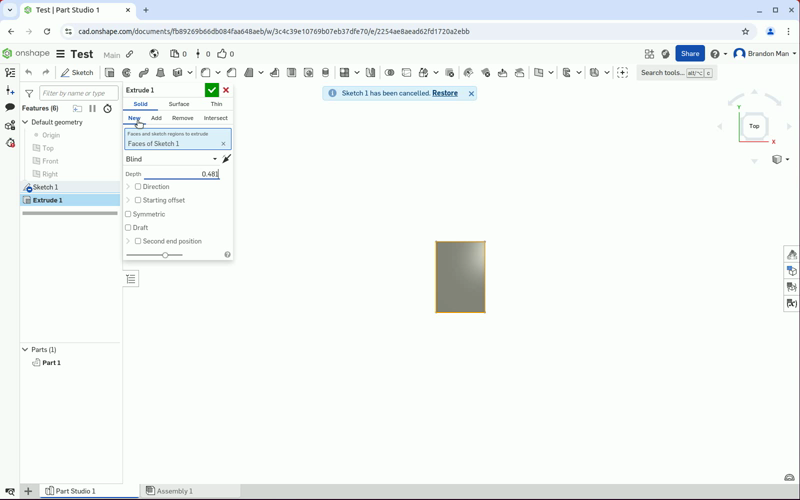
key(enter)
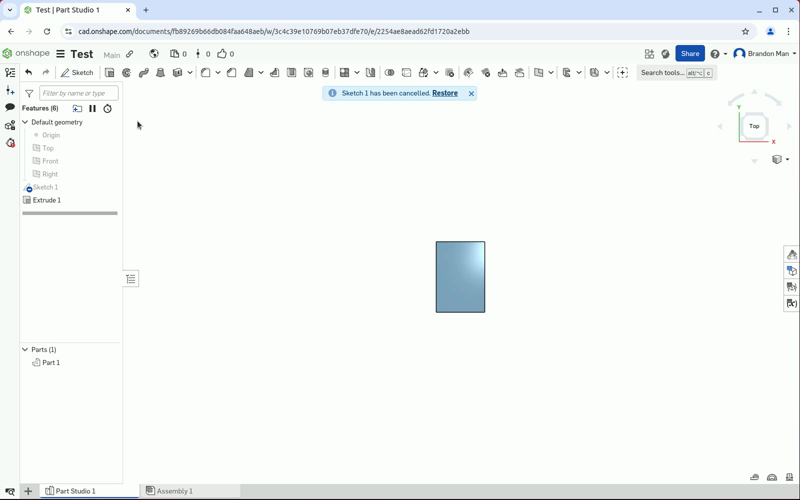
key(shift+h)
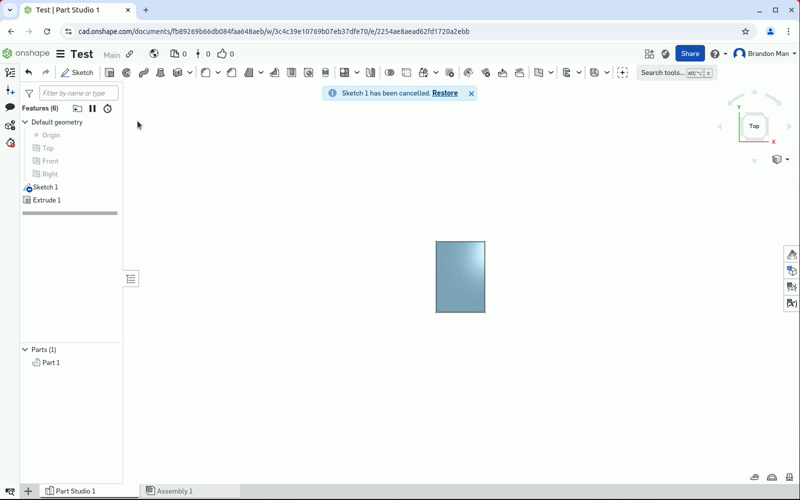
key(shift+h)
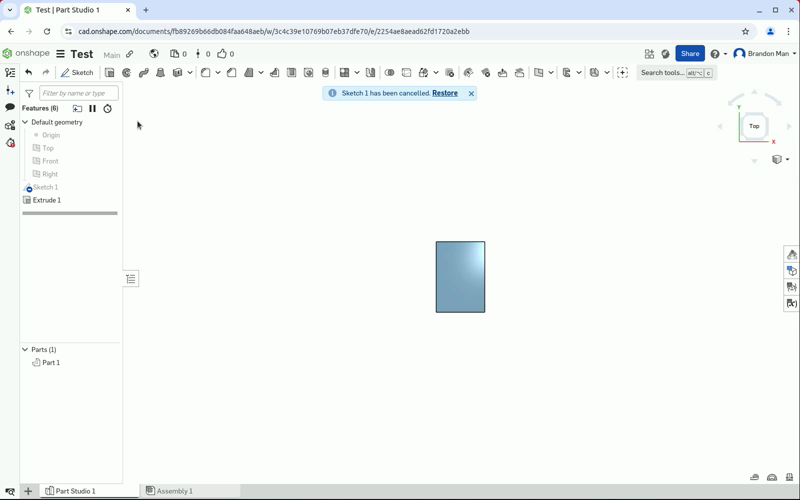
mouse_move(73, 189)
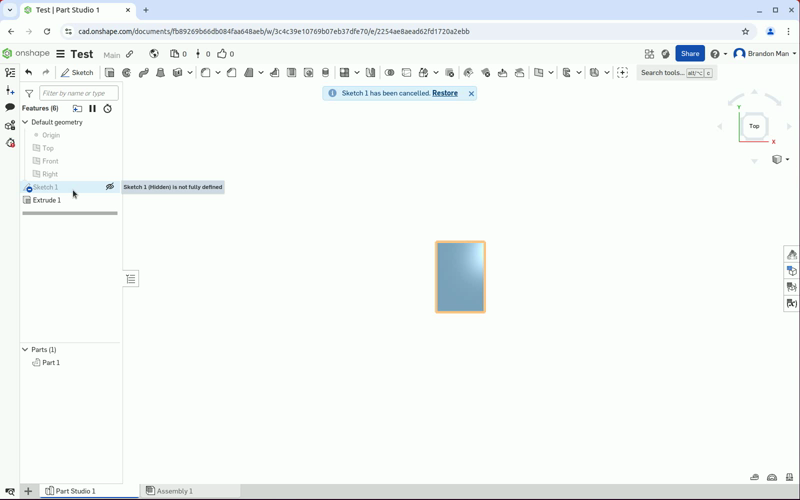
click(73, 189)
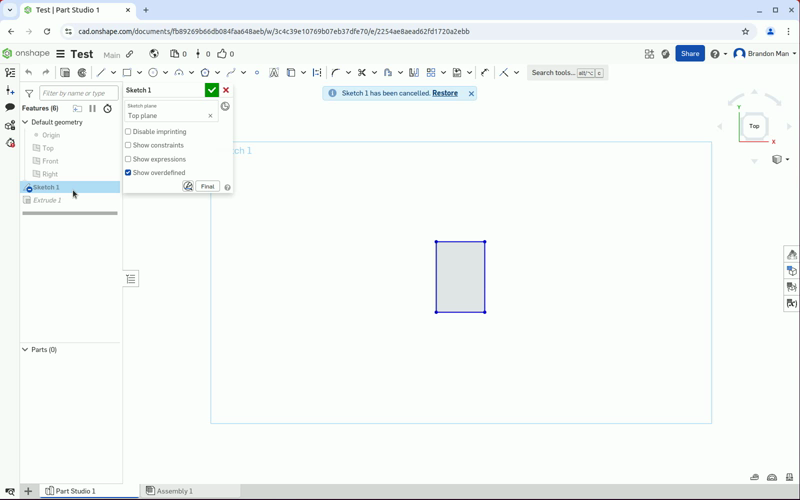
mouse_move(229, 92)
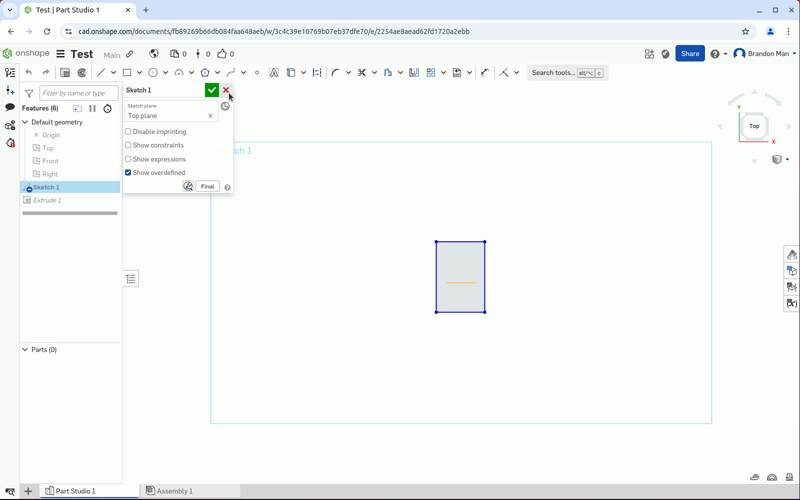
click(229, 92)
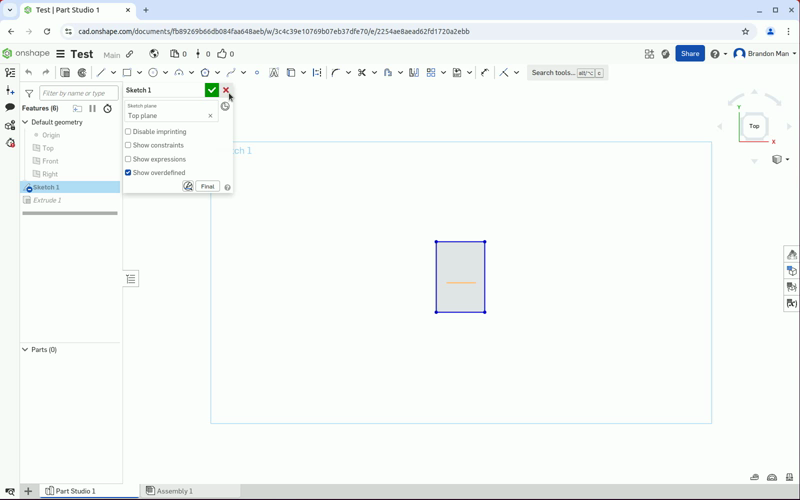
key(shift+s)
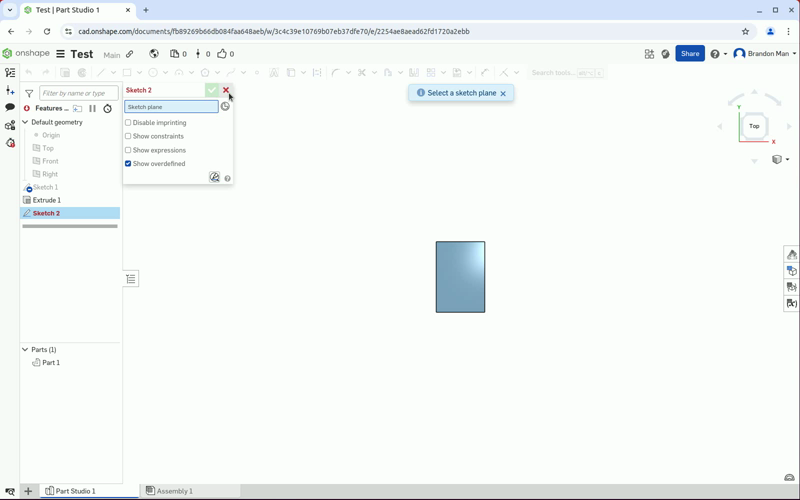
mouse_move(73, 150)
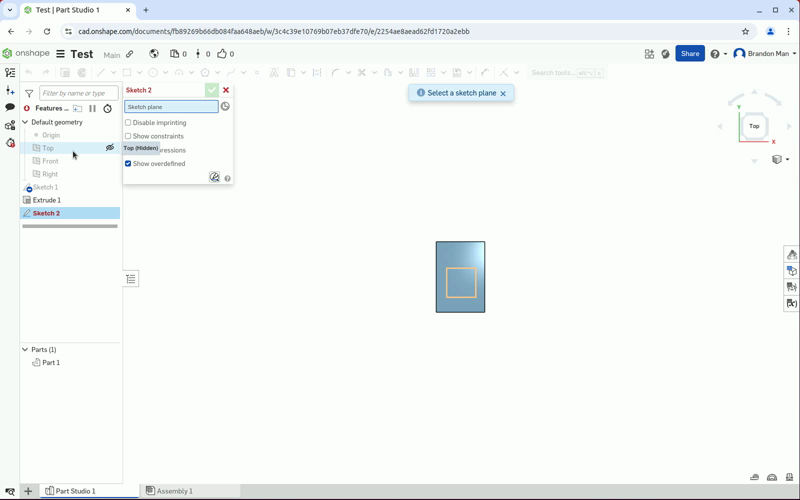
click(73, 150)
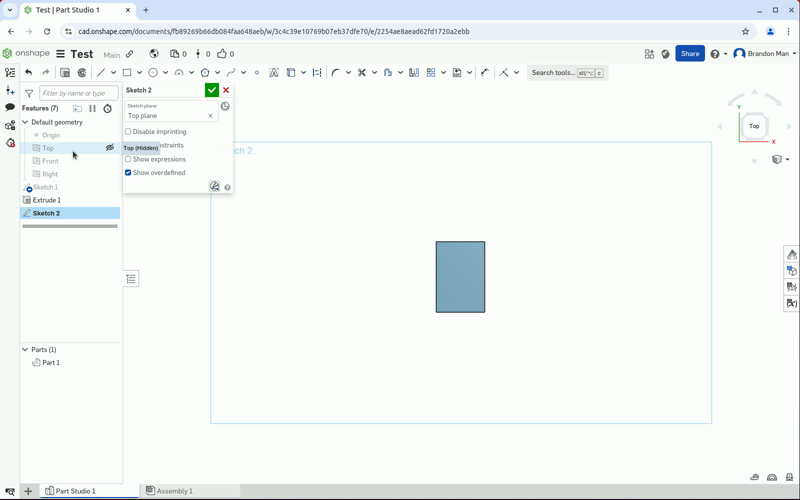
mouse_move(73, 352)
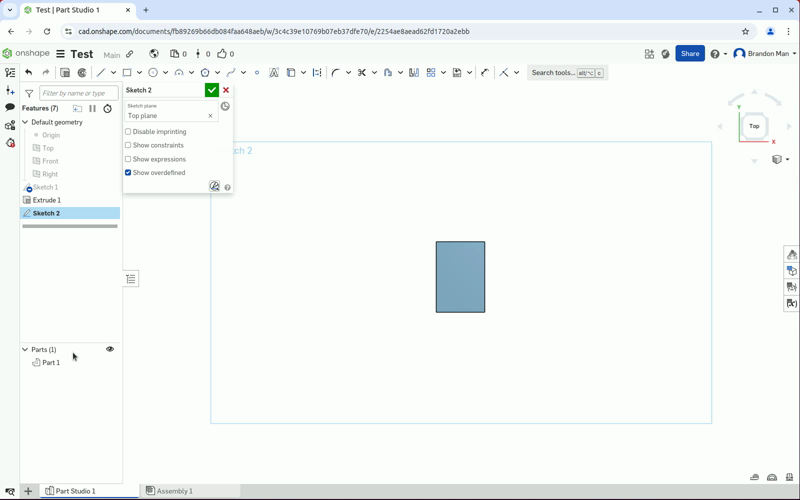
key(y)
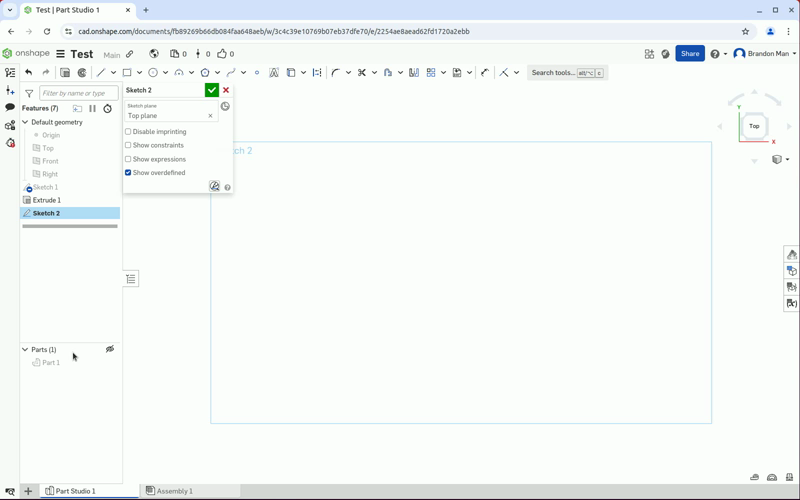
key(l)
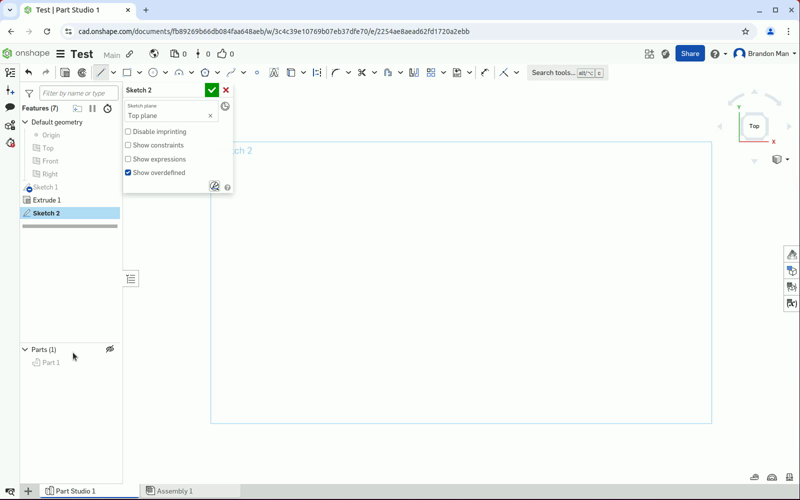
key_down(shift)
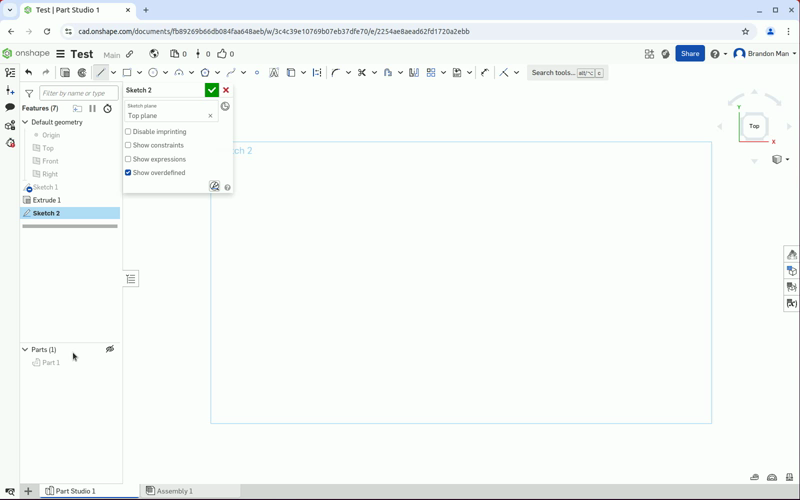
mouse_move(433, 314)
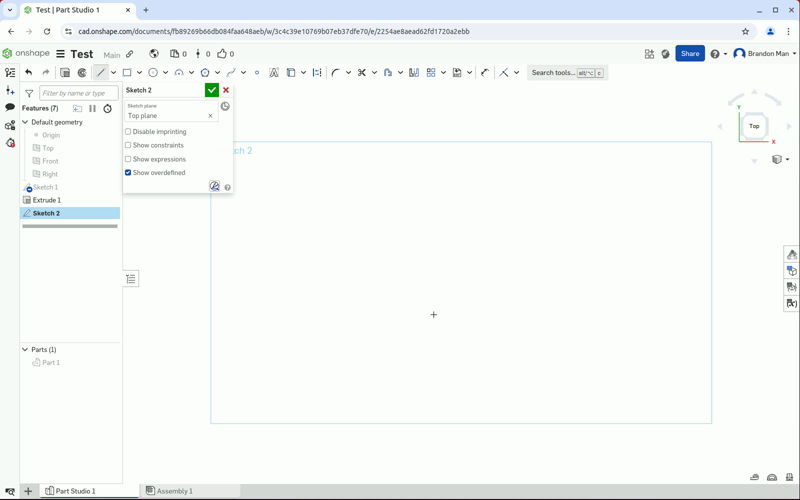
click(433, 314)
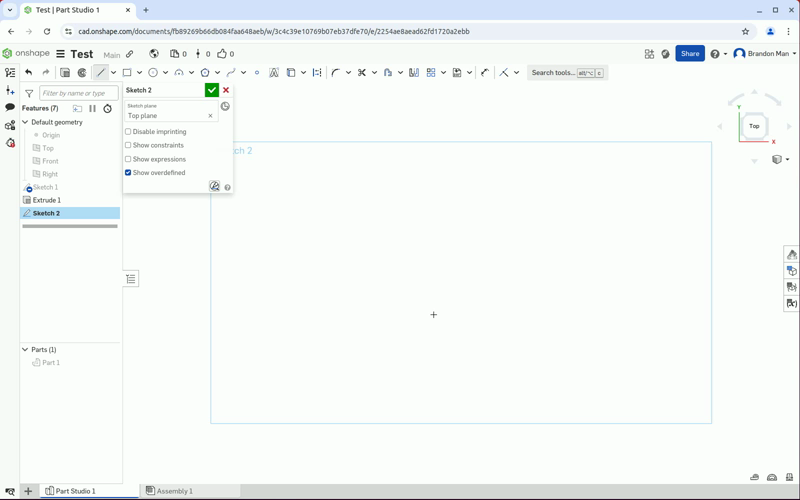
key_up(shift)
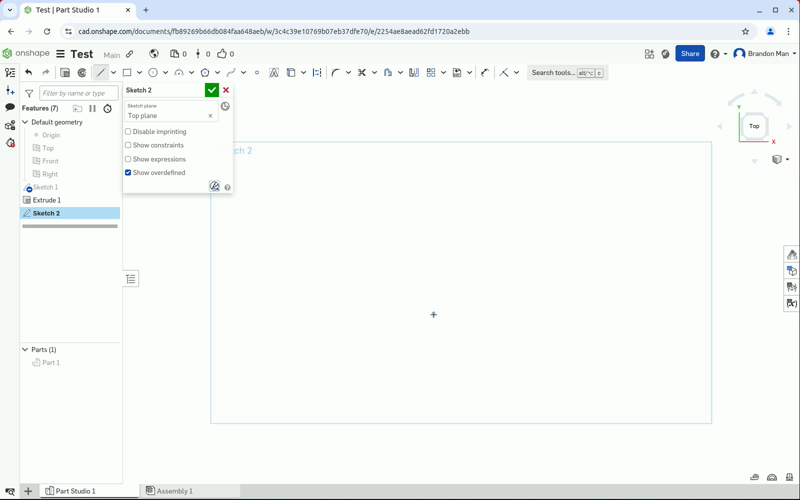
key_down(shift)
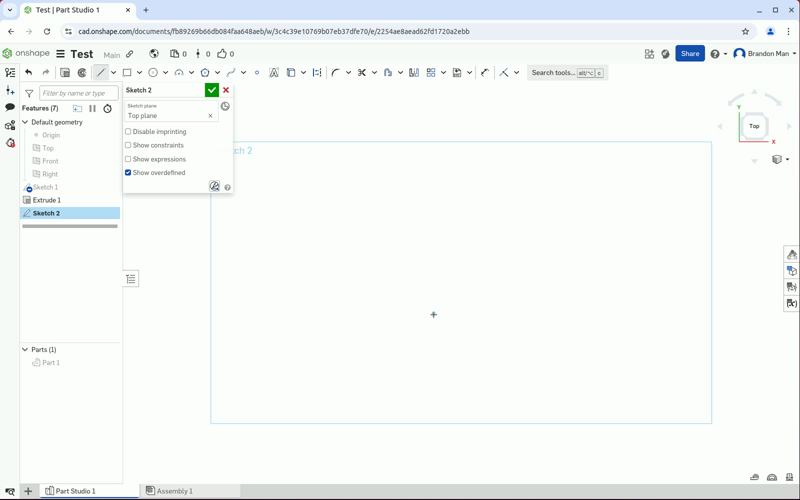
mouse_move(463, 314)
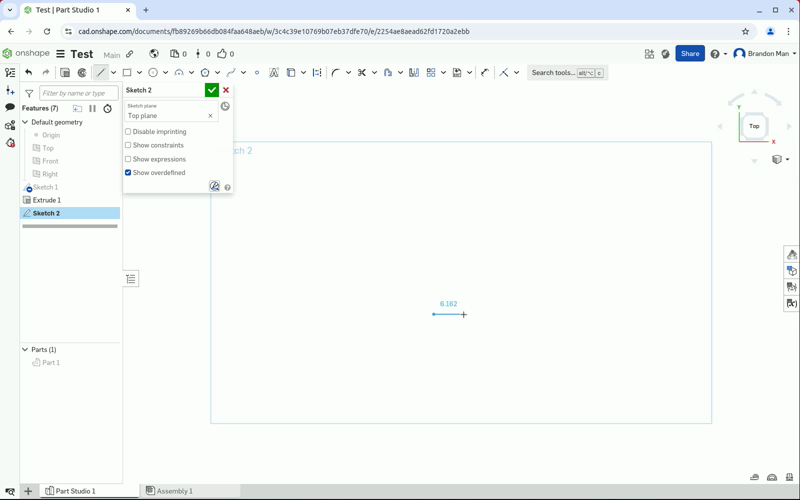
mouse_move(486, 314)
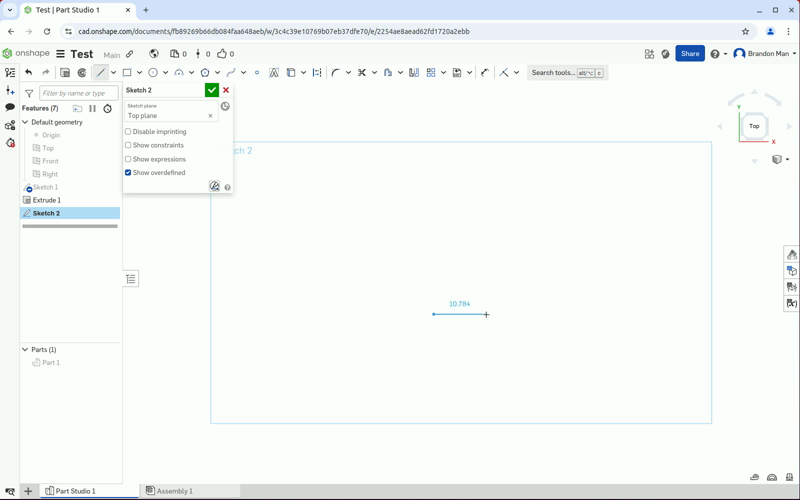
click(486, 314)
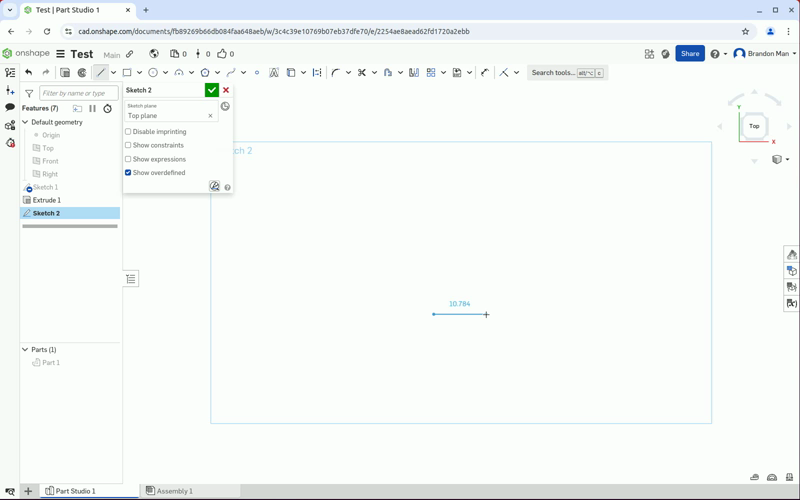
key_up(shift)
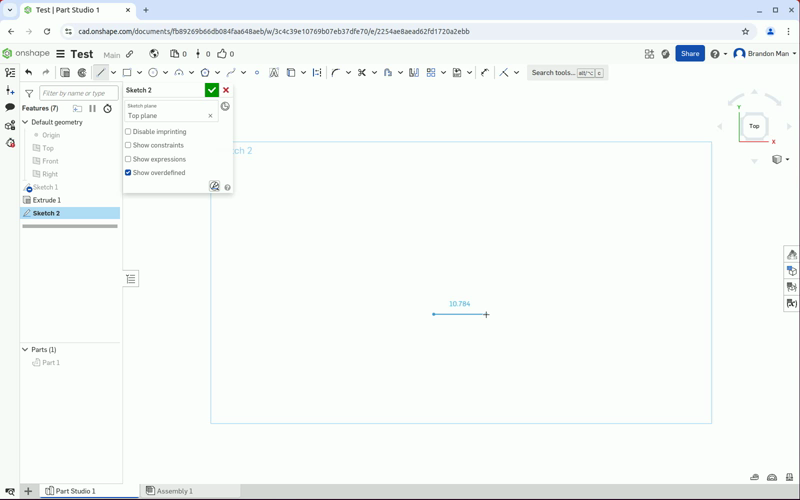
key_down(shift)
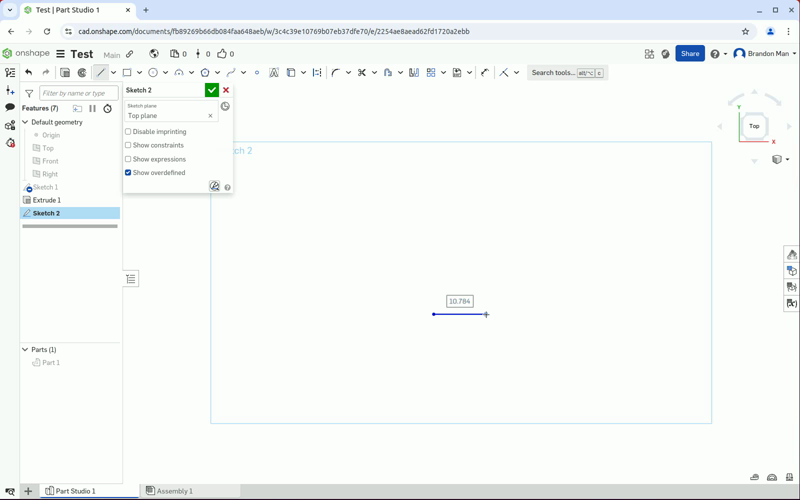
mouse_move(486, 240)
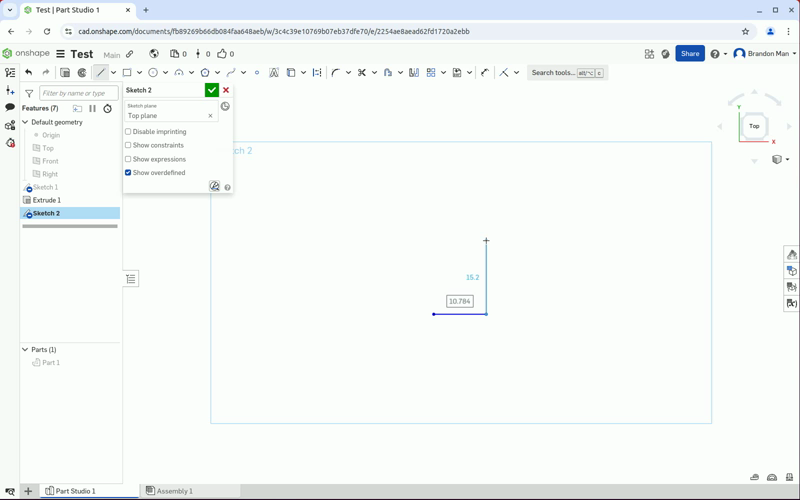
click(486, 240)
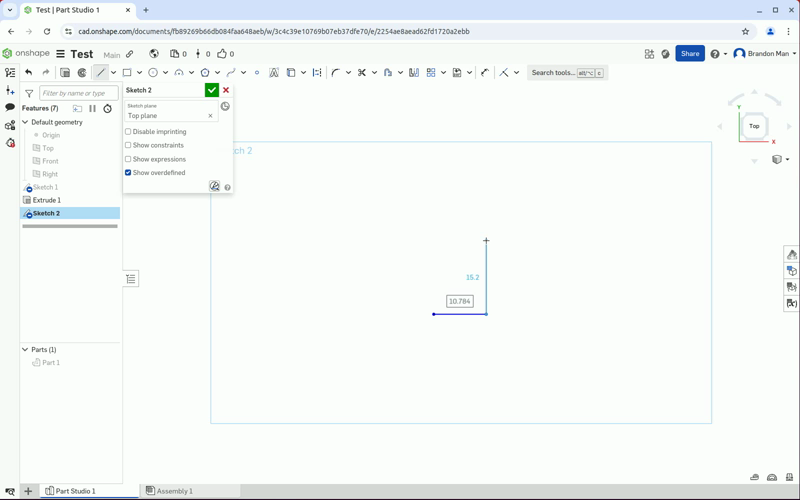
key_up(shift)
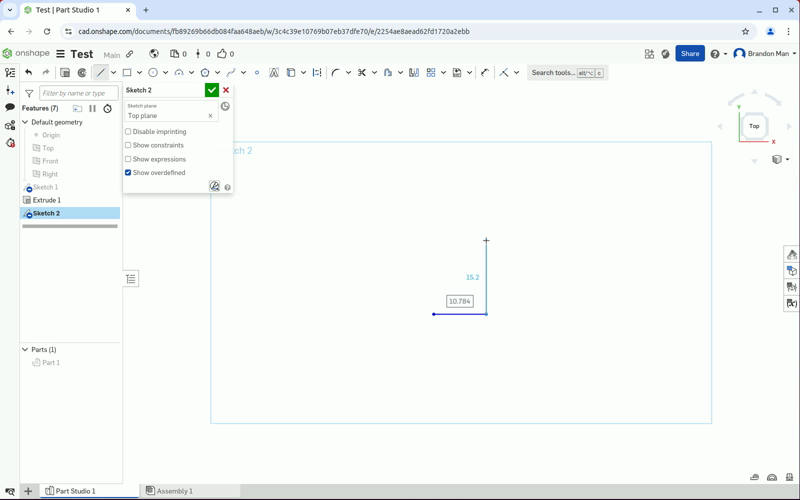
key_down(shift)
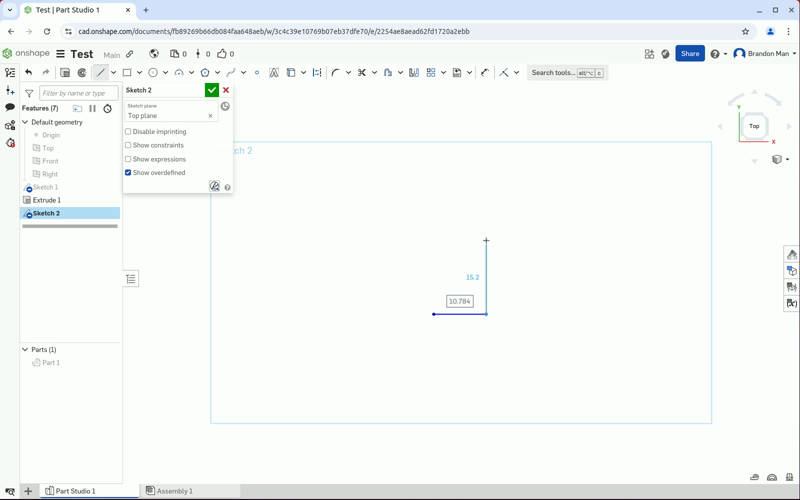
mouse_move(516, 240)
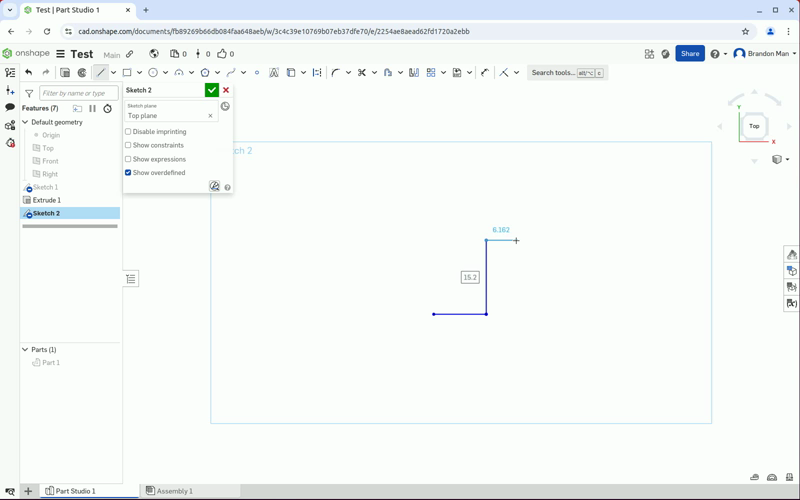
mouse_move(433, 240)
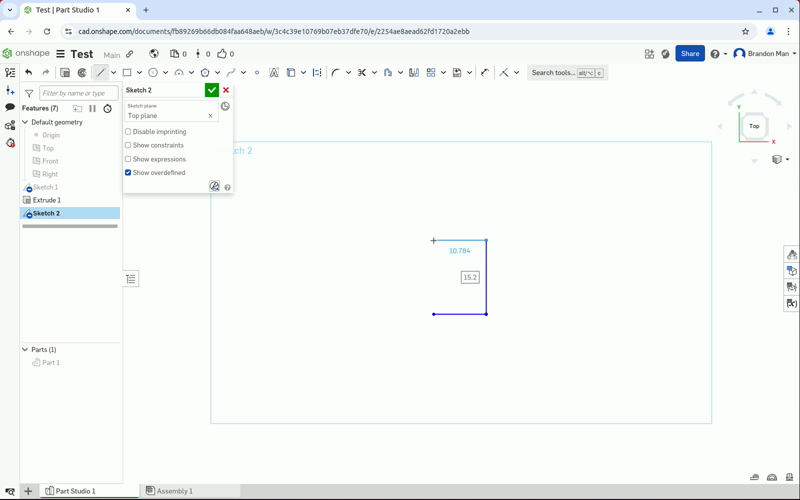
click(433, 240)
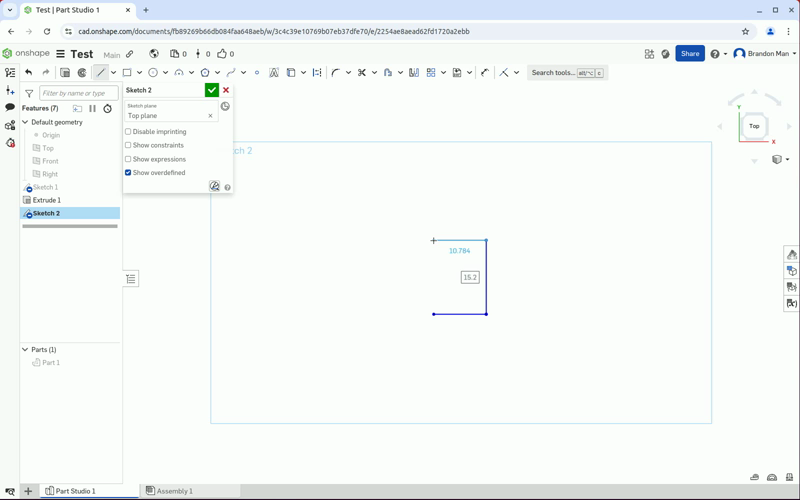
key_up(shift)
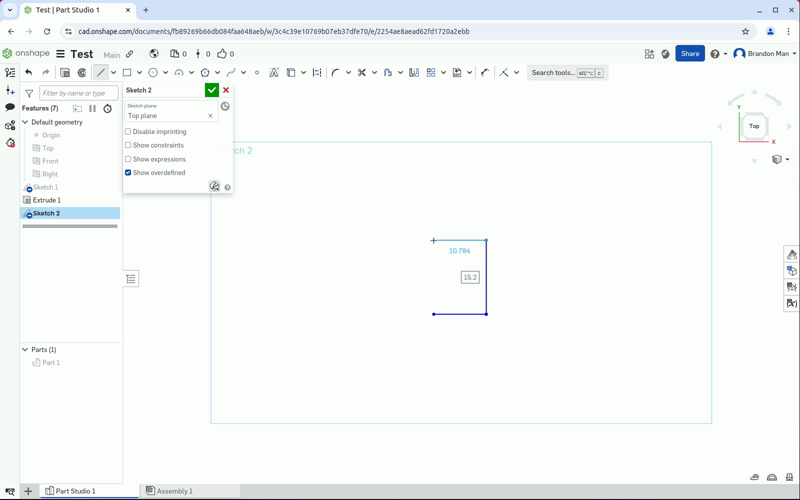
key_down(shift)
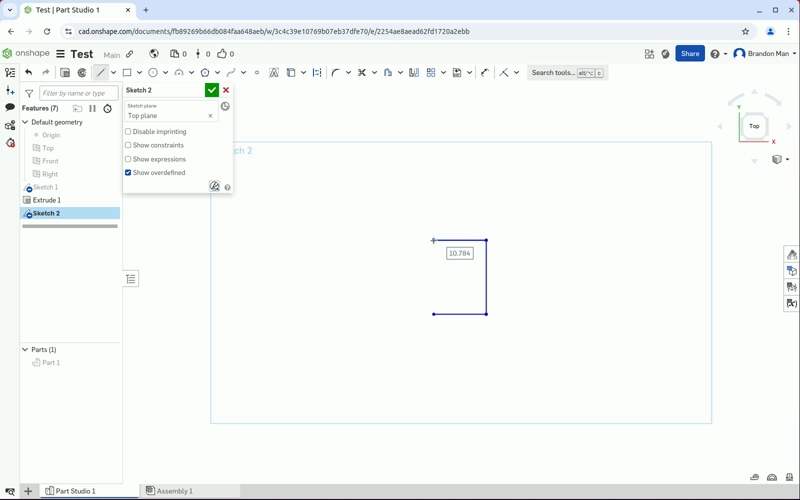
mouse_move(433, 314)
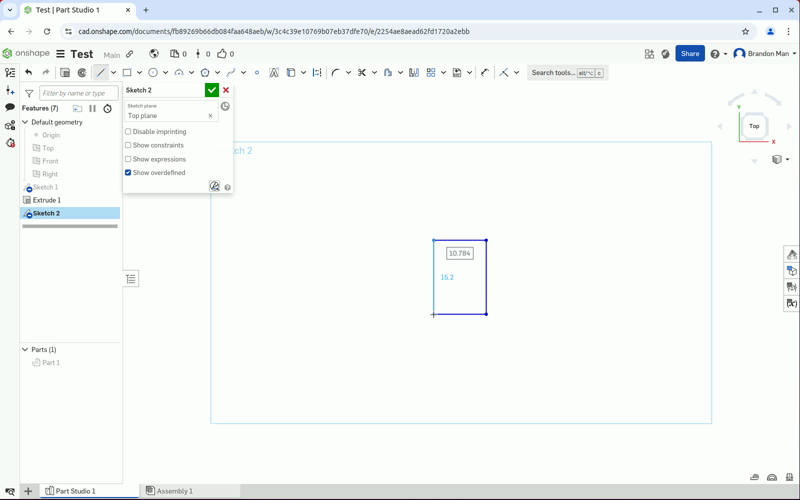
key_up(shift)
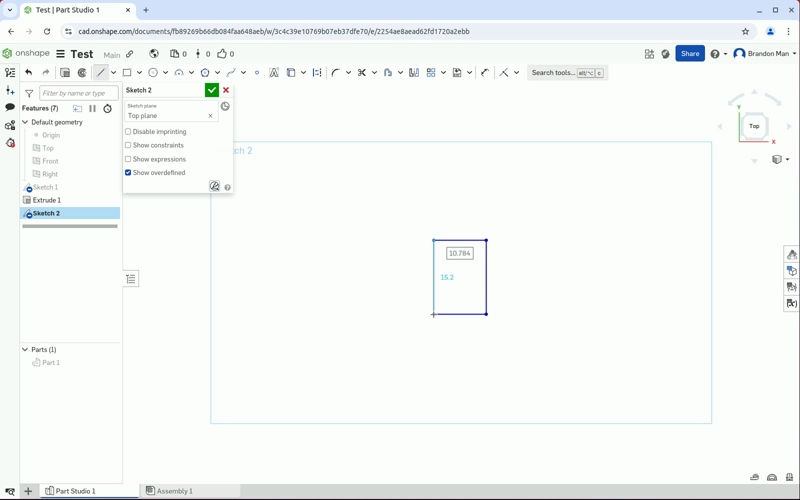
click(433, 314)
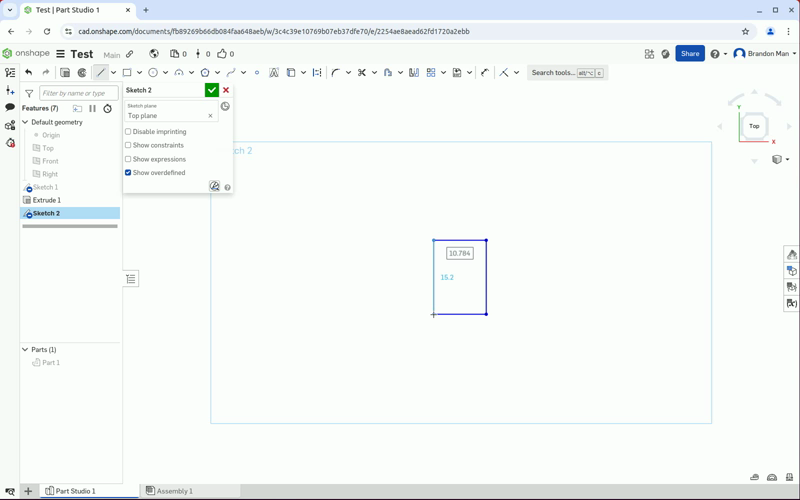
key(esc)
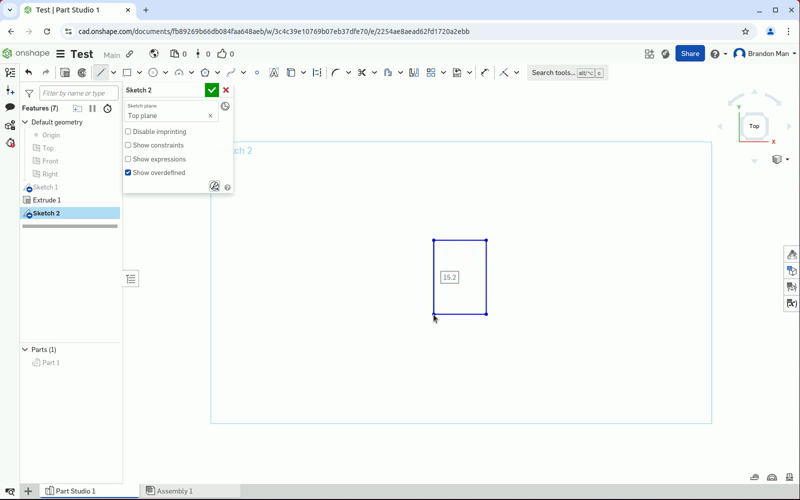
key(l)
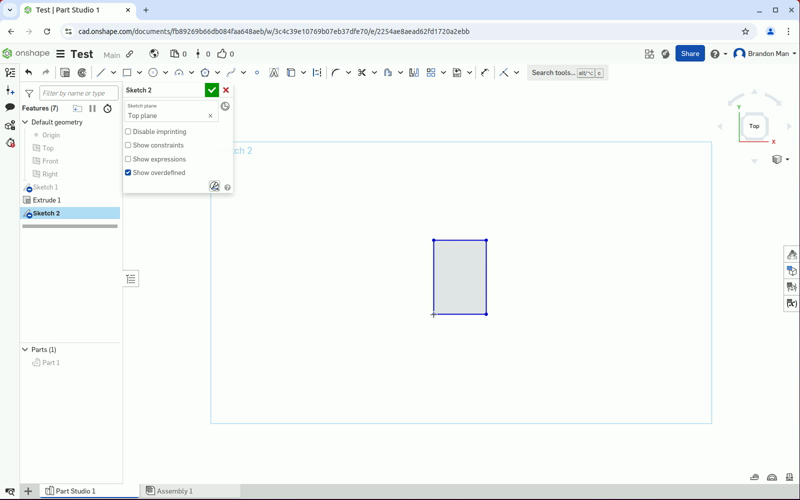
key_down(shift)
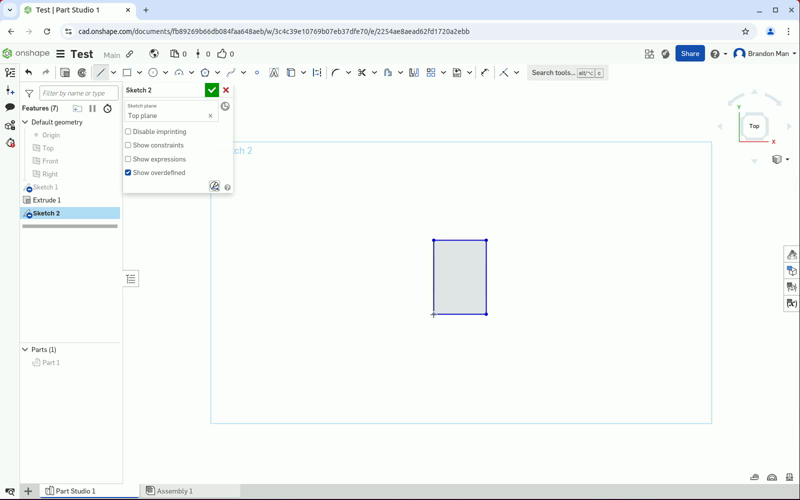
mouse_move(435, 312)
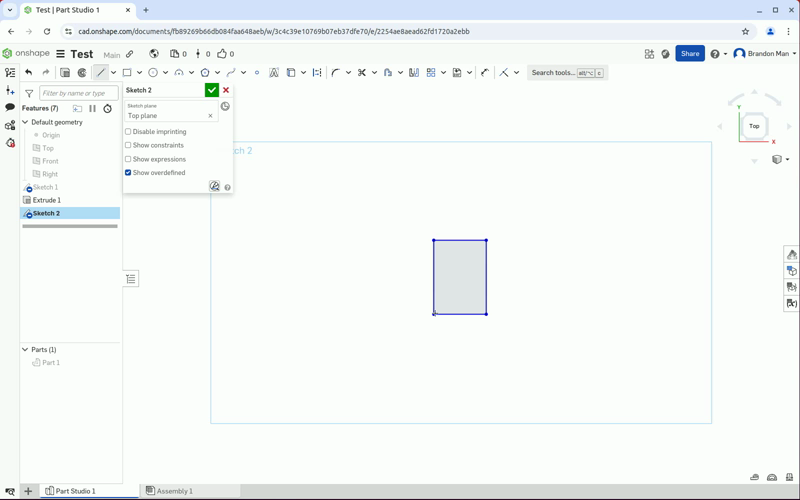
scroll(6)
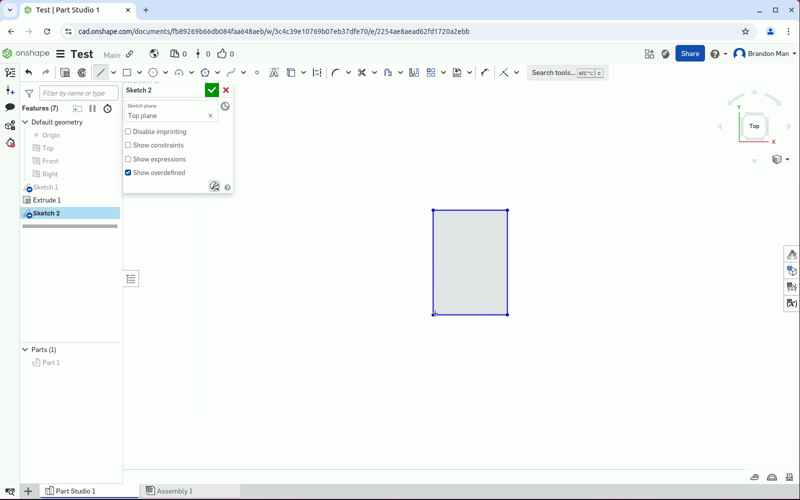
scroll(6)
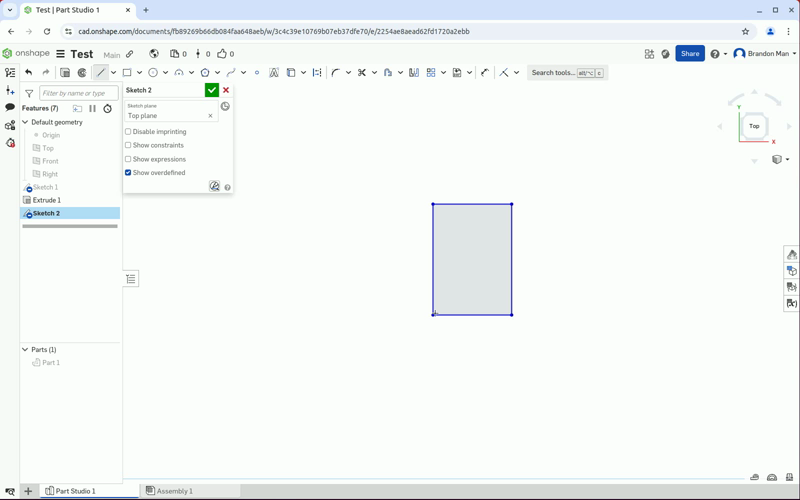
scroll(6)
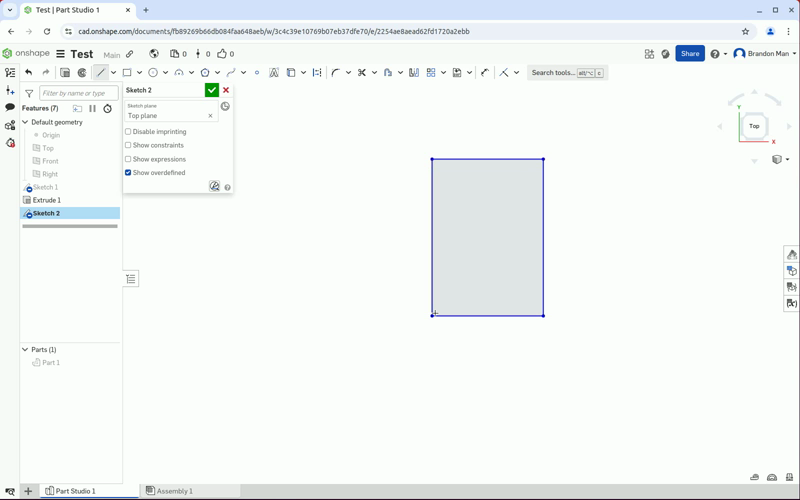
scroll(6)
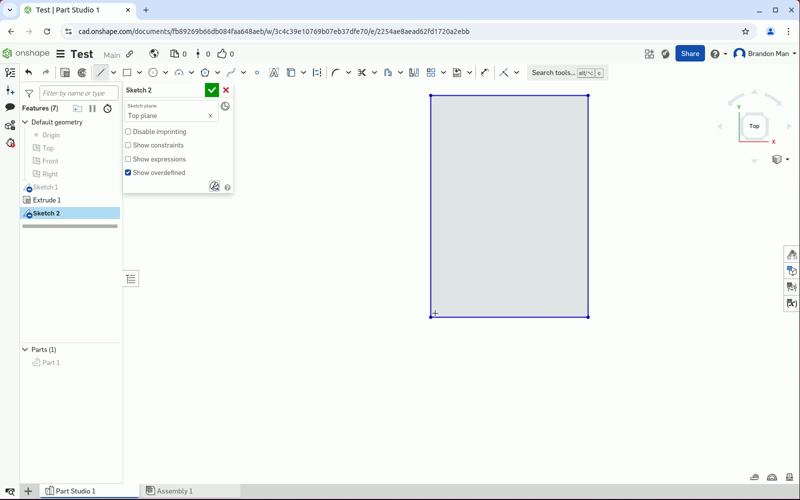
scroll(6)
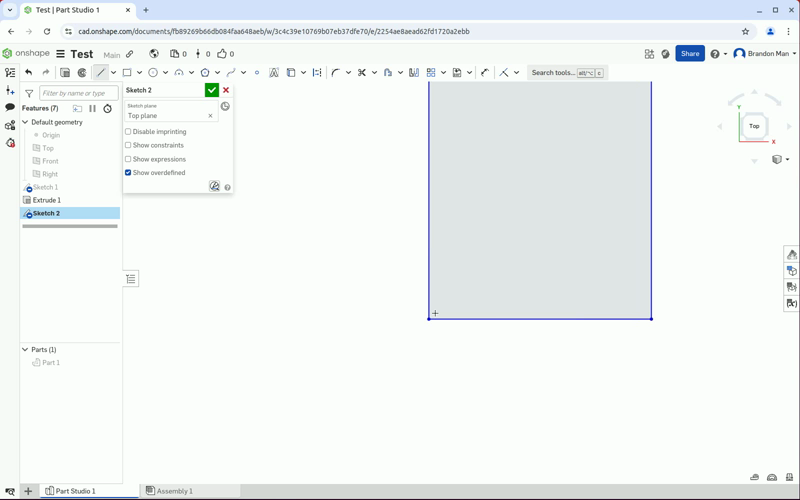
scroll(6)
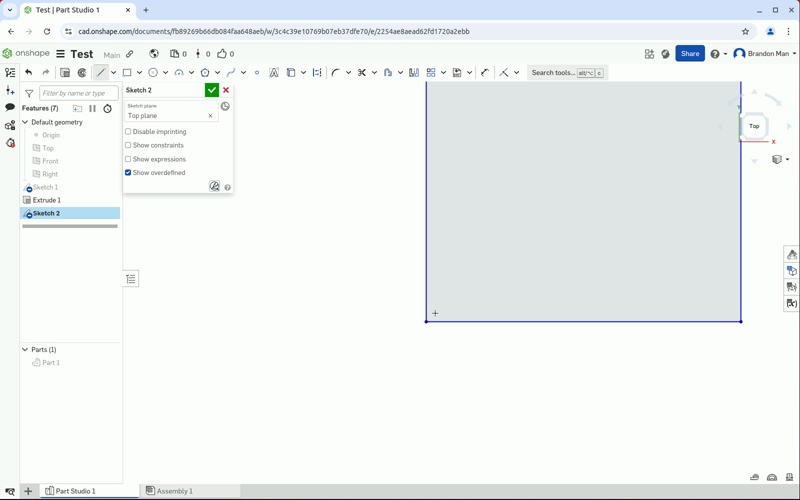
scroll(6)
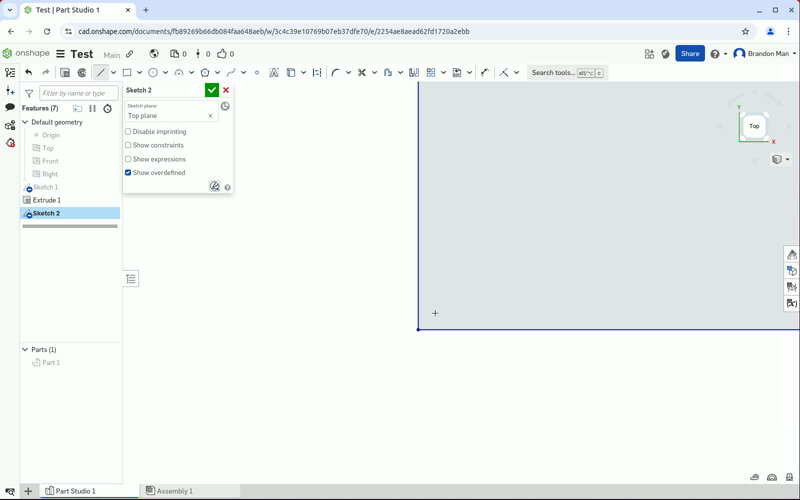
click(435, 312)
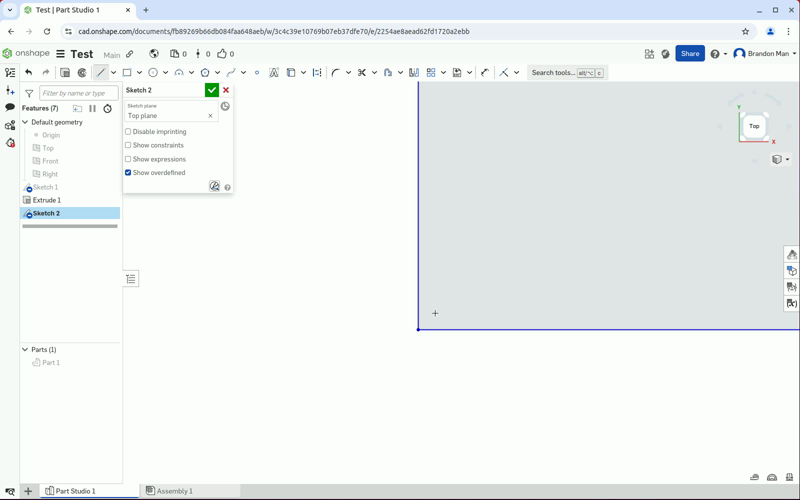
scroll(-6)
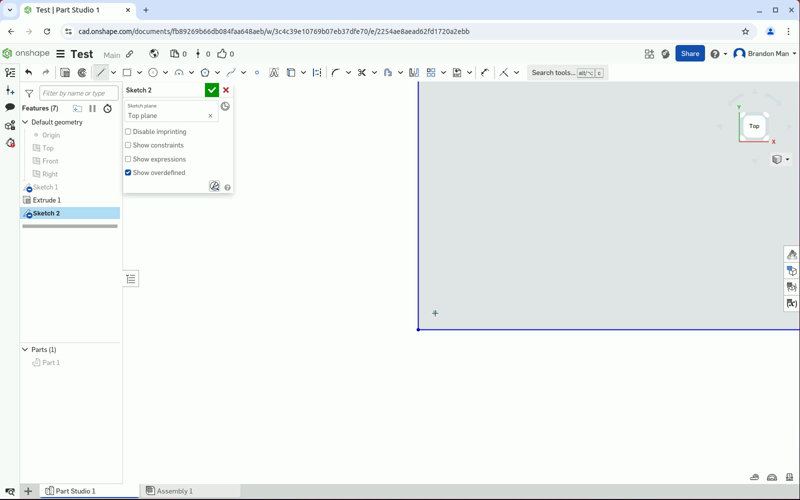
scroll(-6)
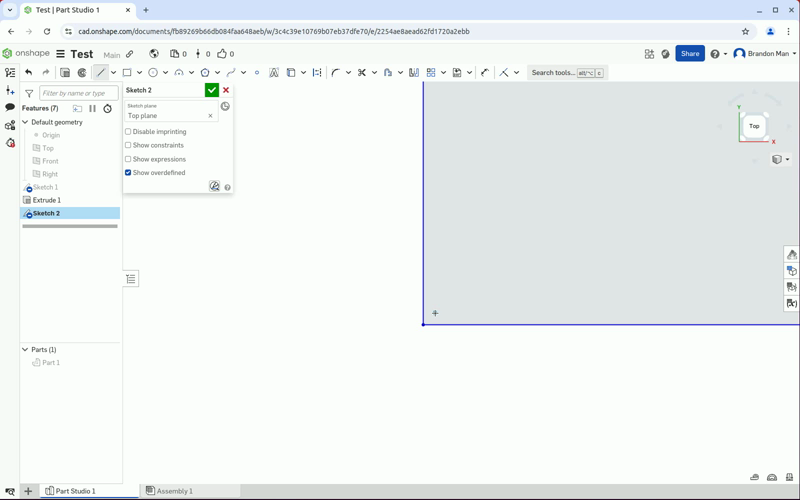
scroll(-6)
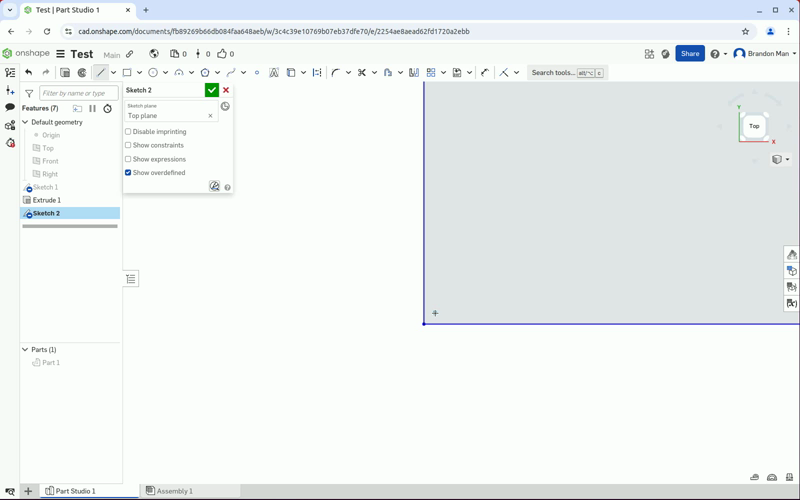
scroll(-6)
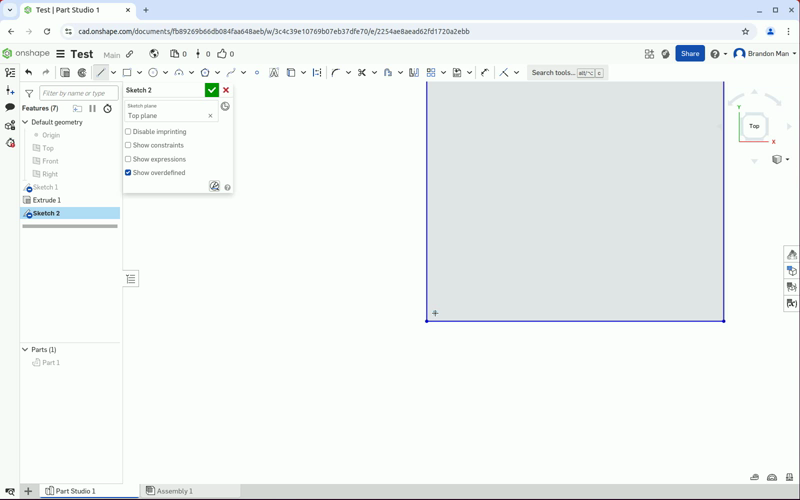
scroll(-6)
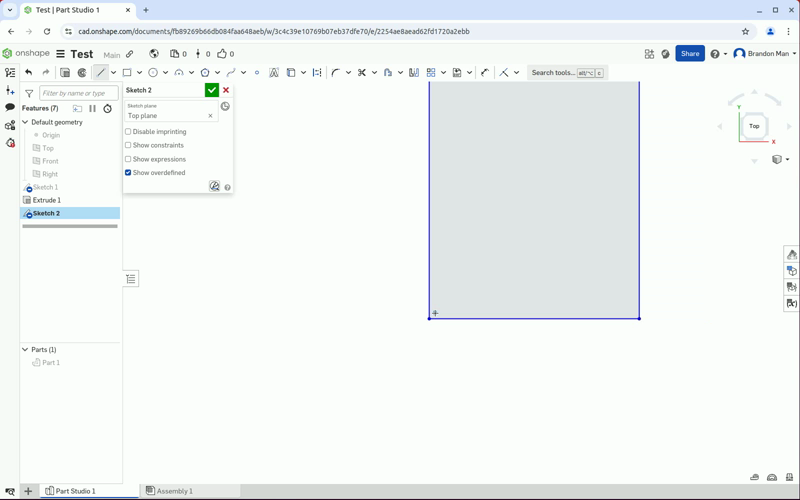
scroll(-6)
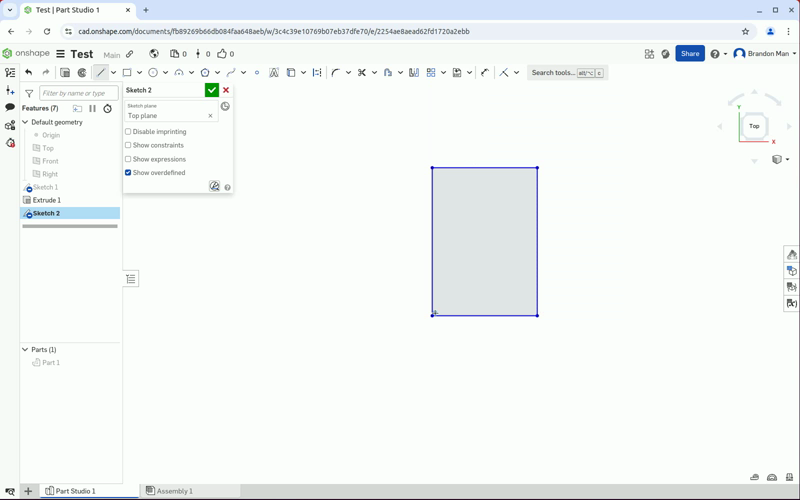
scroll(-6)
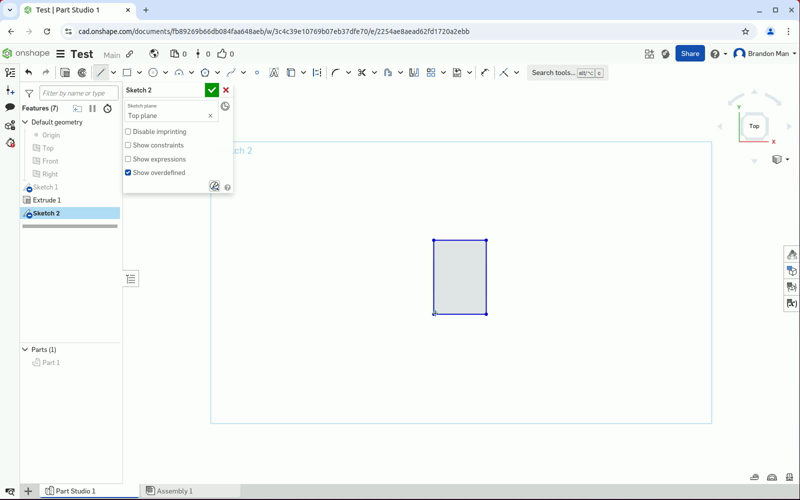
key_up(shift)
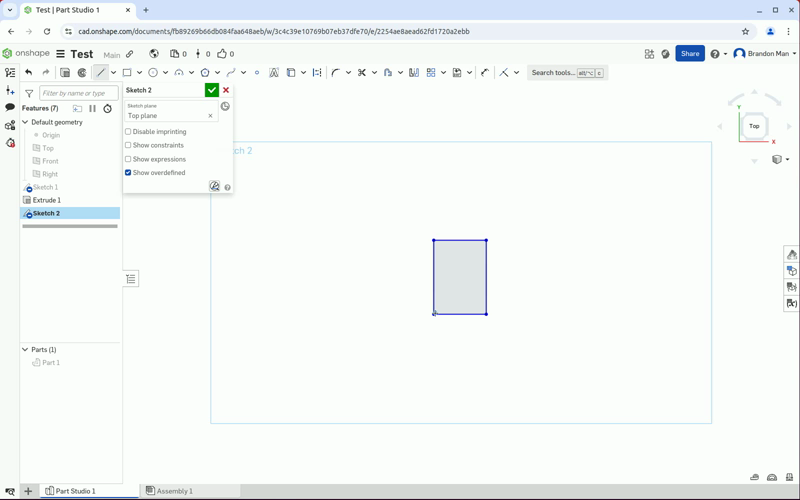
key_down(shift)
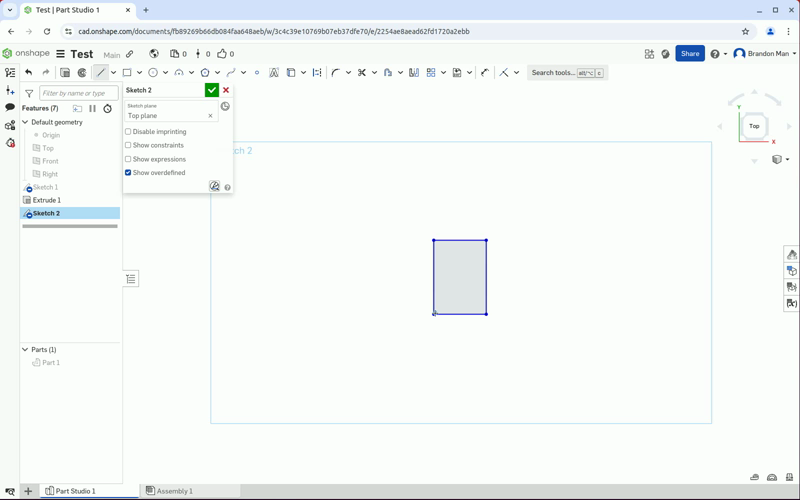
mouse_move(465, 312)
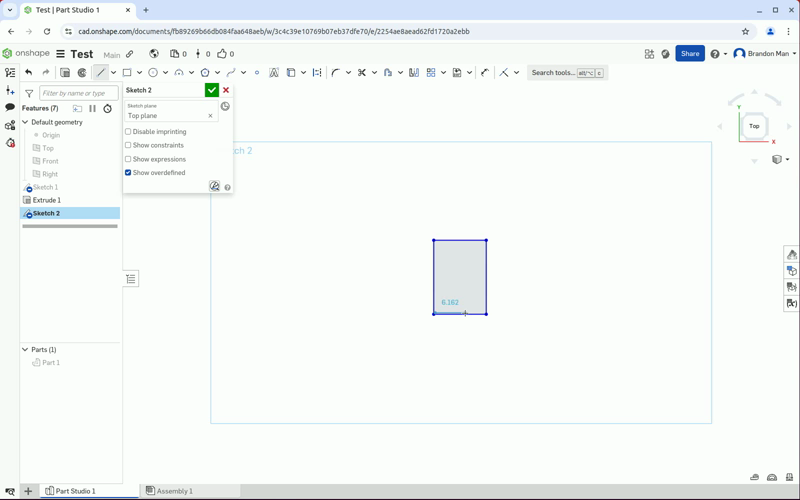
mouse_move(483, 312)
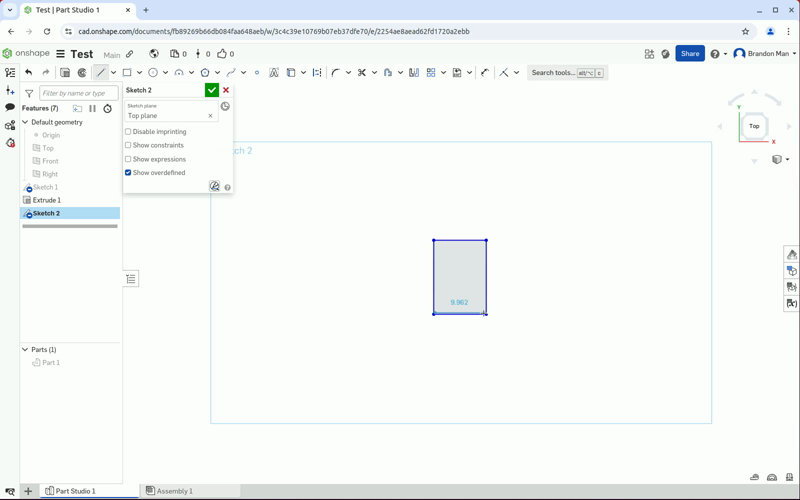
scroll(6)
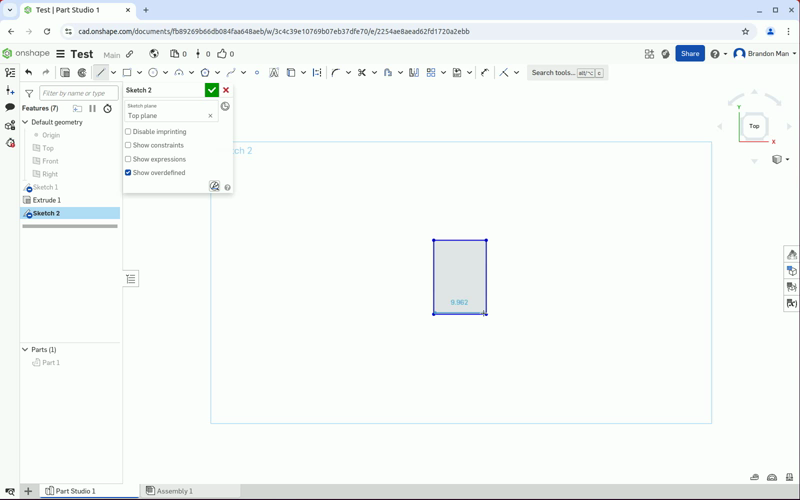
scroll(6)
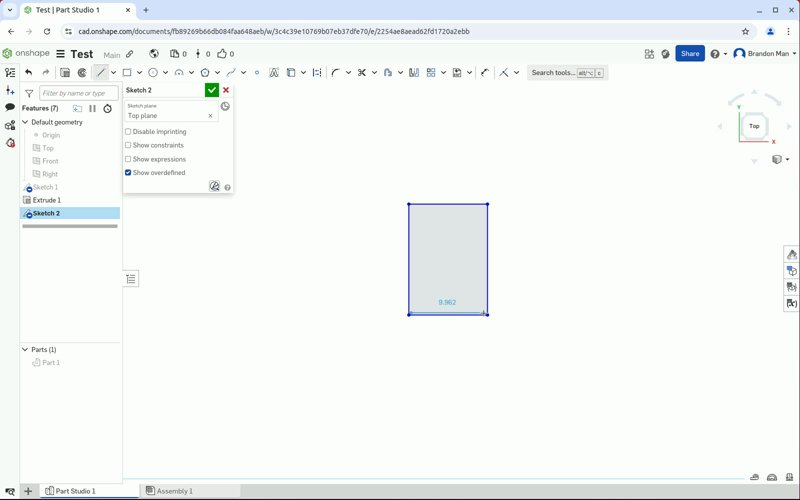
scroll(6)
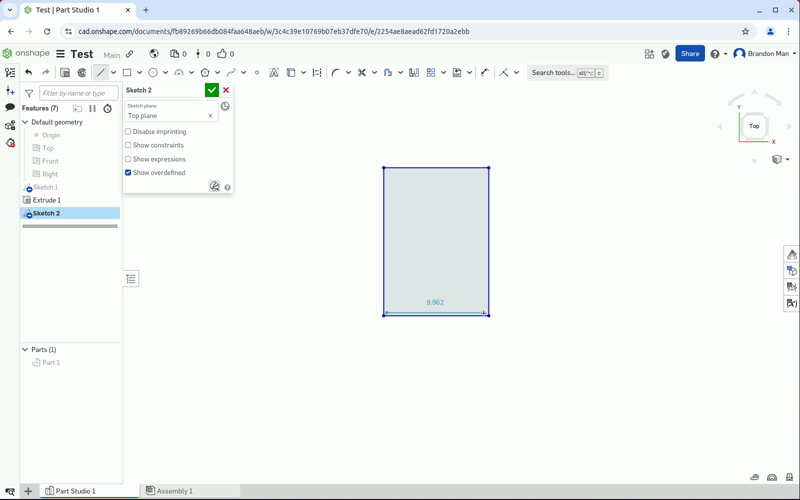
scroll(6)
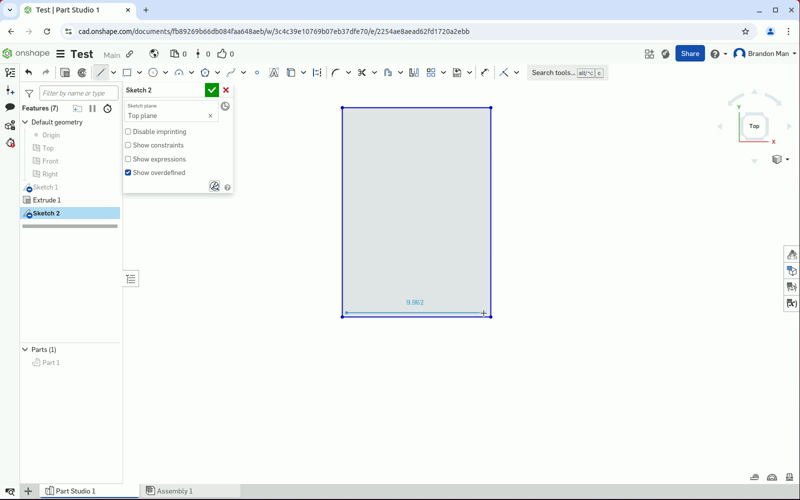
scroll(6)
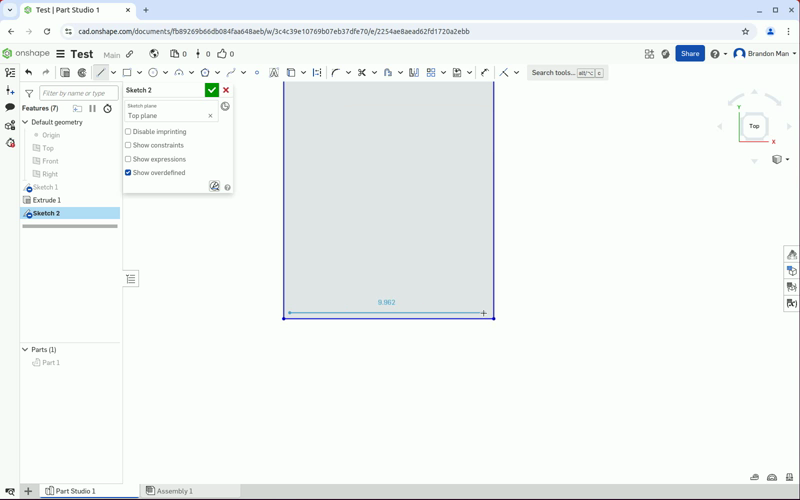
scroll(6)
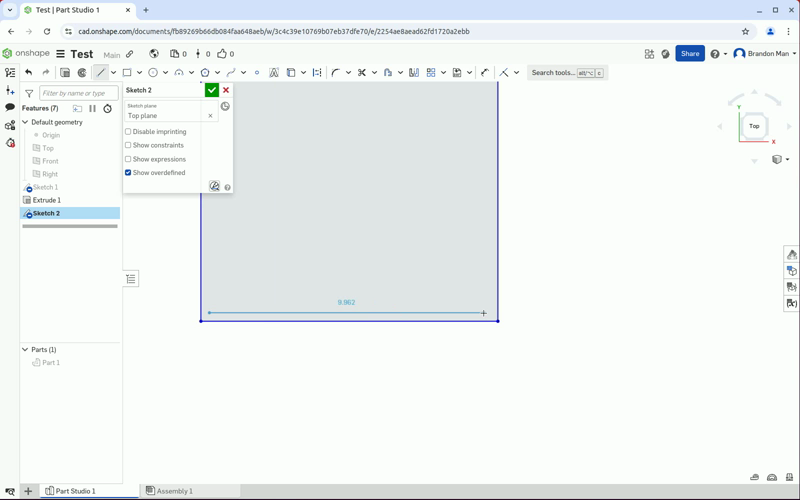
scroll(6)
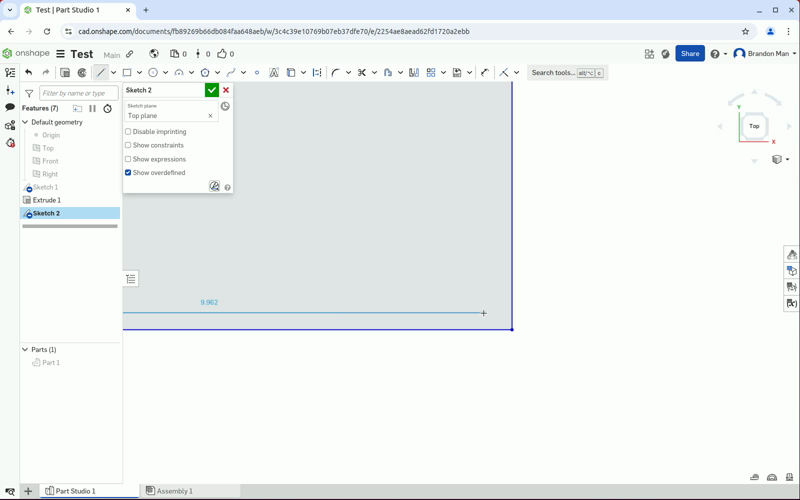
click(483, 312)
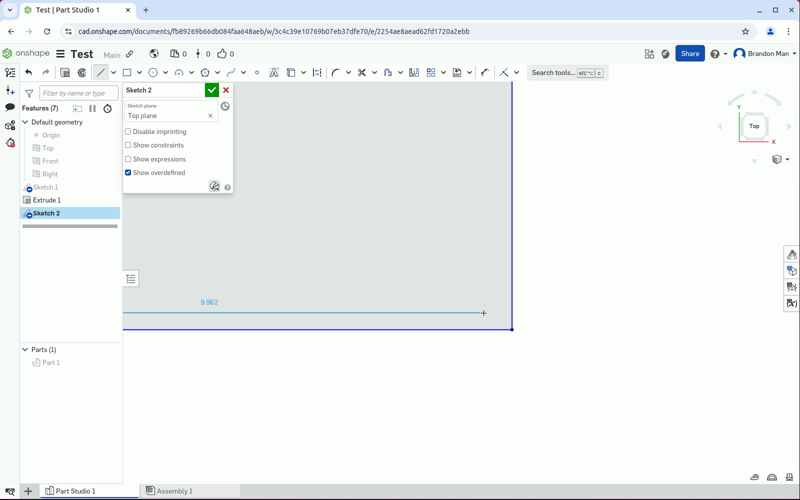
scroll(-6)
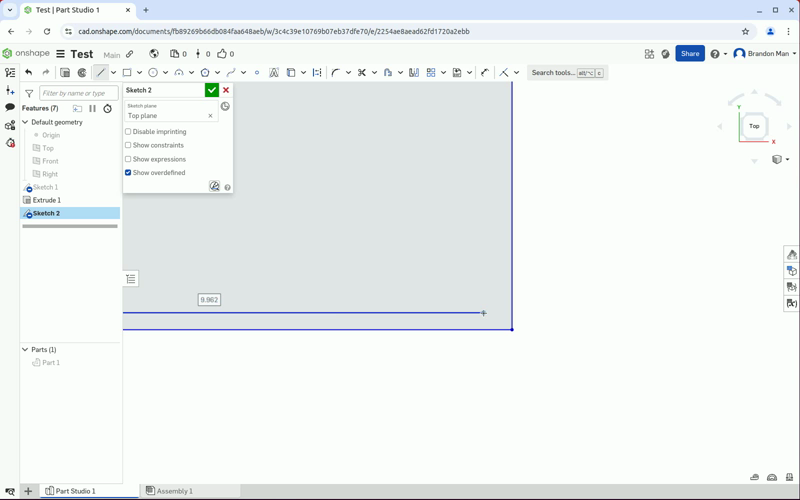
scroll(-6)
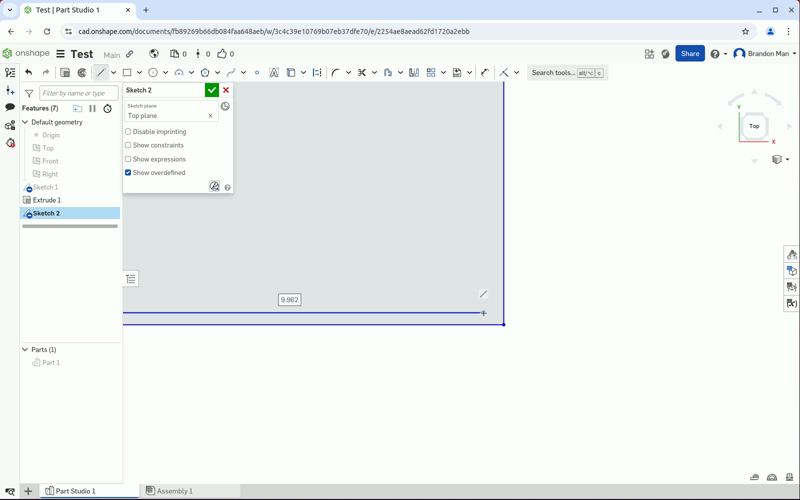
scroll(-6)
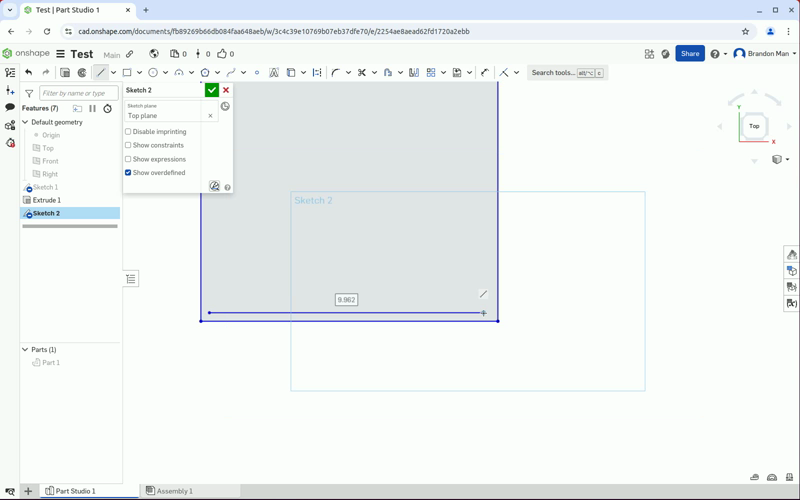
scroll(-6)
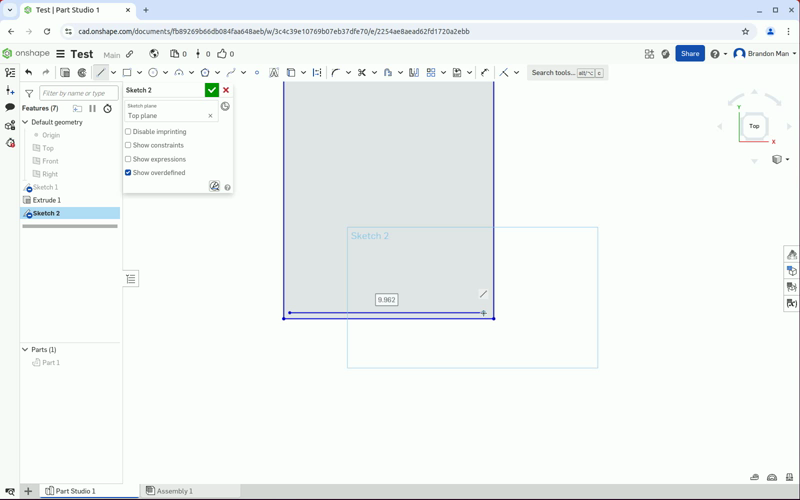
scroll(-6)
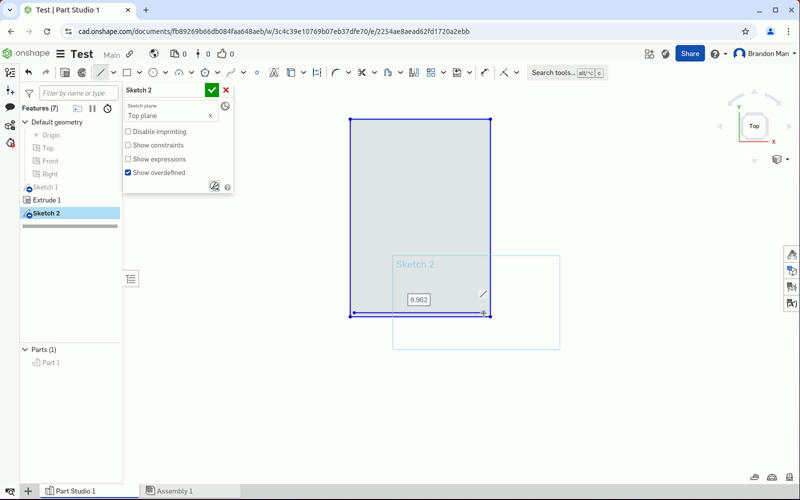
scroll(-6)
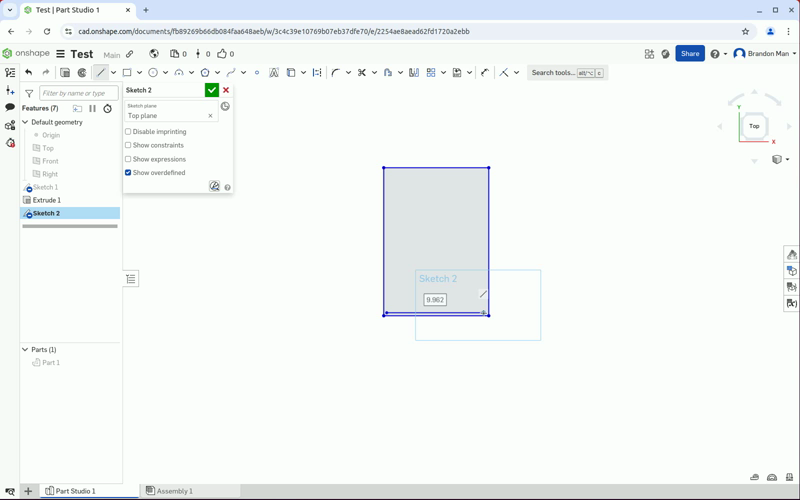
scroll(-6)
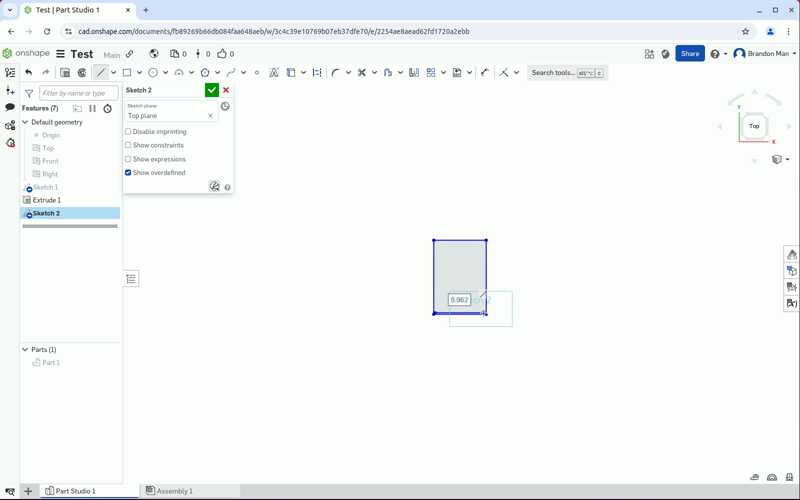
key_up(shift)
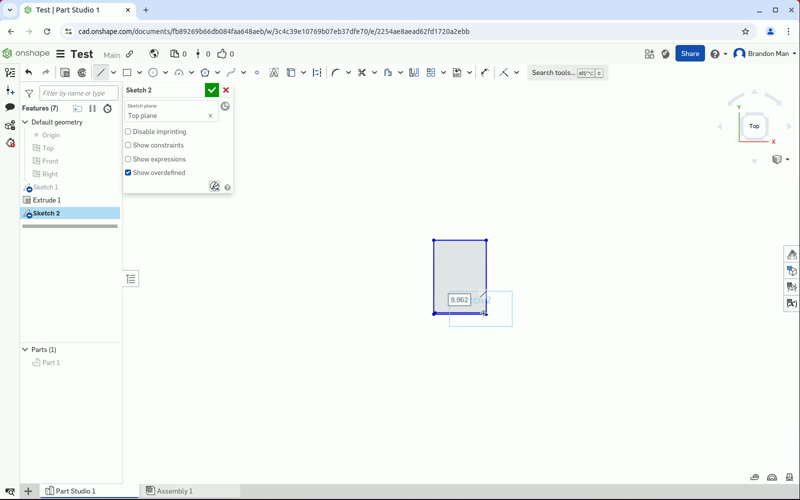
key_down(shift)
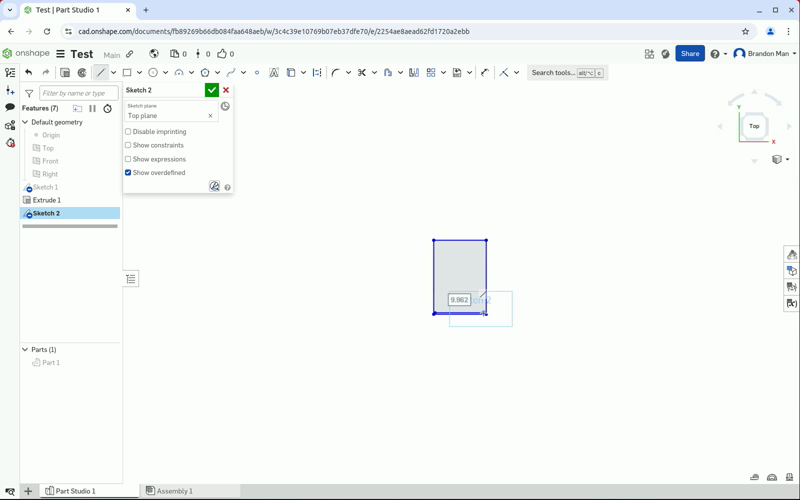
mouse_move(483, 241)
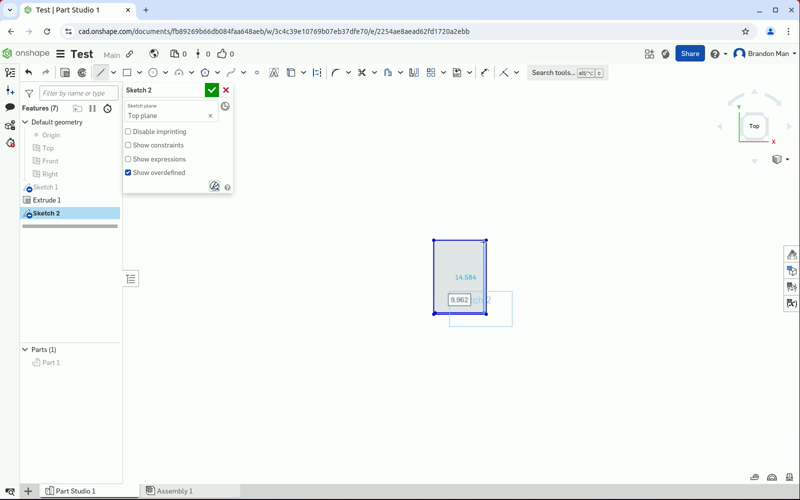
scroll(6)
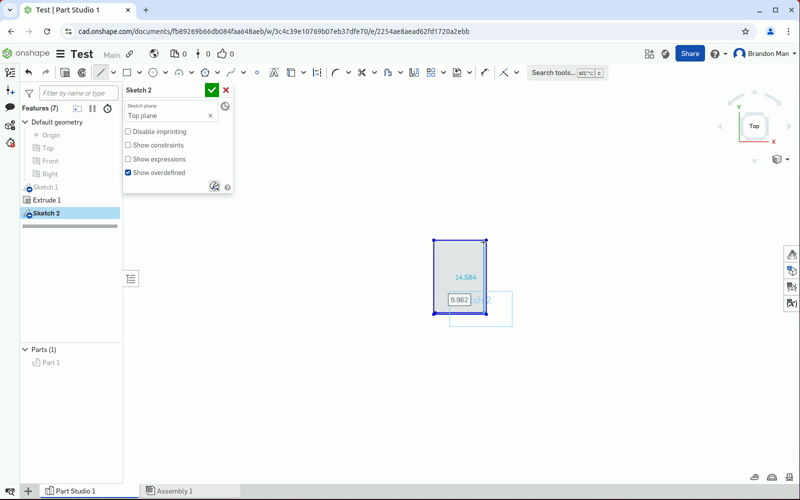
scroll(6)
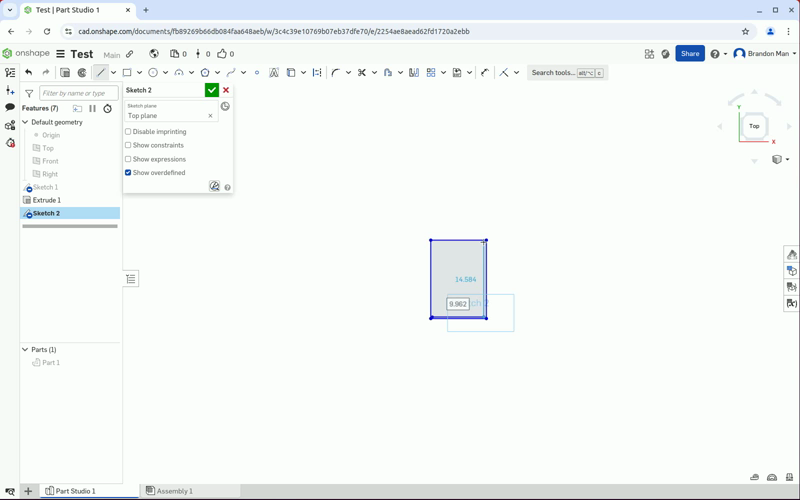
scroll(6)
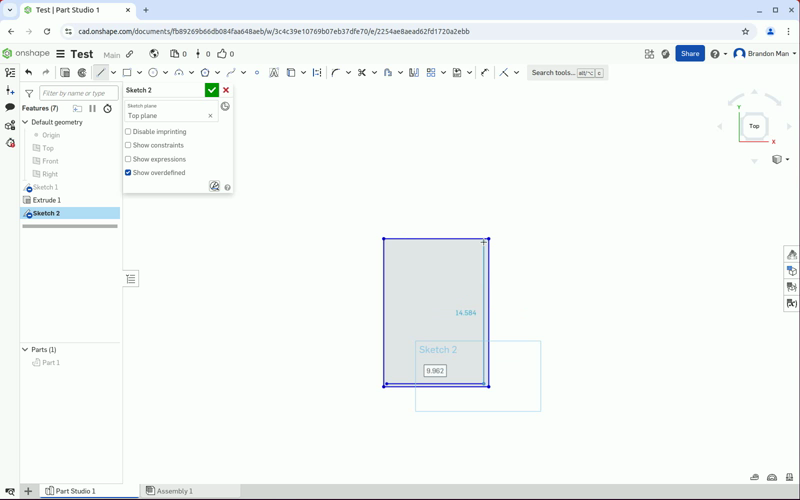
scroll(6)
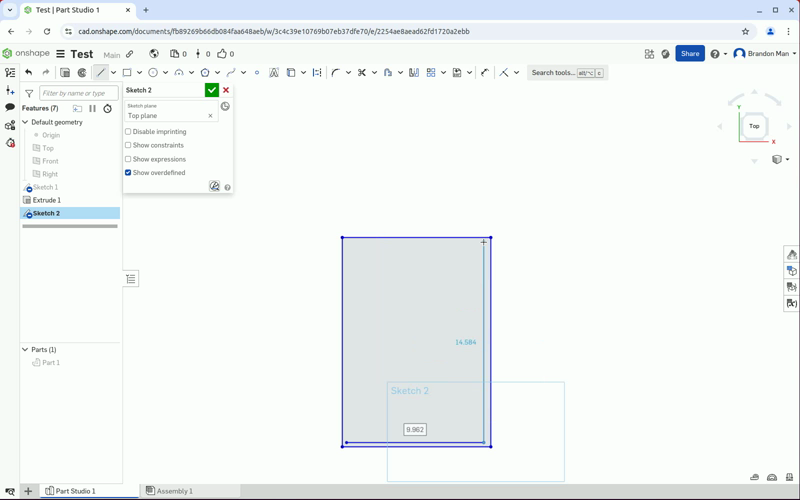
scroll(6)
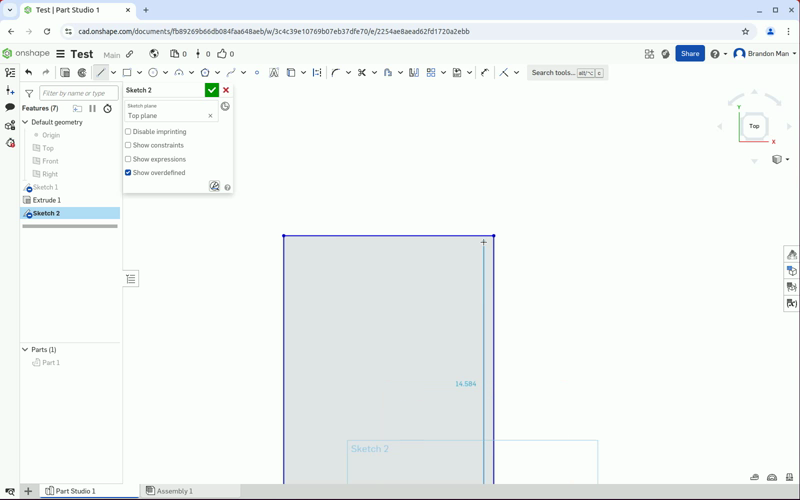
scroll(6)
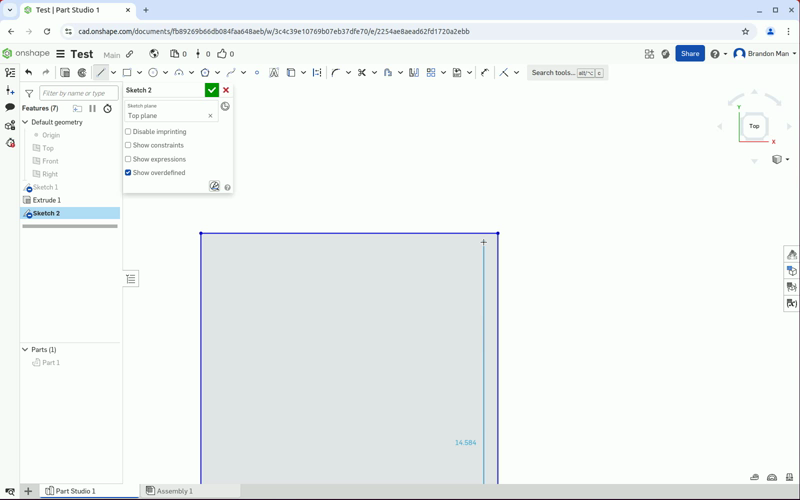
scroll(6)
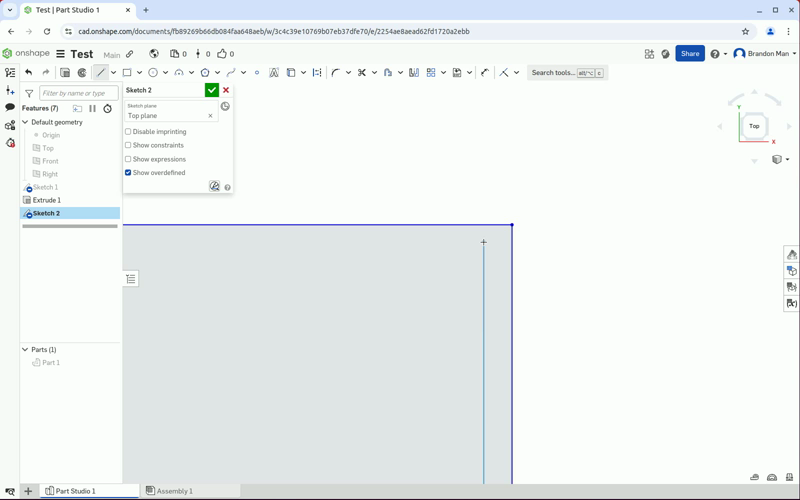
click(483, 241)
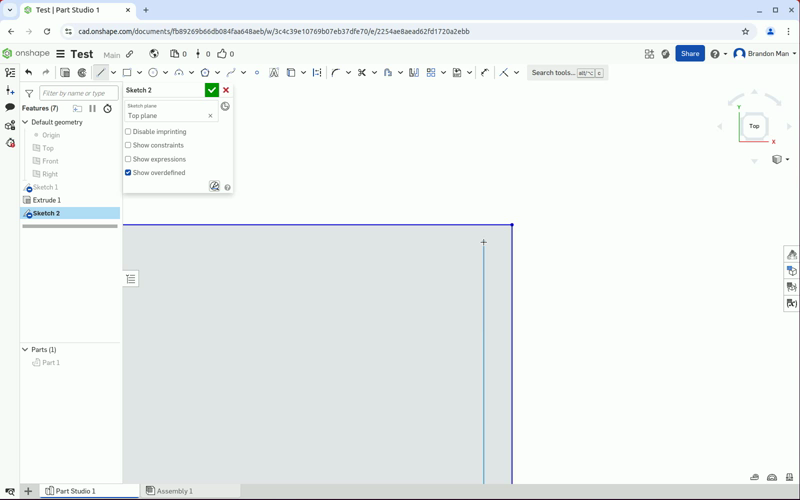
scroll(-6)
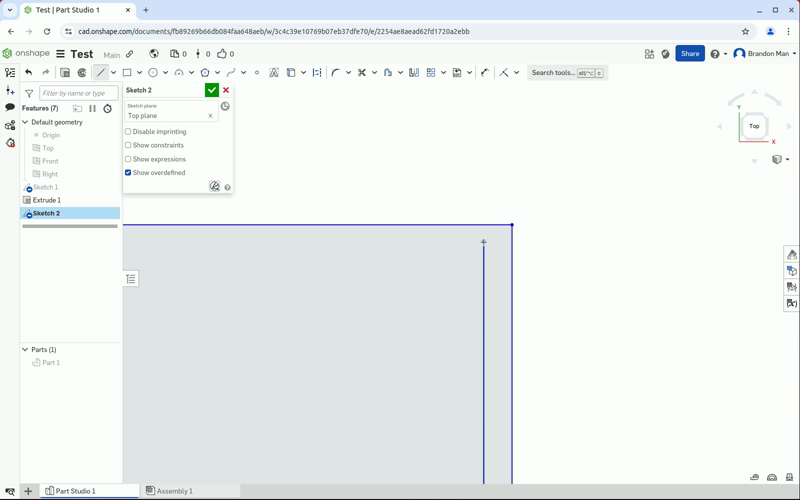
scroll(-6)
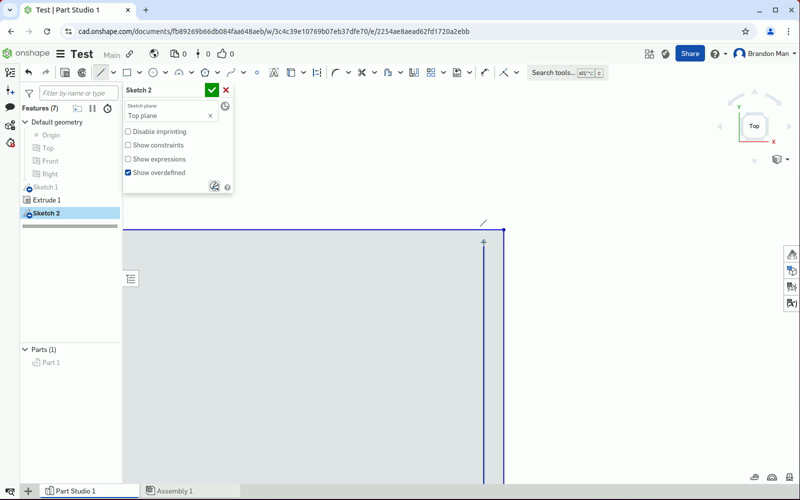
scroll(-6)
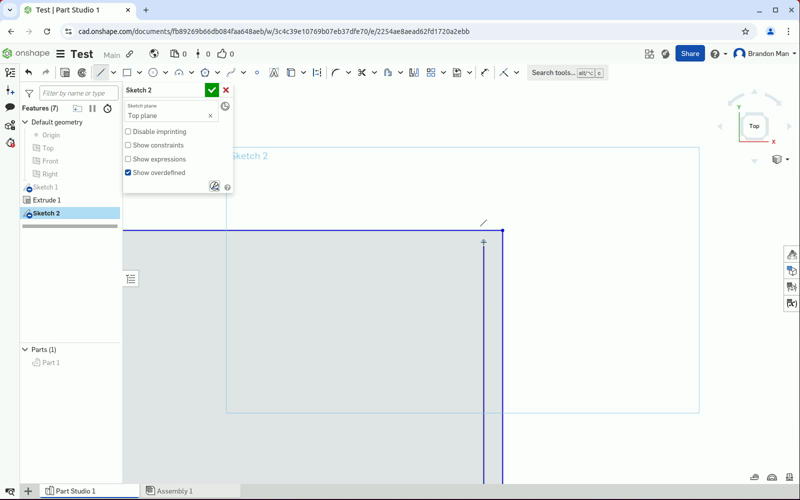
scroll(-6)
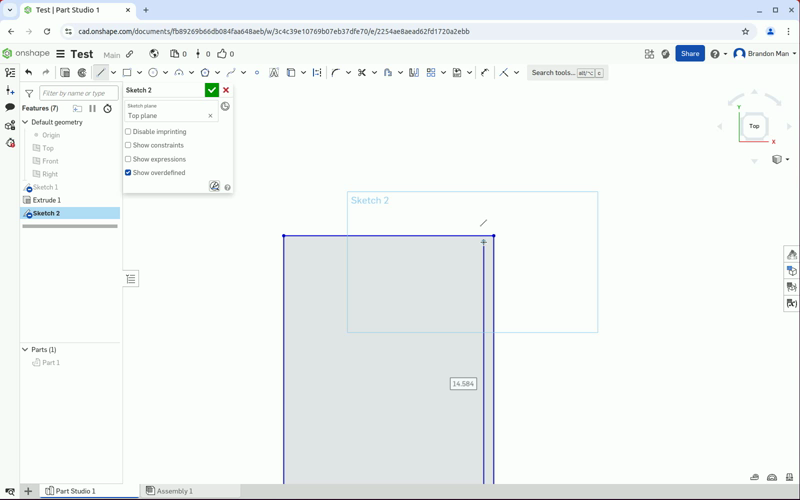
scroll(-6)
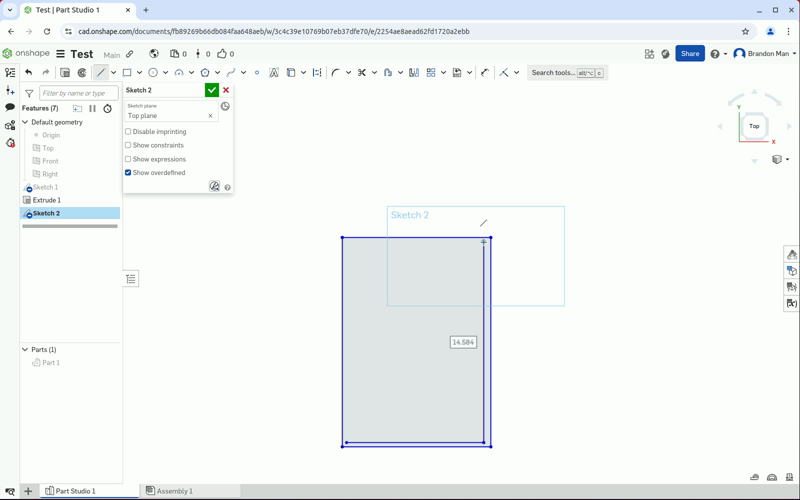
scroll(-6)
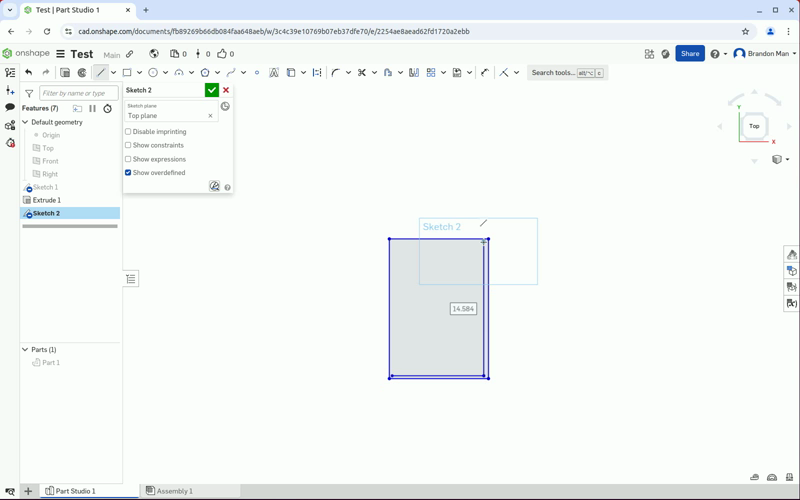
scroll(-6)
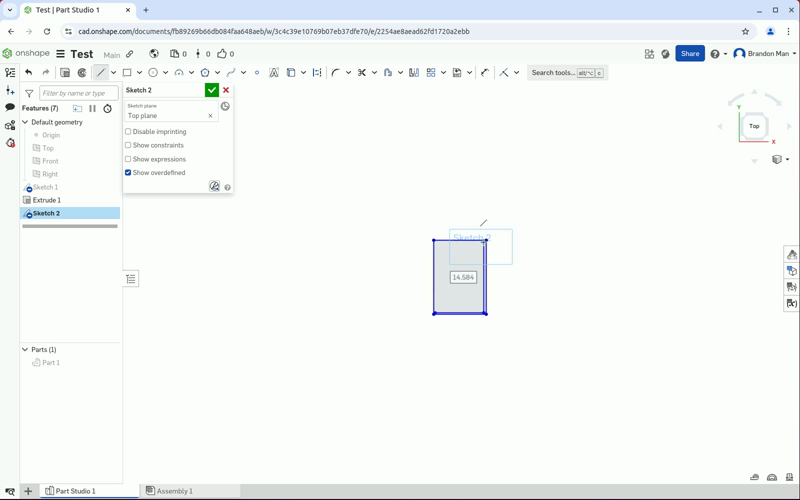
key_up(shift)
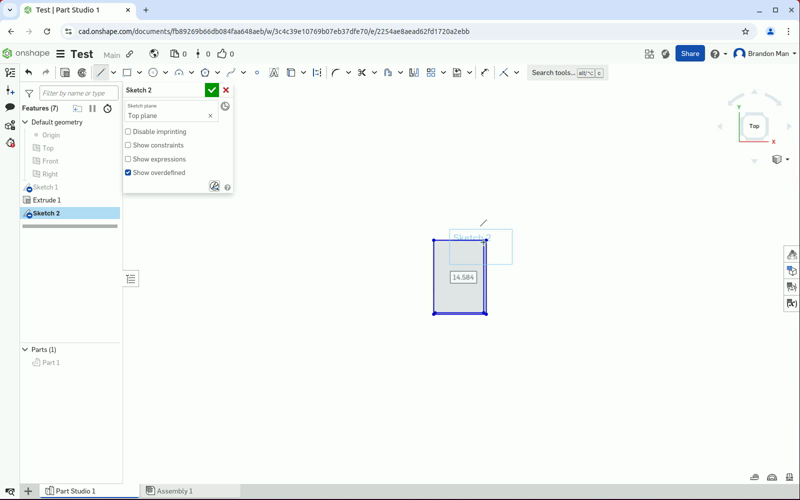
key_down(shift)
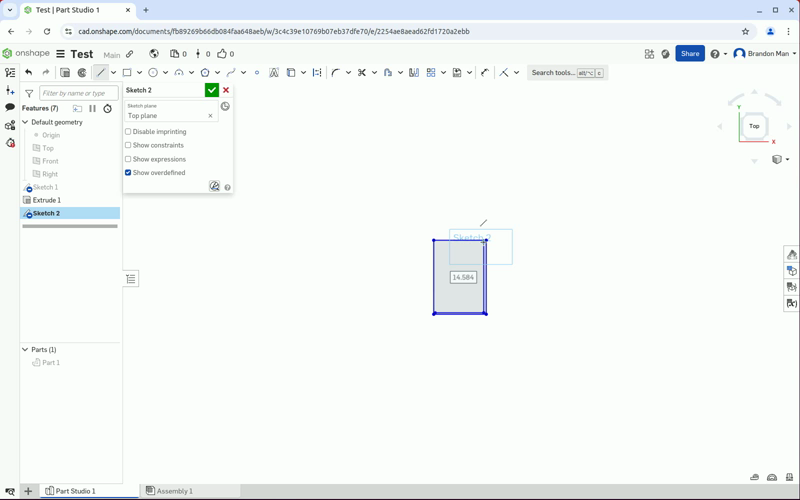
mouse_move(513, 241)
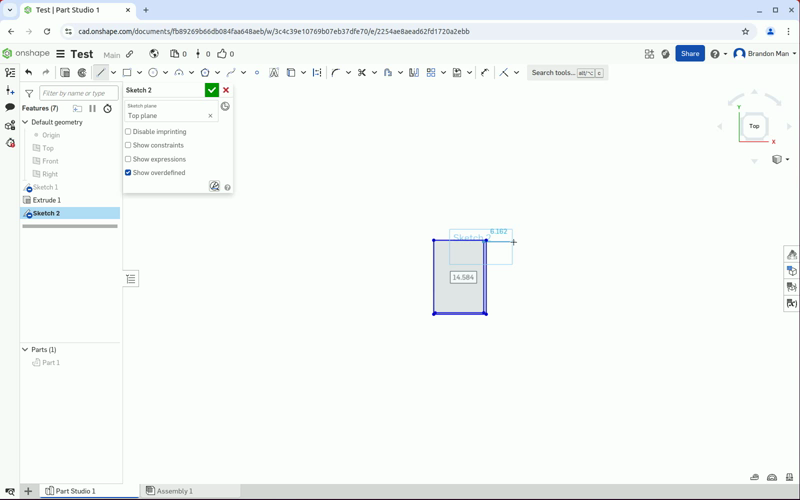
mouse_move(435, 241)
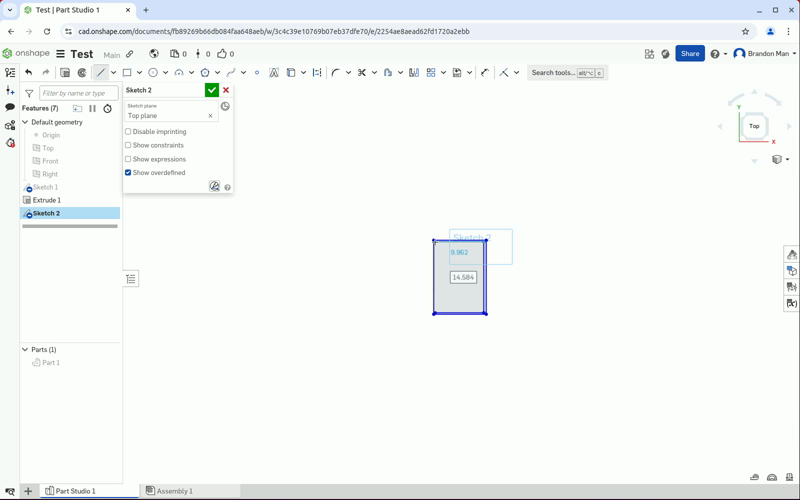
scroll(6)
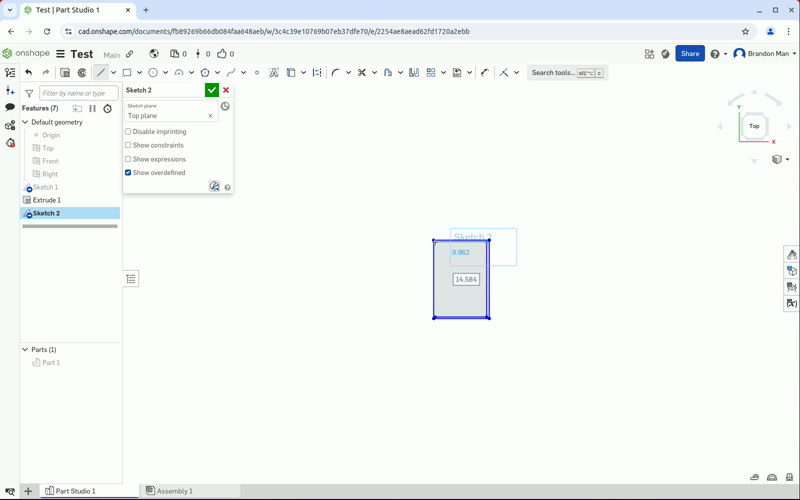
scroll(6)
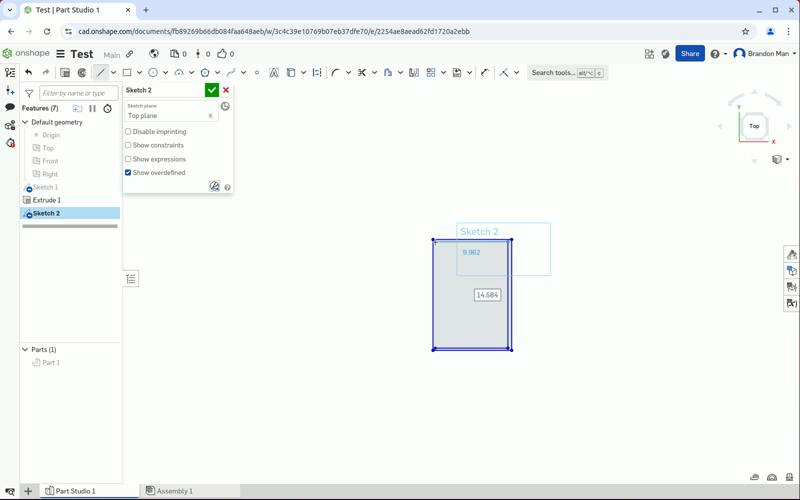
scroll(6)
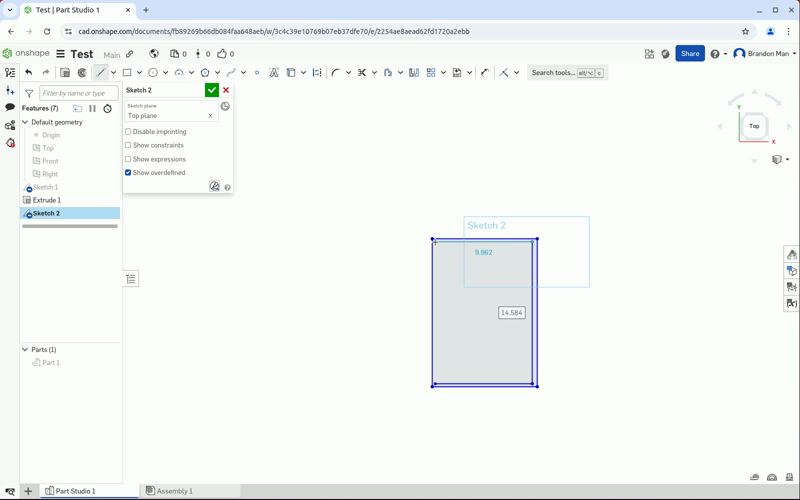
scroll(6)
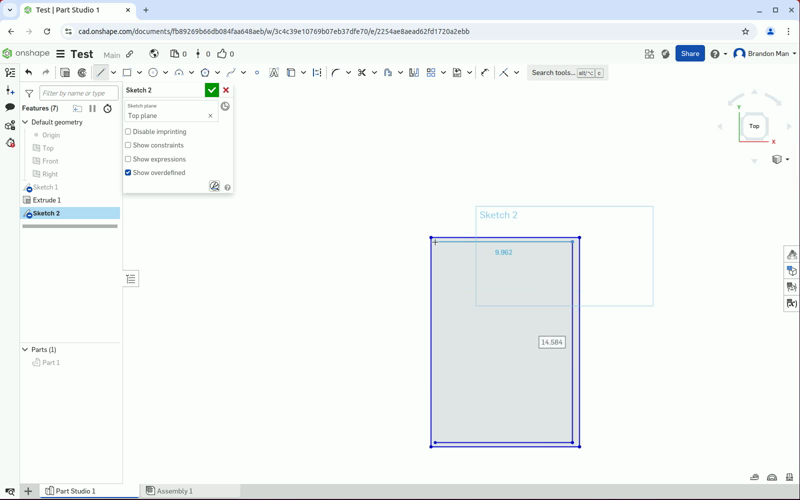
scroll(6)
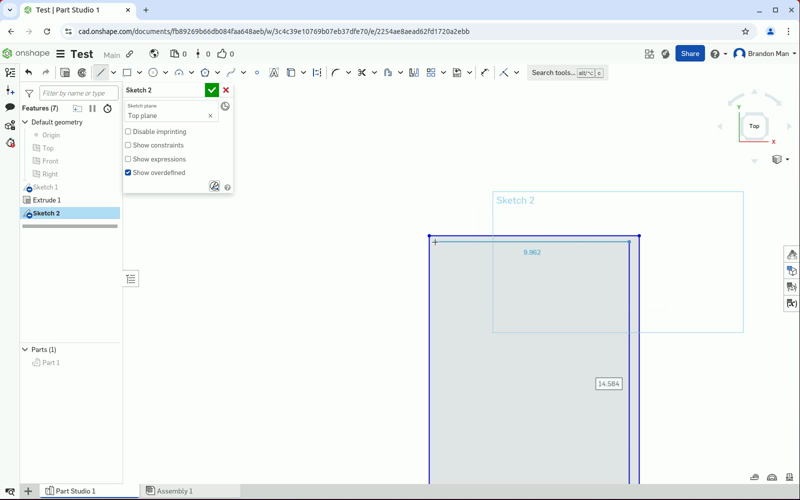
scroll(6)
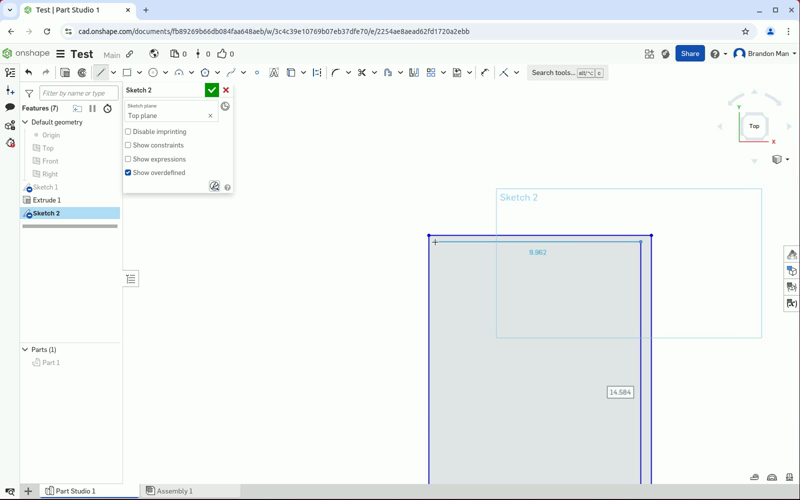
scroll(6)
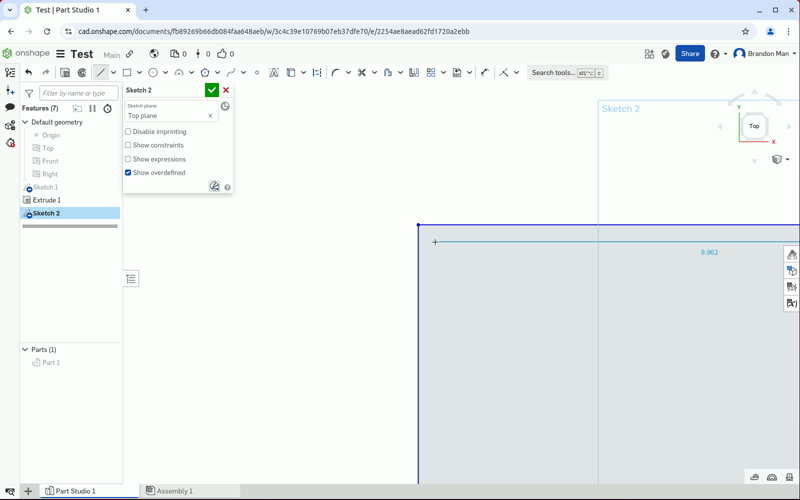
click(435, 241)
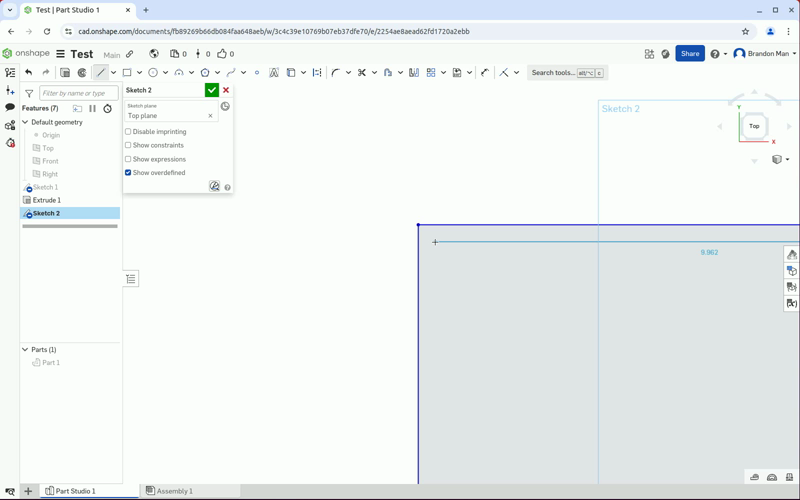
scroll(-6)
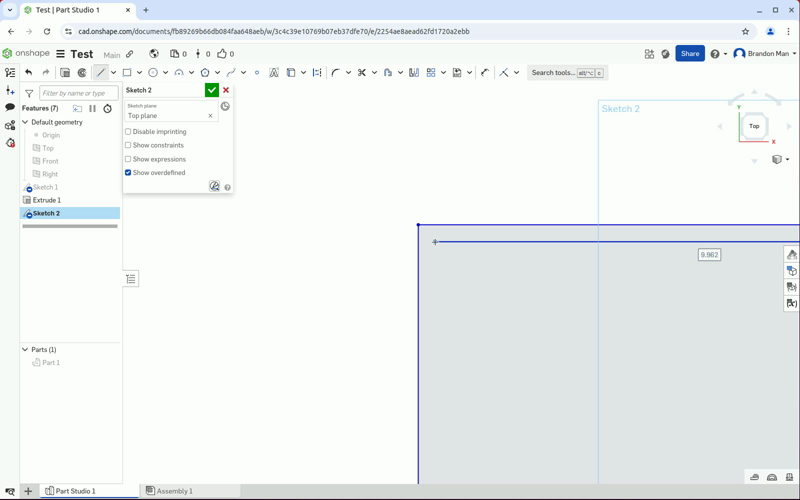
scroll(-6)
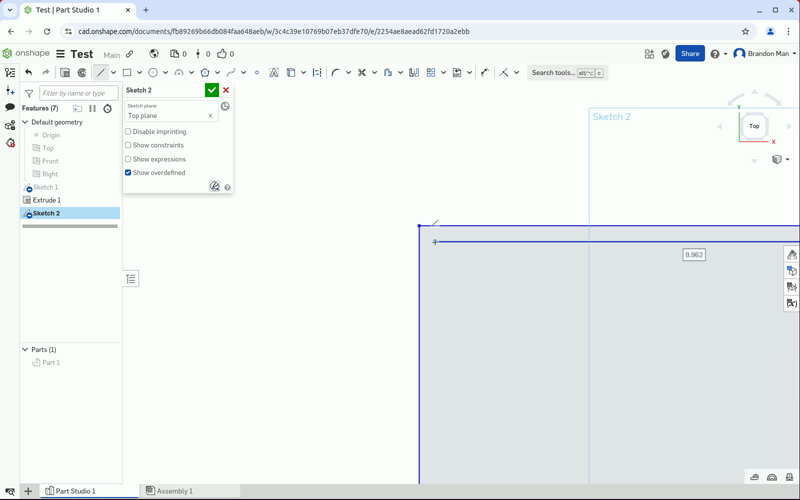
scroll(-6)
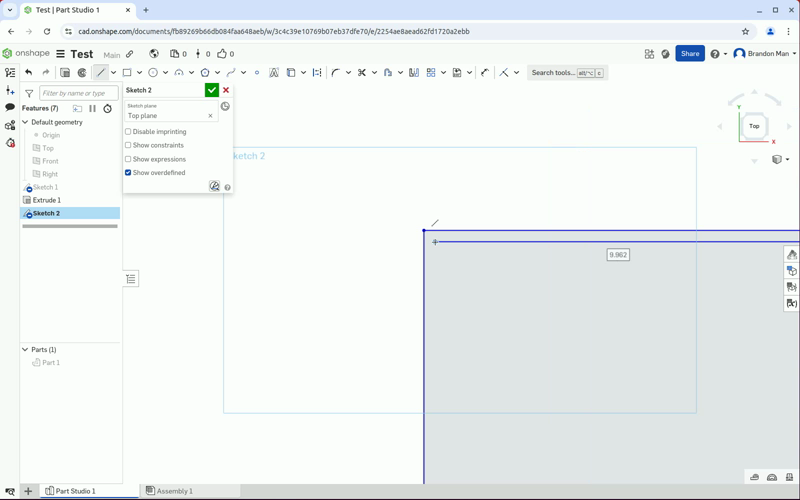
scroll(-6)
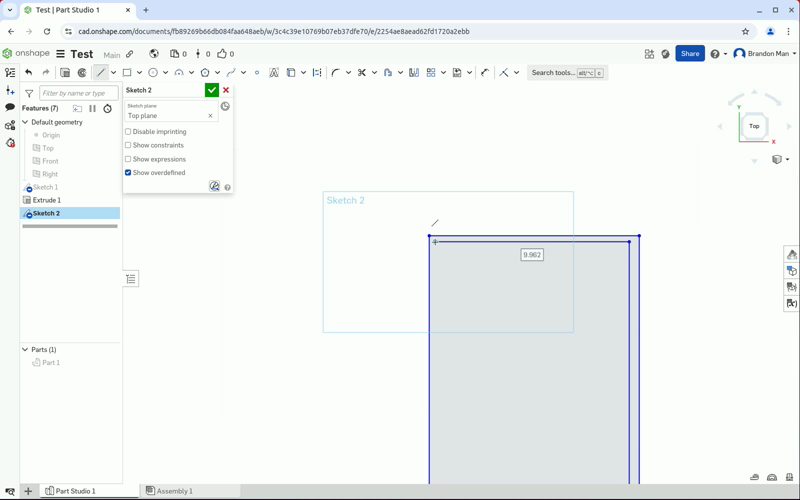
scroll(-6)
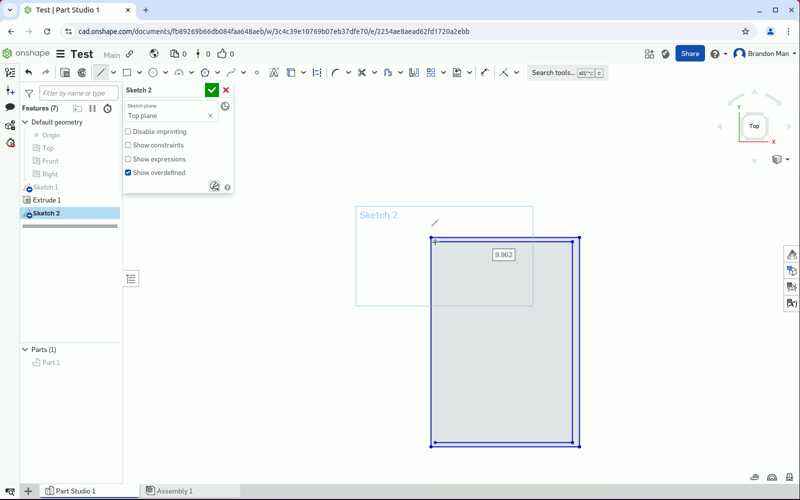
scroll(-6)
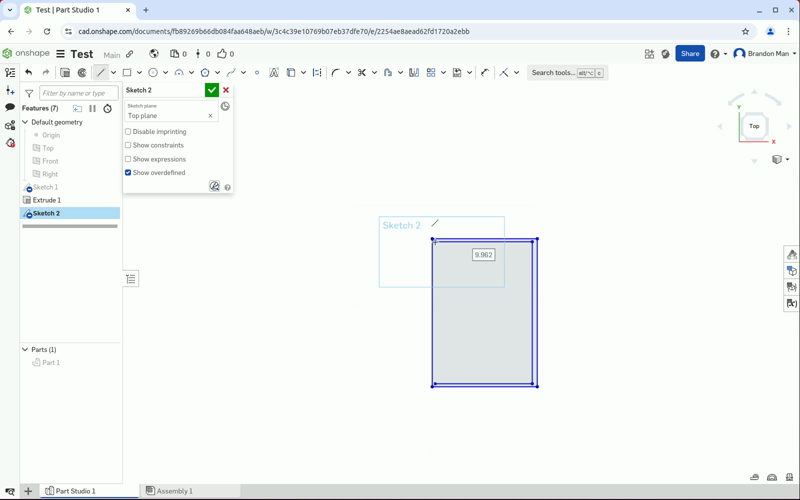
scroll(-6)
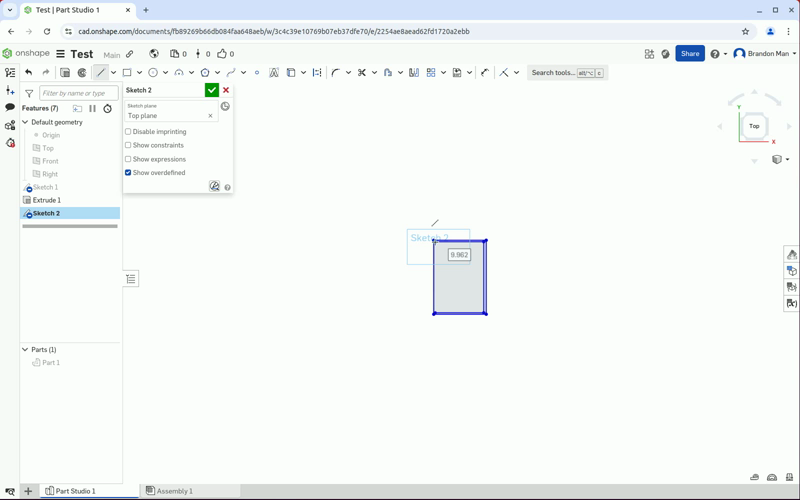
key_up(shift)
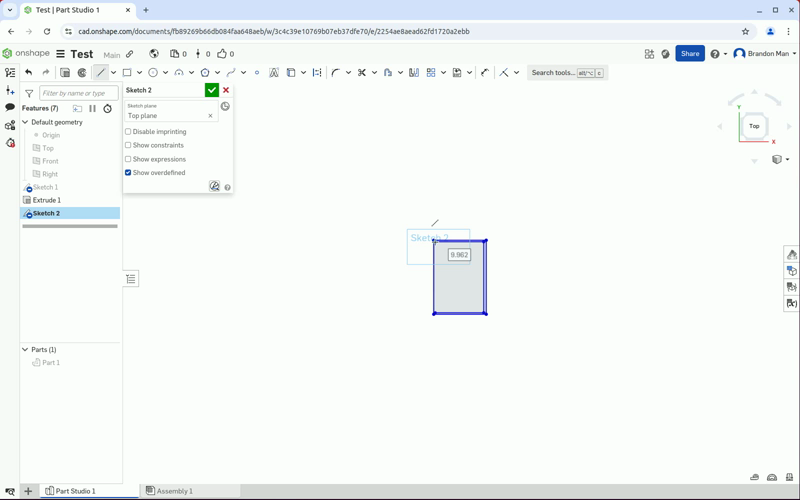
key_down(shift)
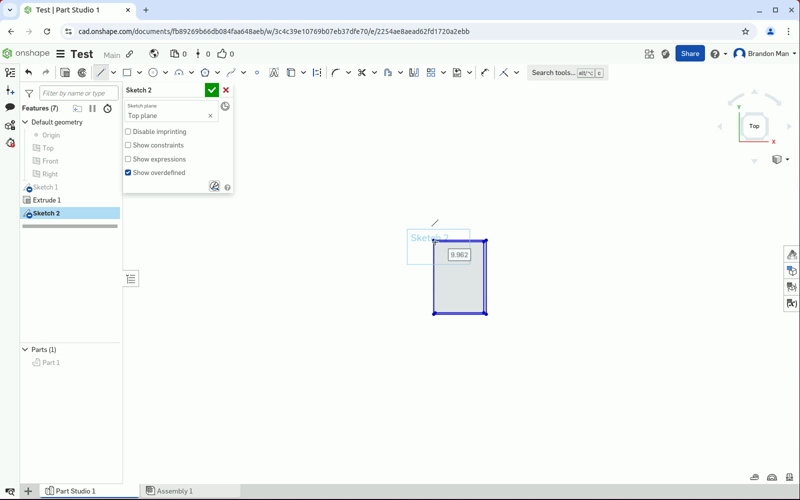
mouse_move(435, 312)
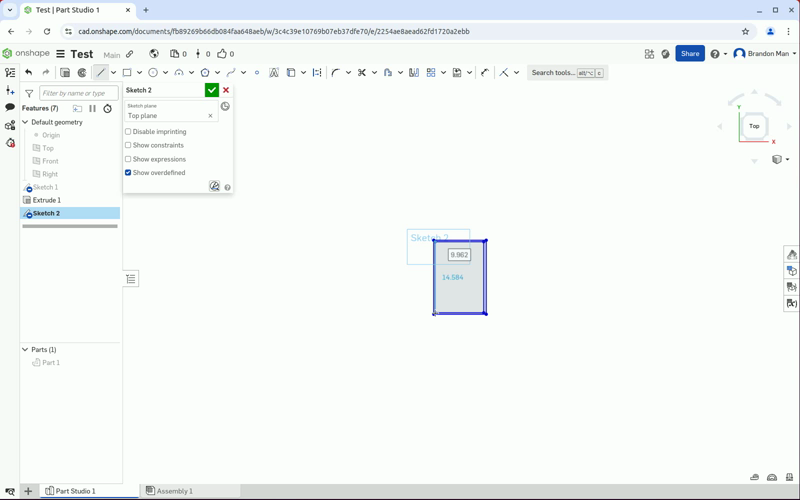
scroll(6)
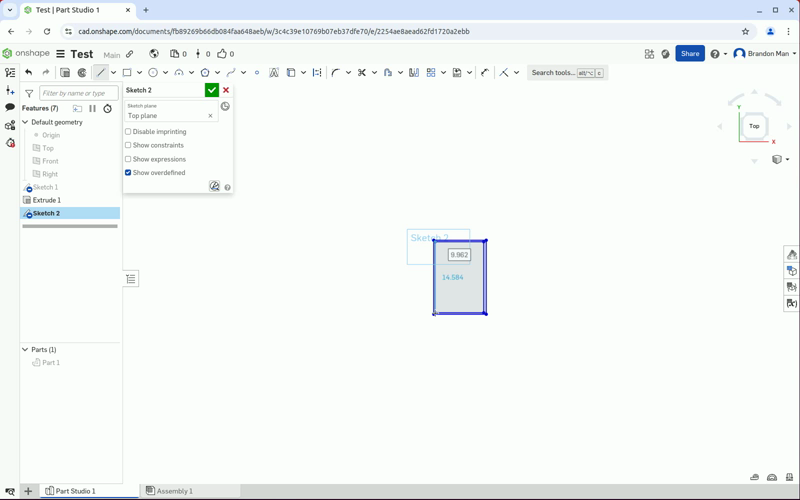
scroll(6)
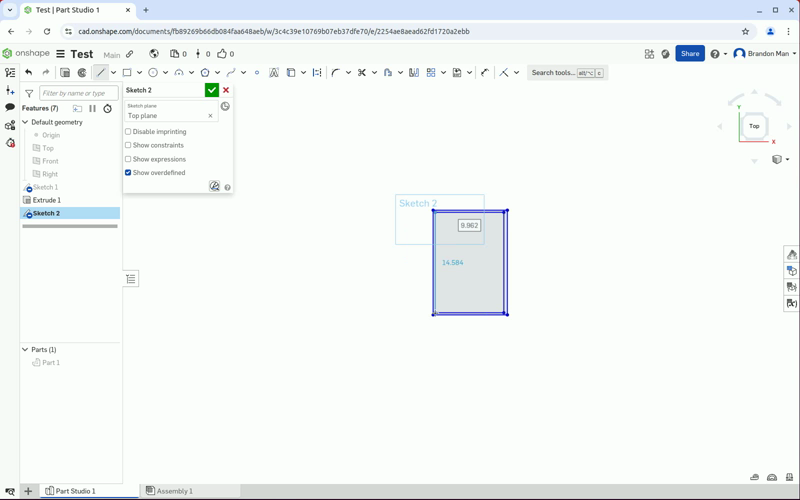
scroll(6)
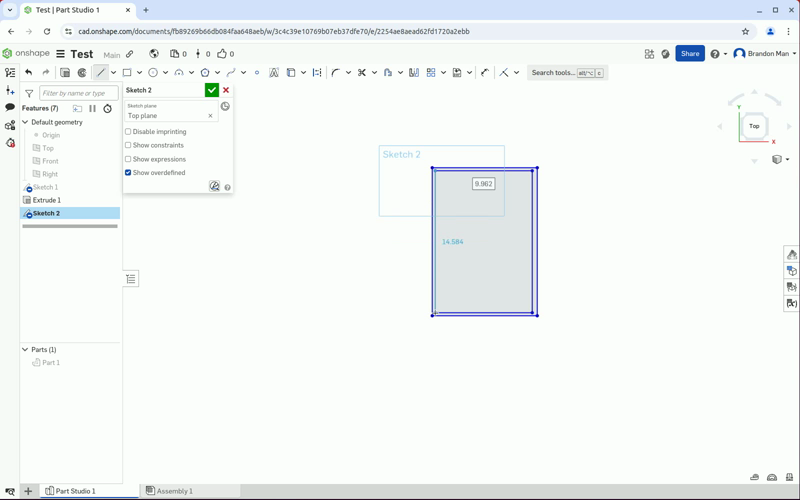
scroll(6)
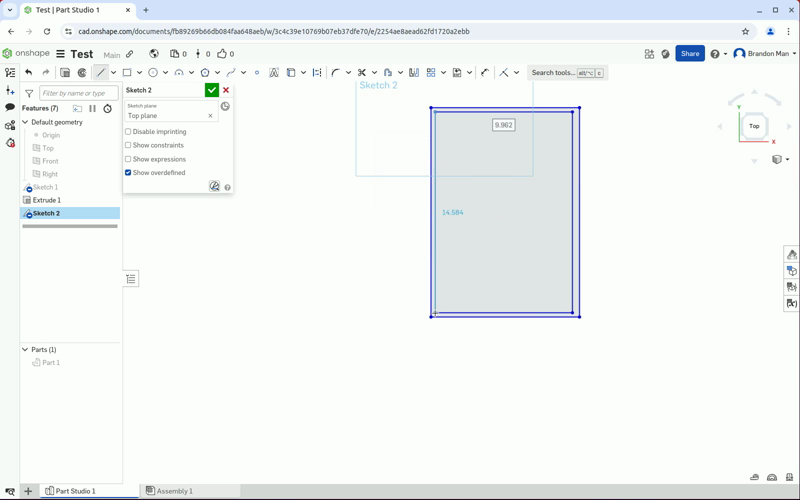
scroll(6)
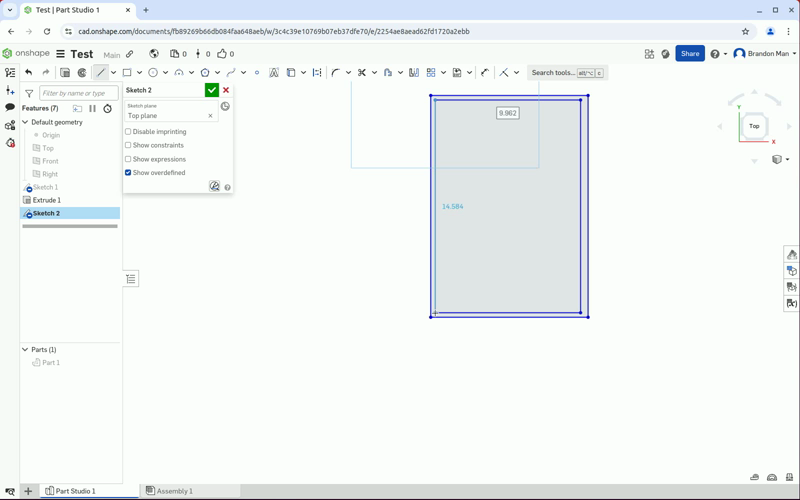
scroll(6)
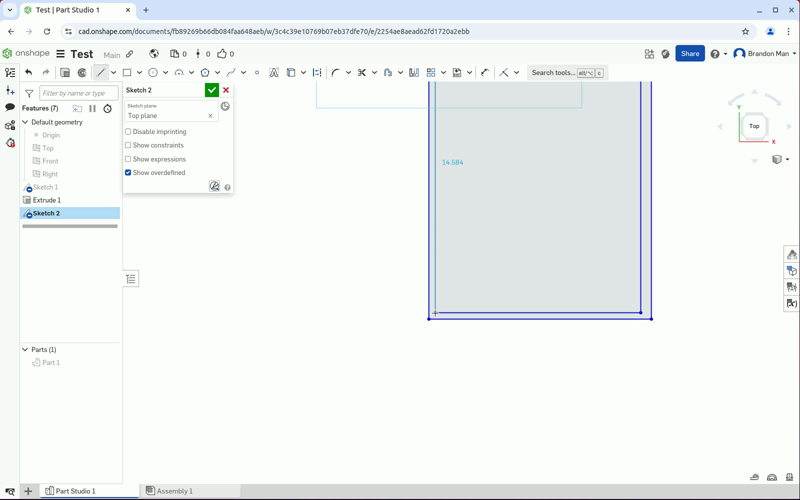
scroll(6)
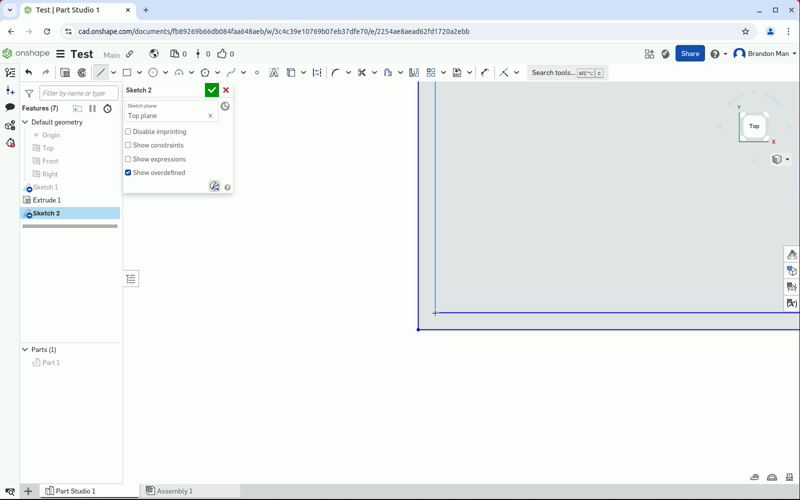
key_up(shift)
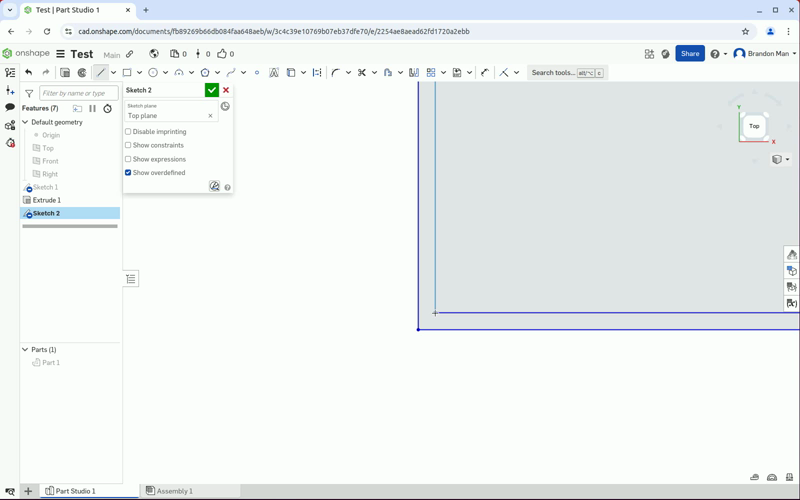
click(435, 312)
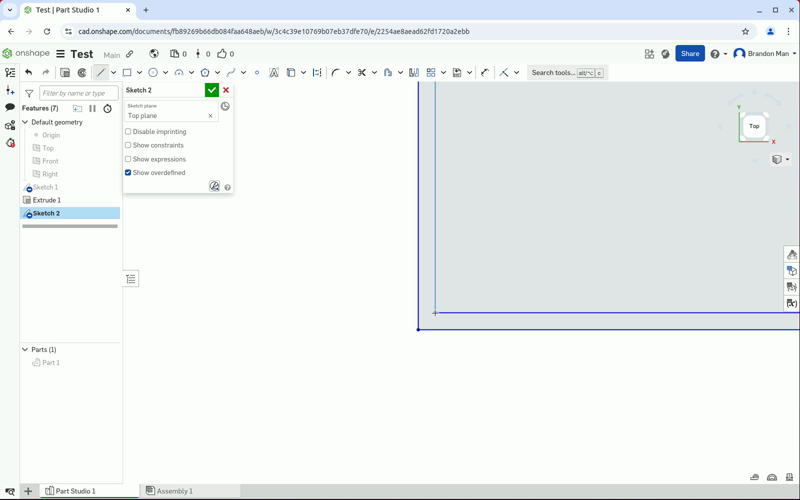
scroll(-6)
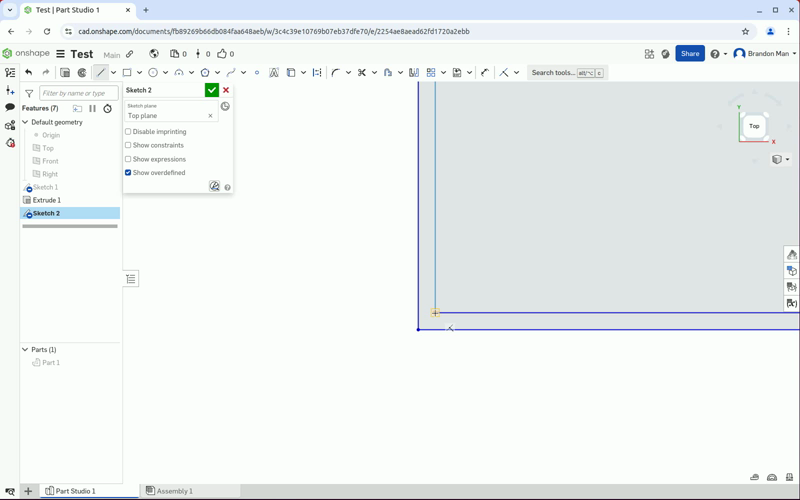
scroll(-6)
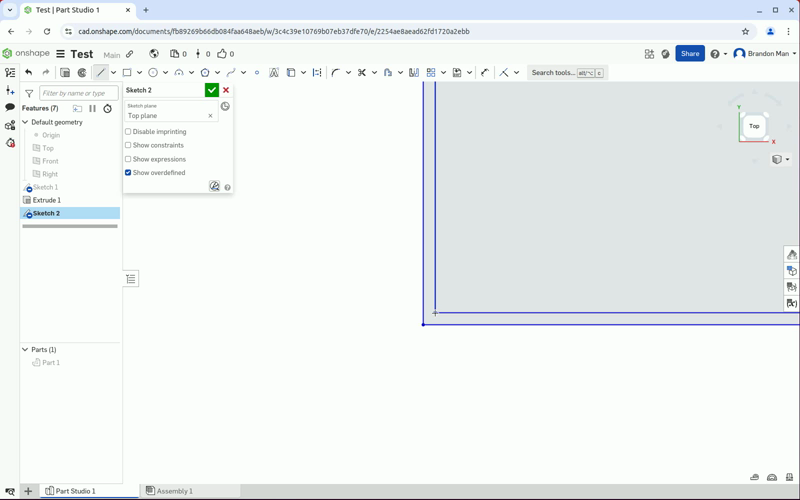
scroll(-6)
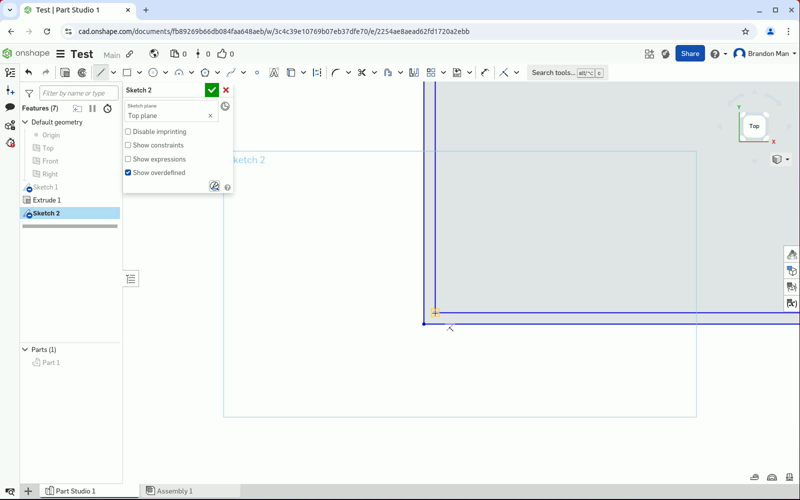
scroll(-6)
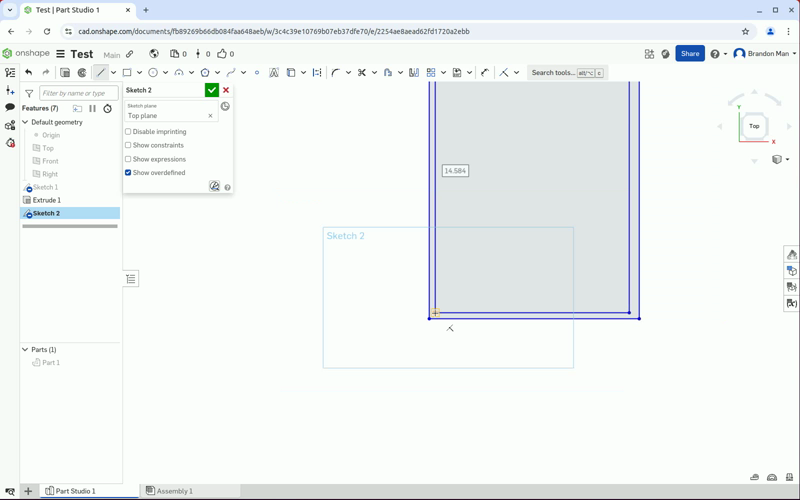
scroll(-6)
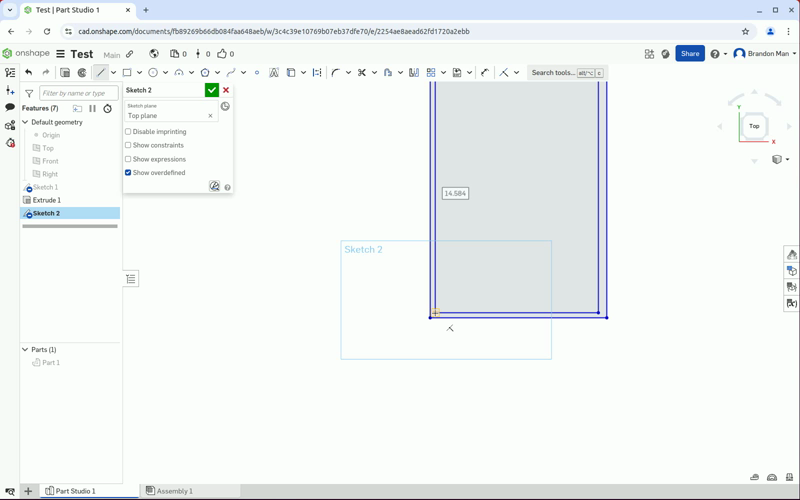
scroll(-6)
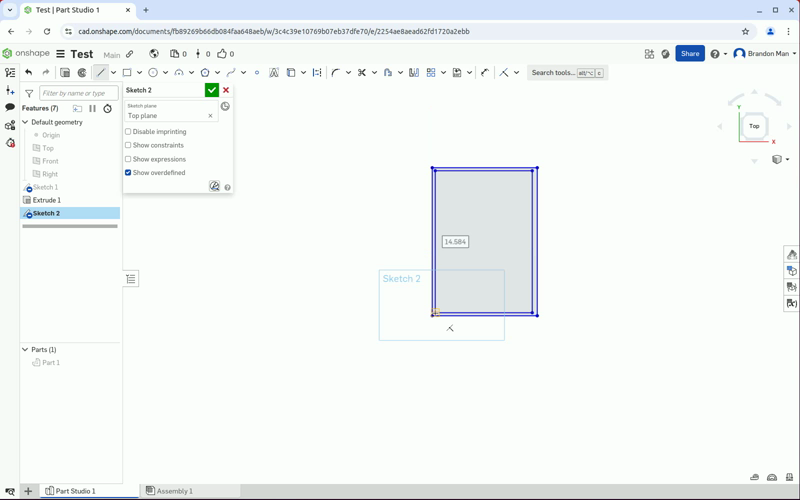
scroll(-6)
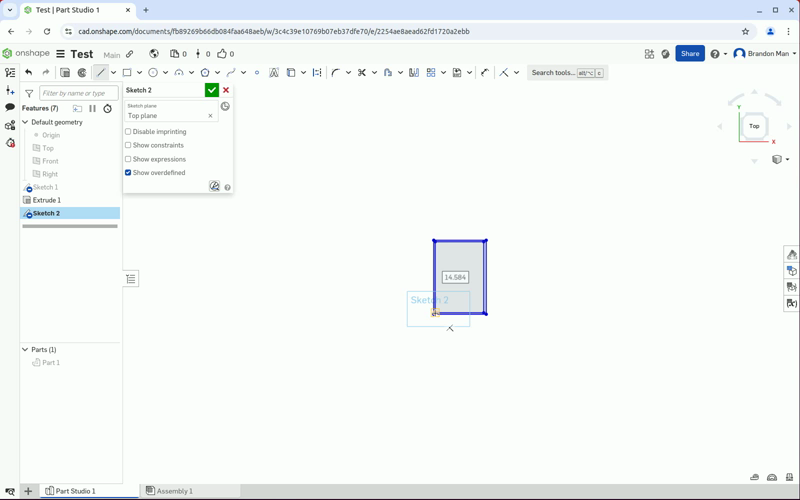
key(esc)
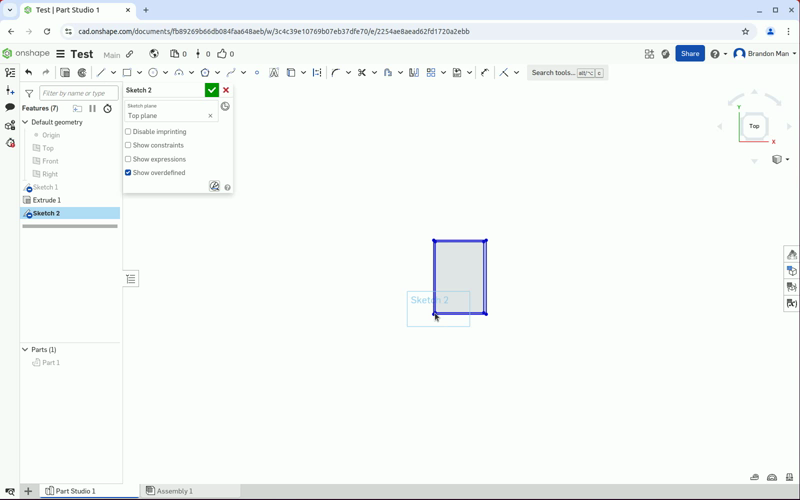
mouse_move(434, 257)
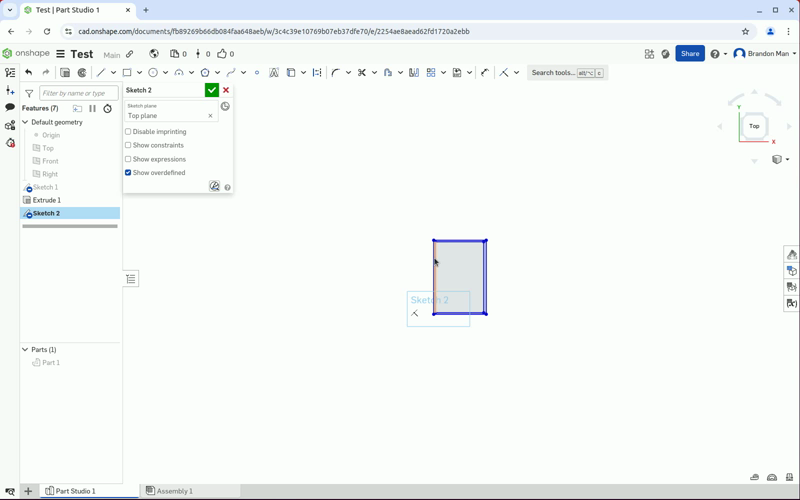
scroll(6)
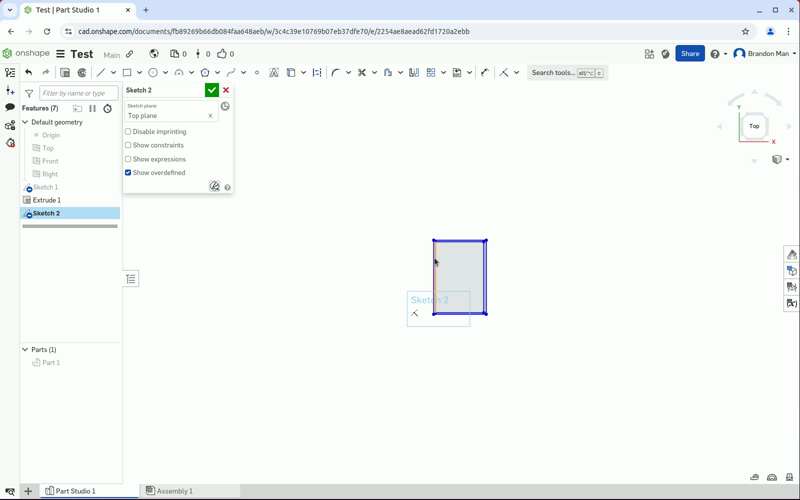
scroll(6)
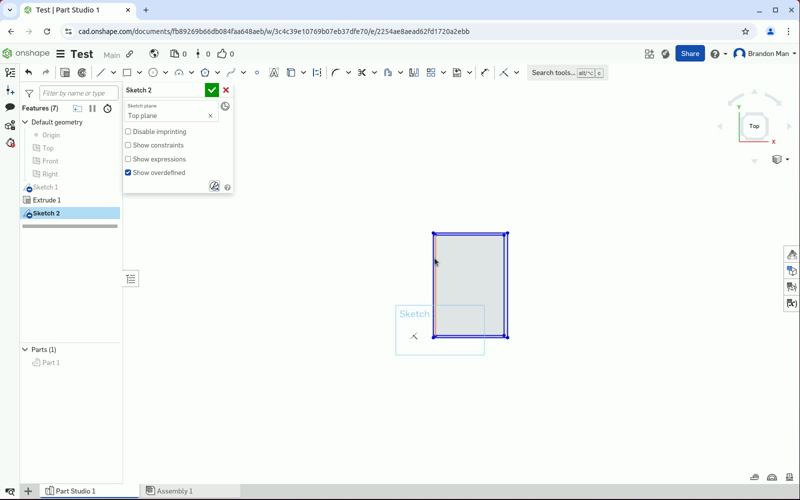
scroll(6)
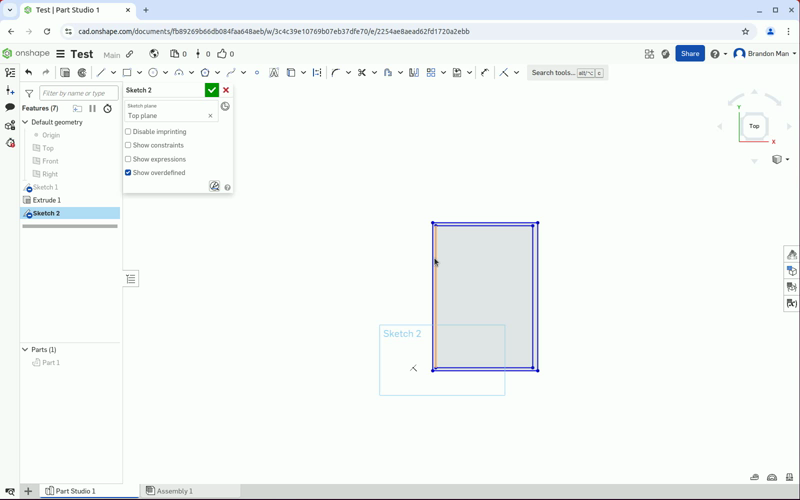
scroll(6)
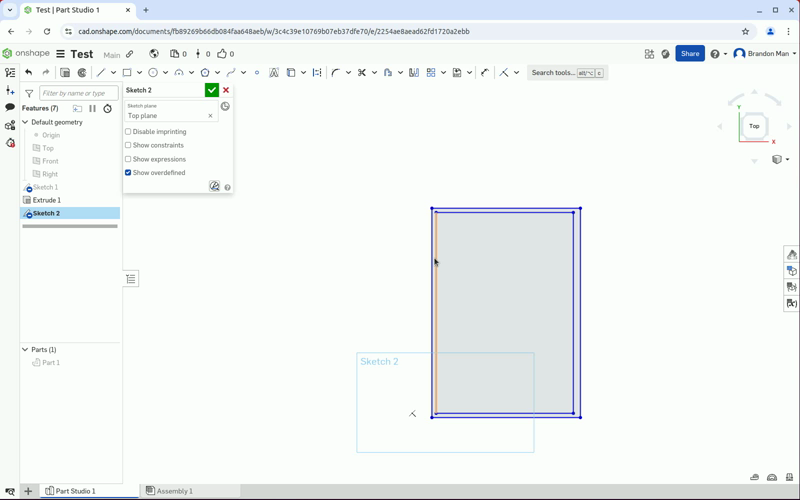
scroll(6)
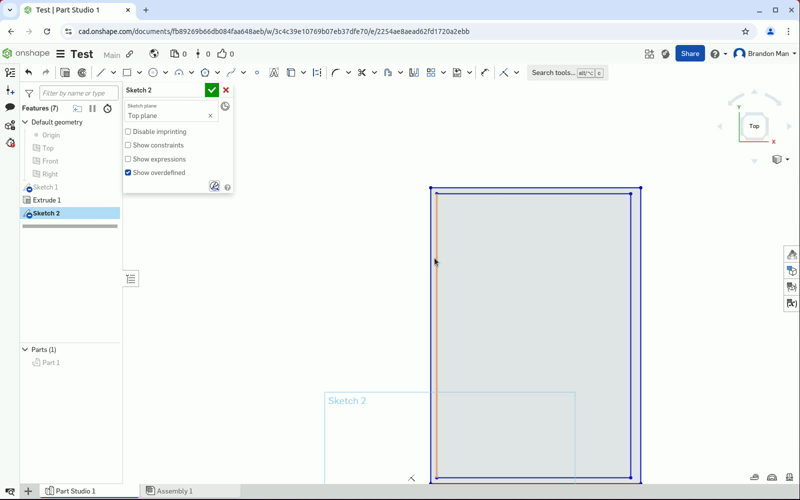
scroll(6)
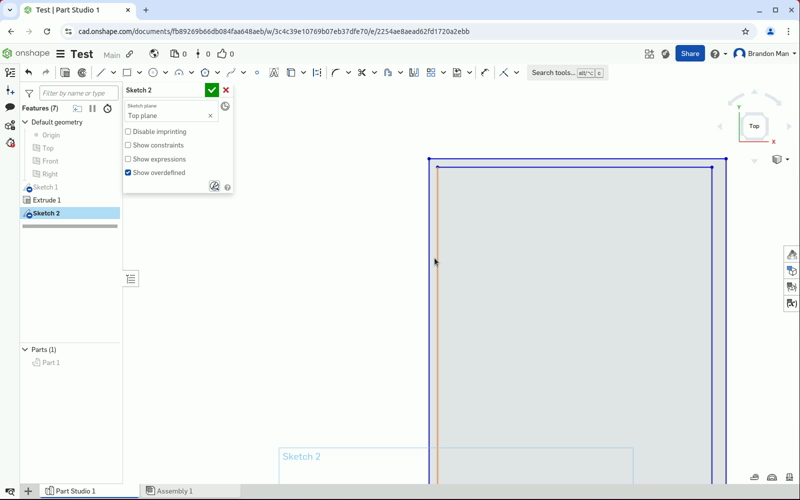
scroll(6)
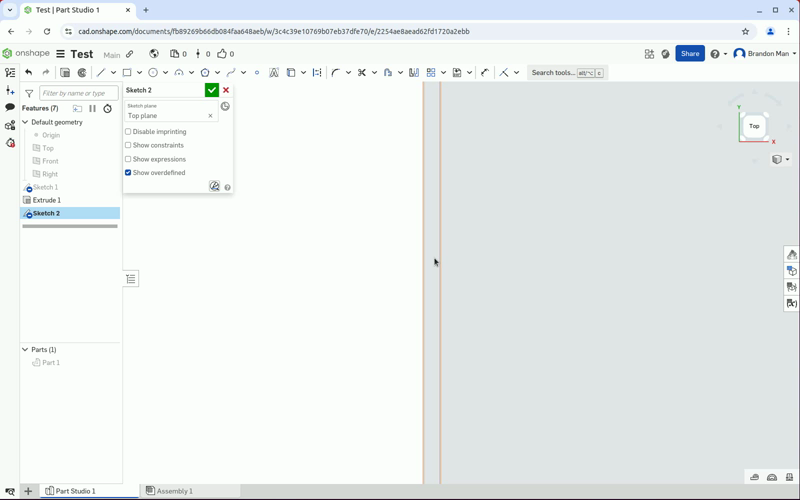
click(434, 257)
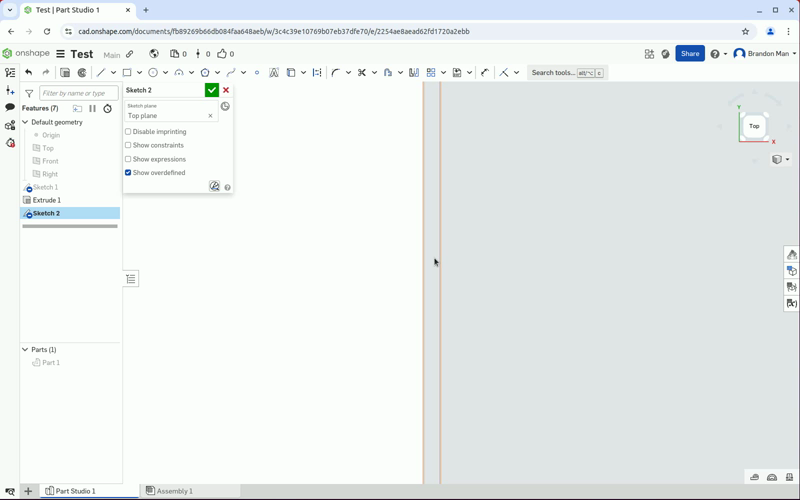
scroll(-6)
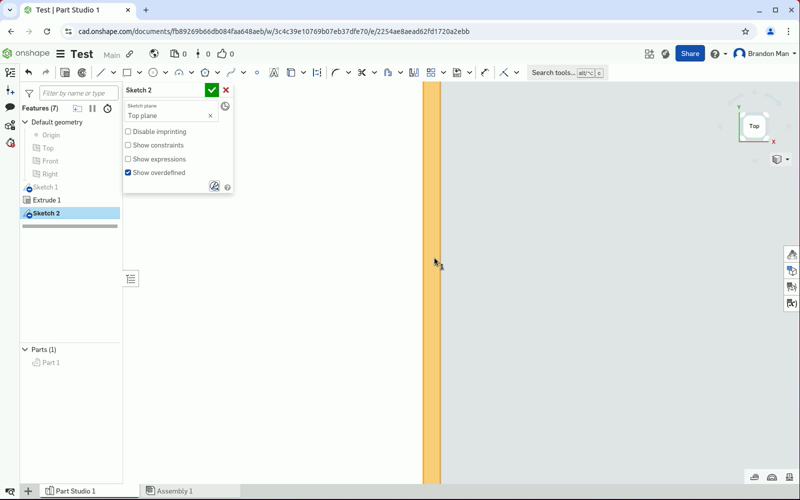
scroll(-6)
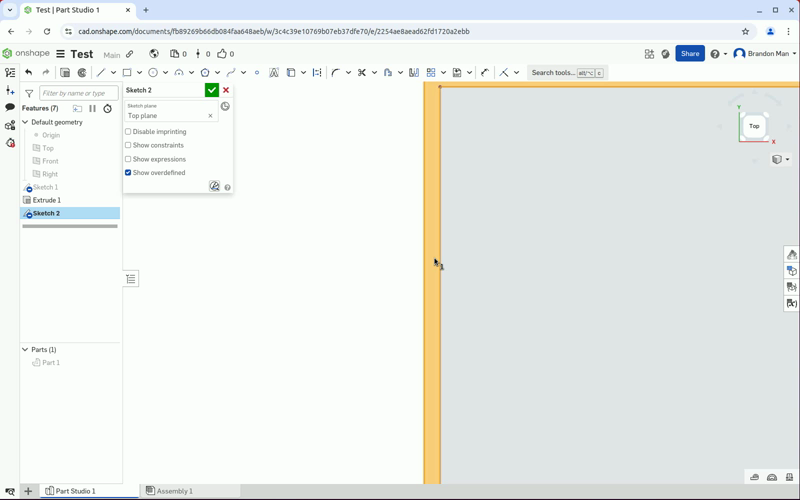
scroll(-6)
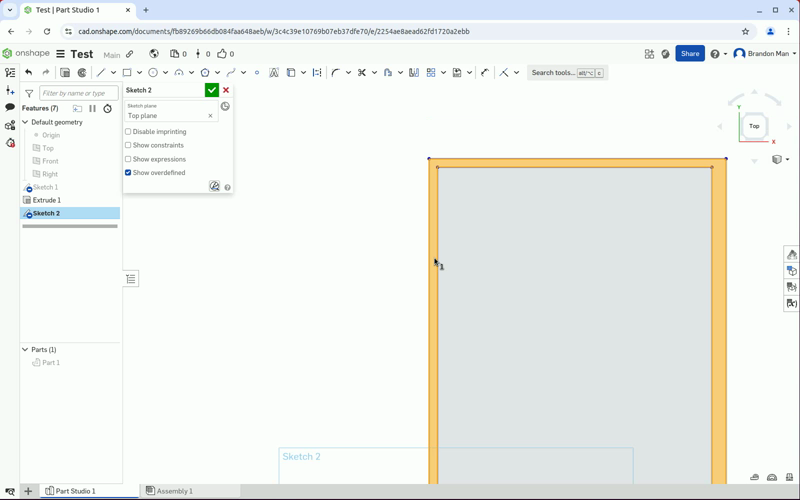
scroll(-6)
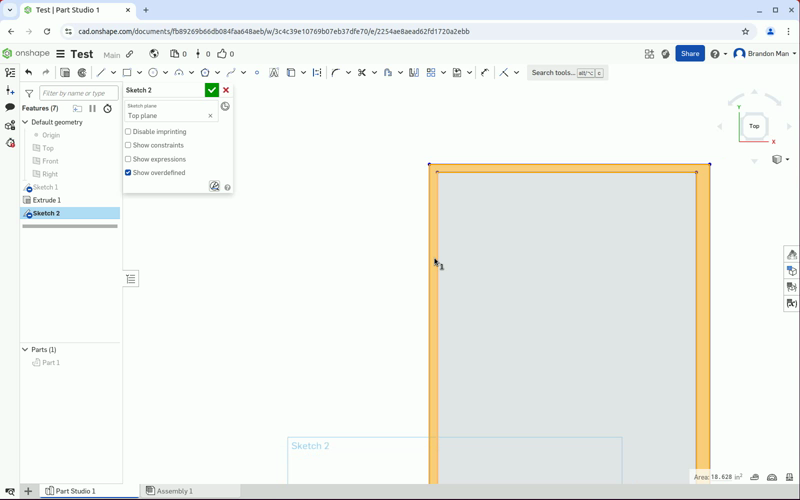
scroll(-6)
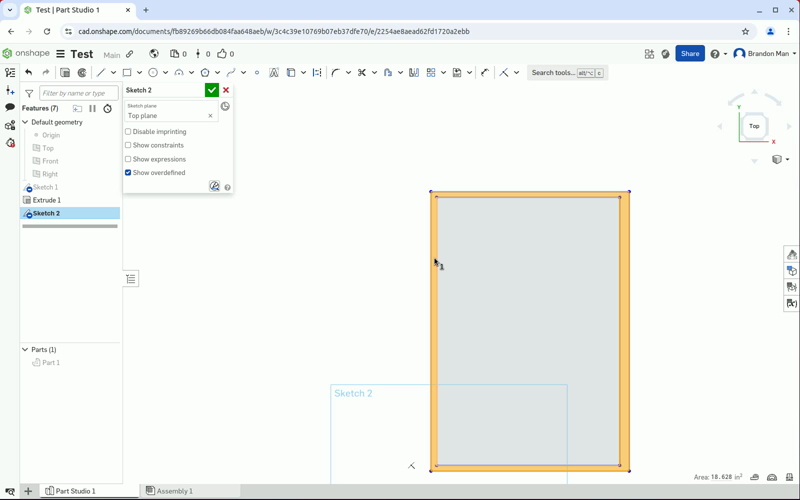
scroll(-6)
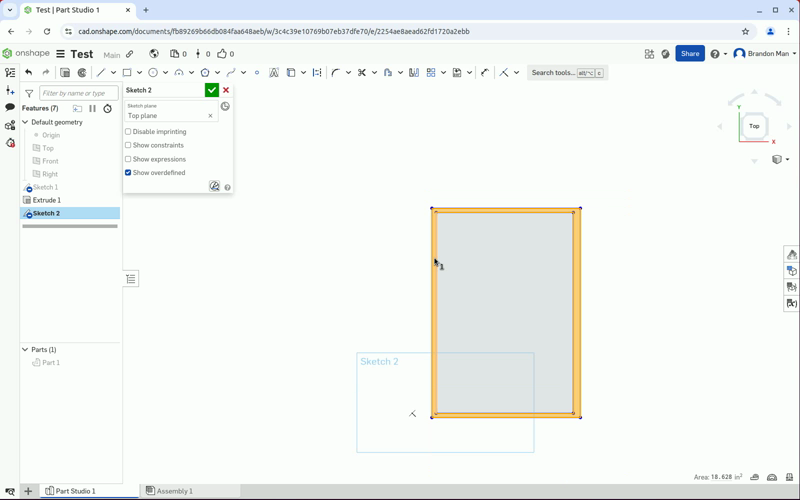
scroll(-6)
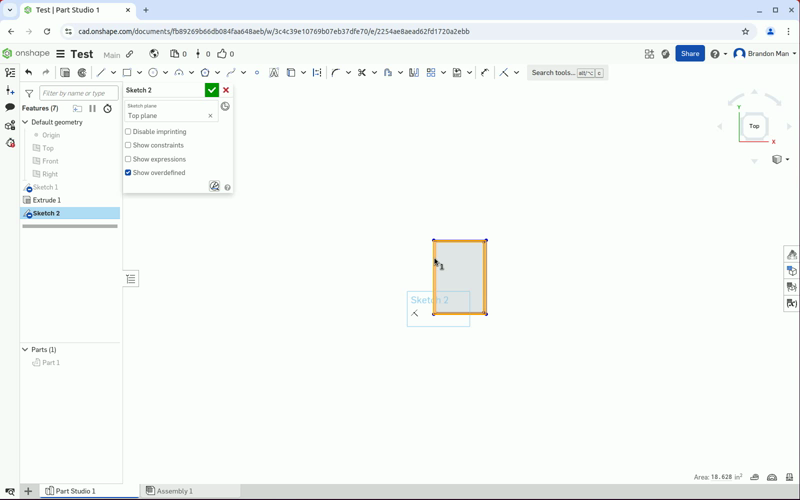
mouse_move(73, 352)
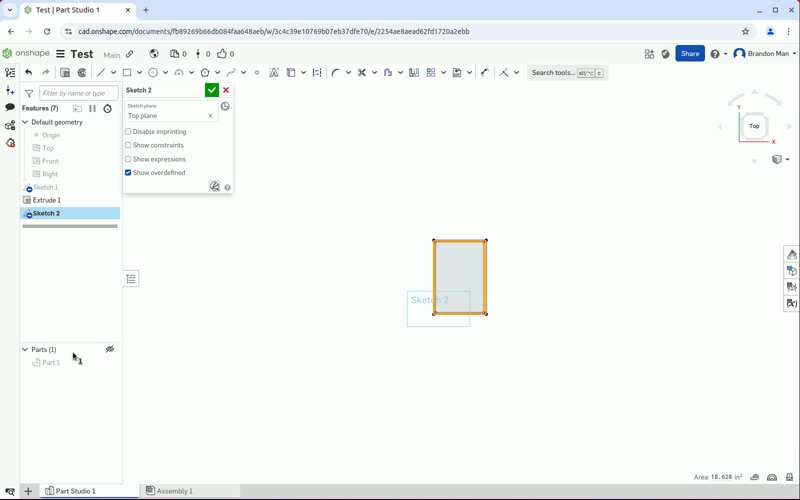
key(shift+y)
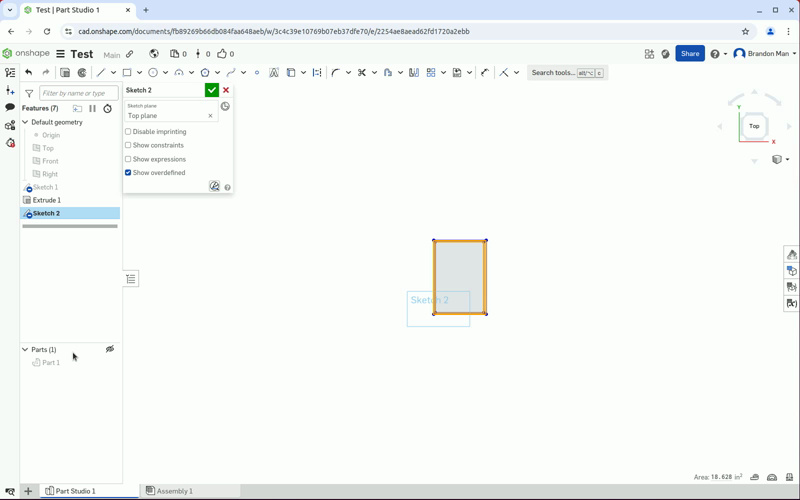
key(shift+e)
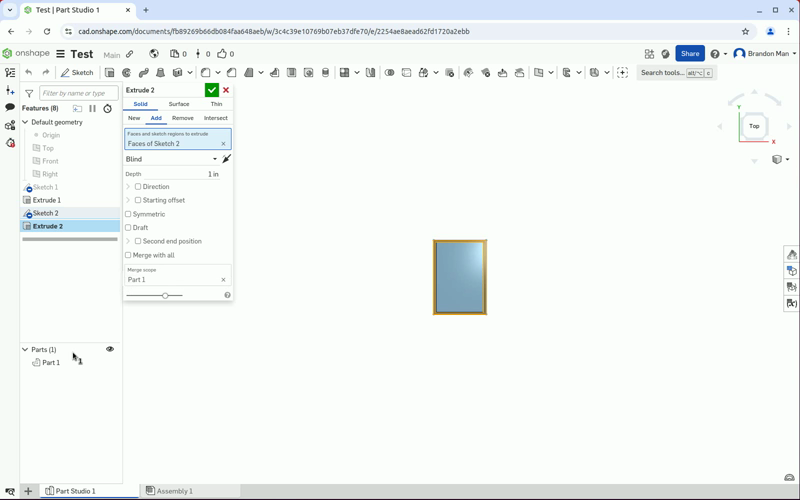
mouse_move(143, 106)
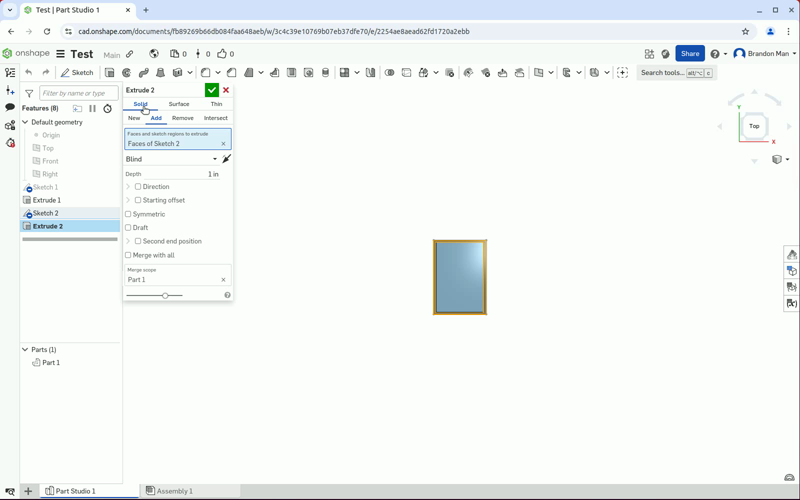
click(143, 106)
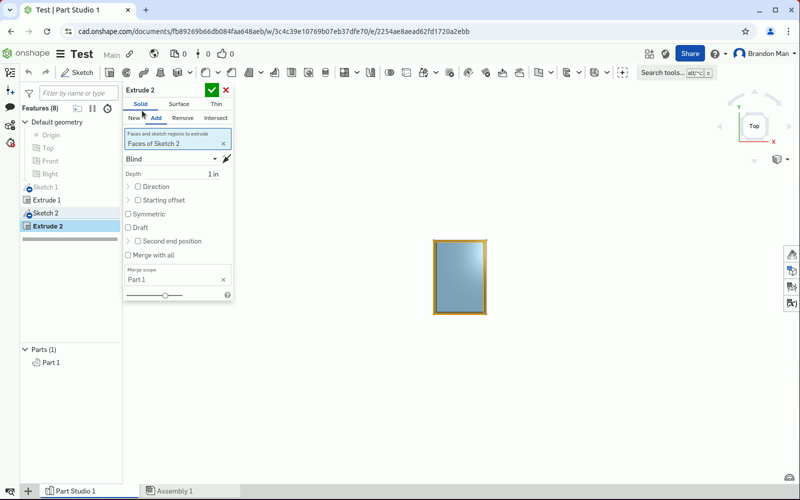
mouse_move(137, 120)
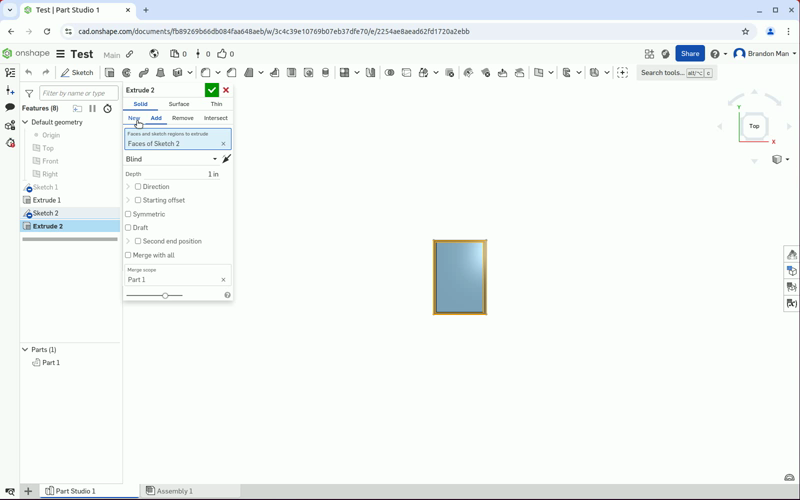
click(137, 120)
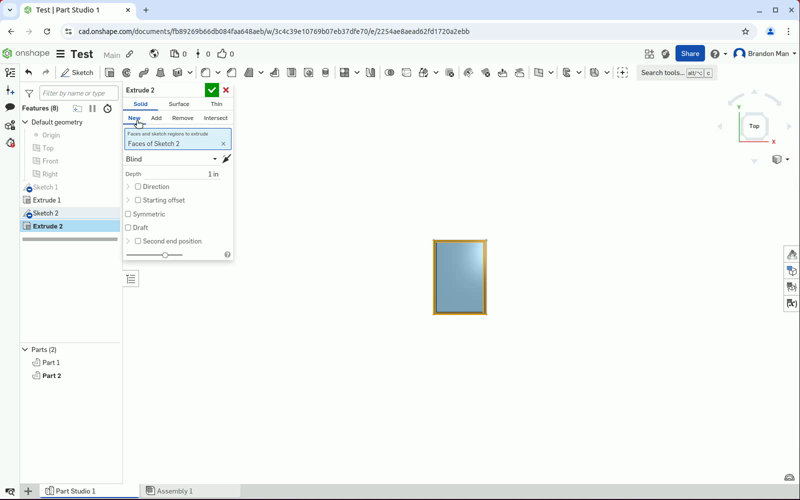
key(tab, 4)
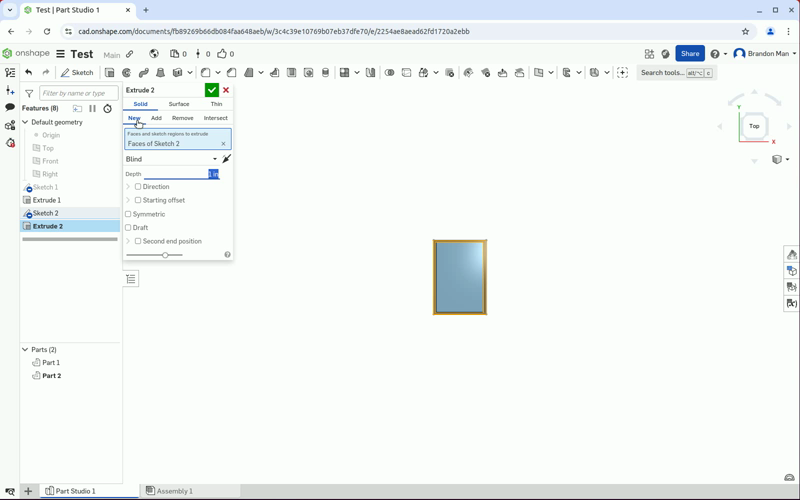
text(10.832)
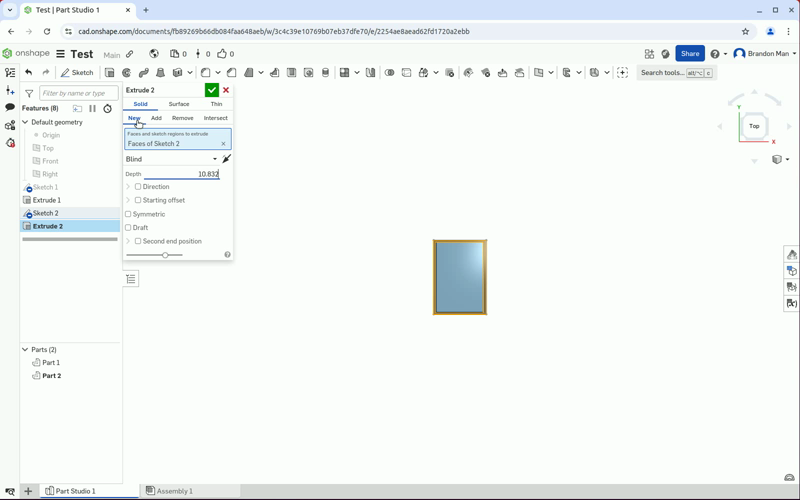
key(enter)
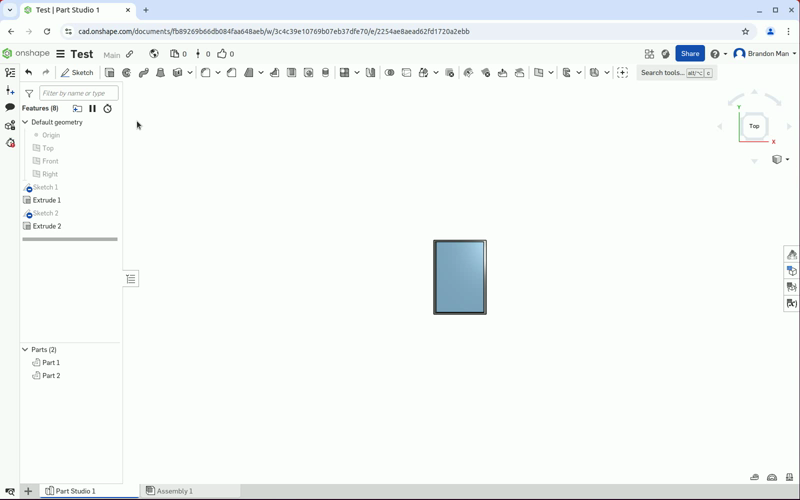
key(shift+h)
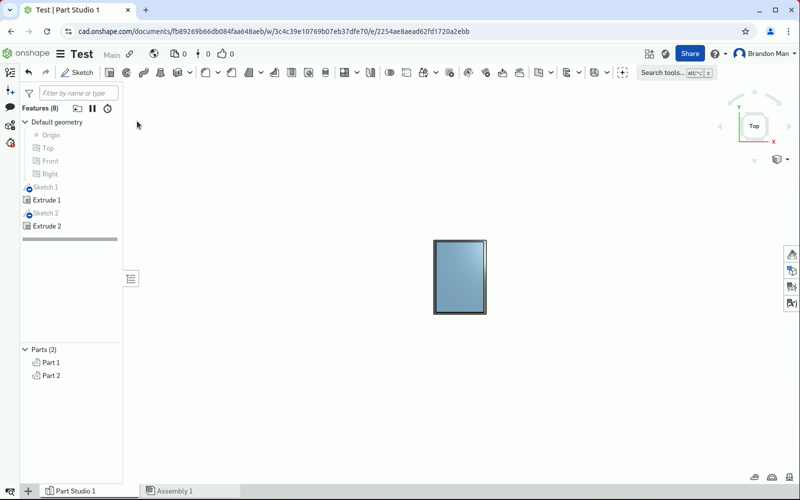
key(shift+h)
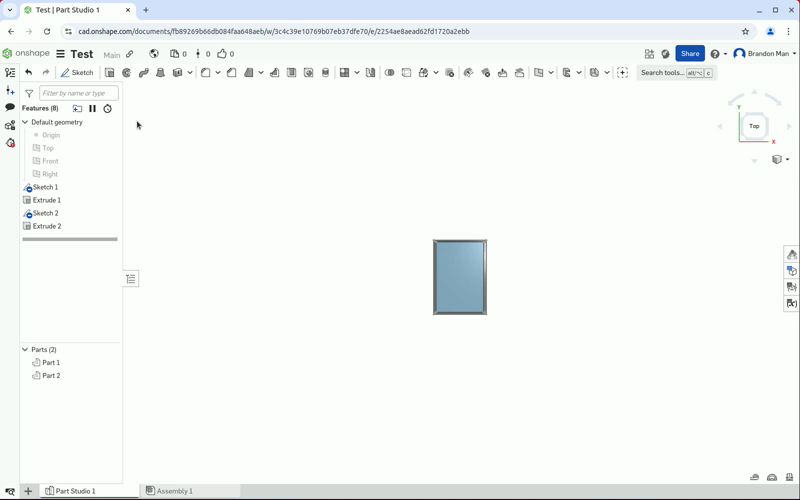
key(shift+7)
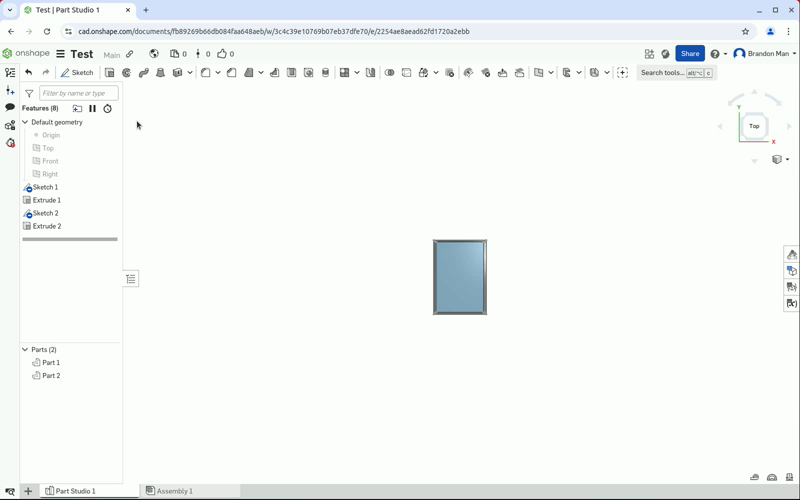
key(up, 3)
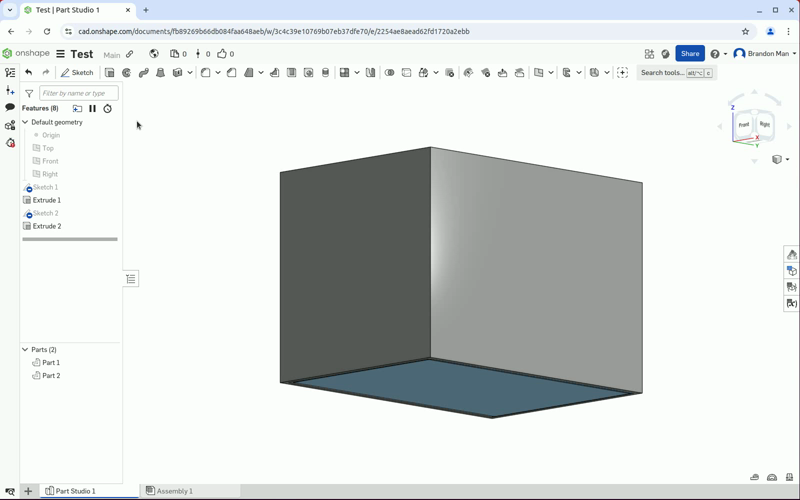
key(left, 3)
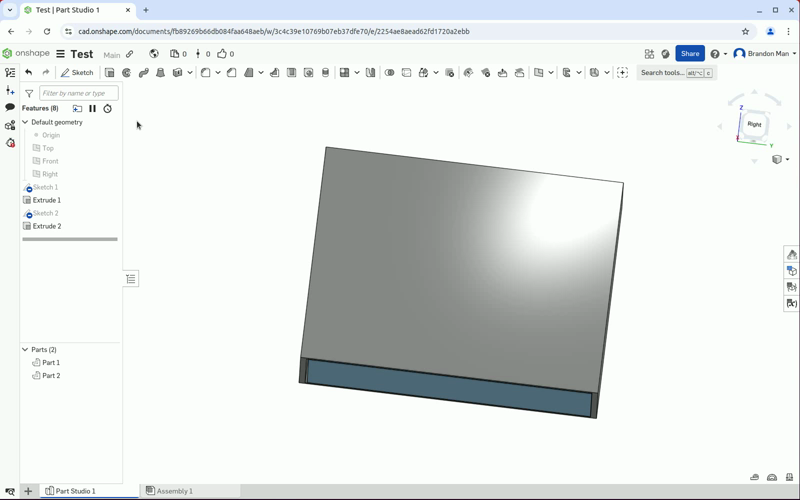
key(right, 3)
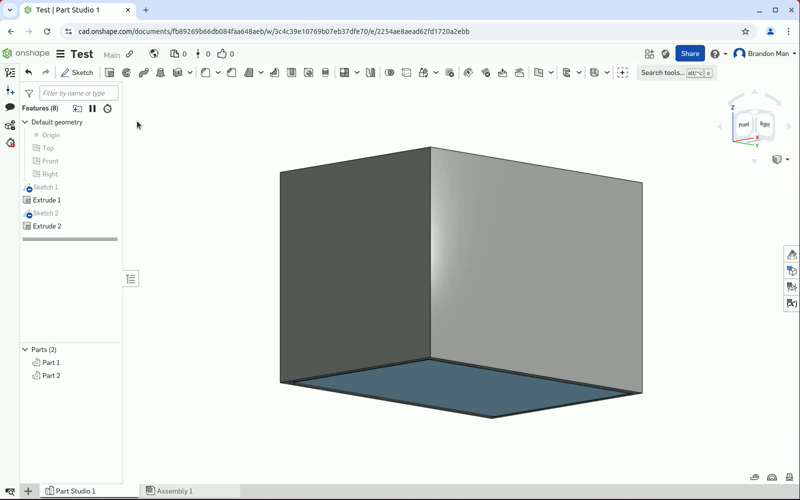
key(down, 3)
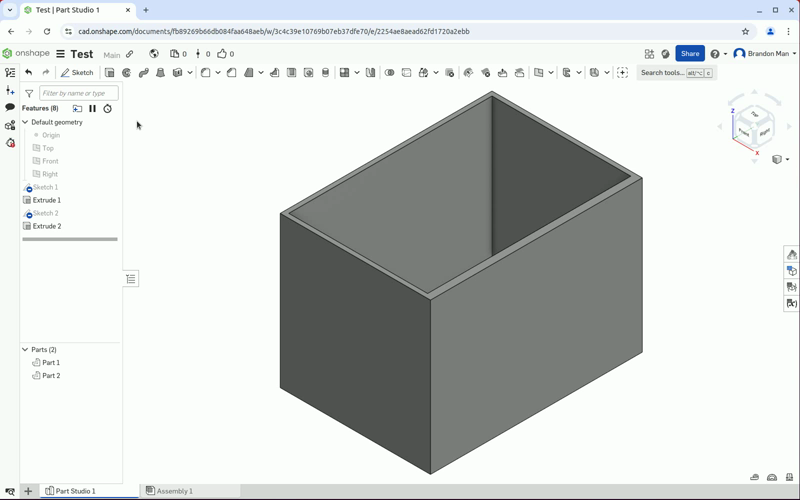
mouse_move(73, 189)
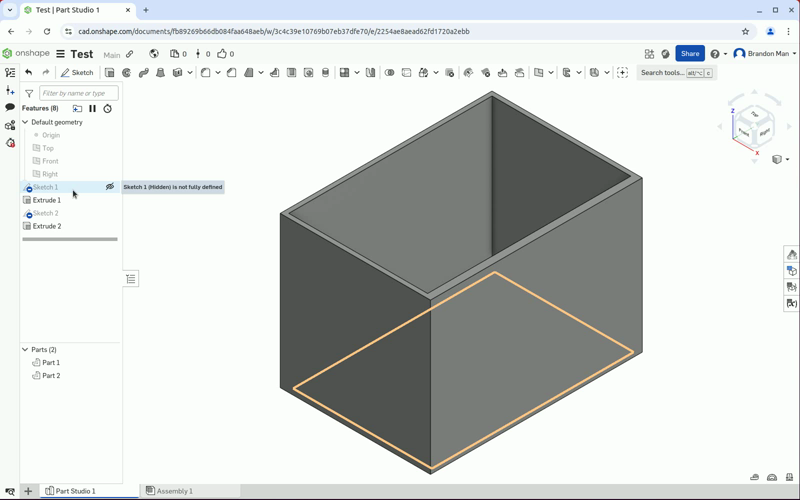
click(73, 189)